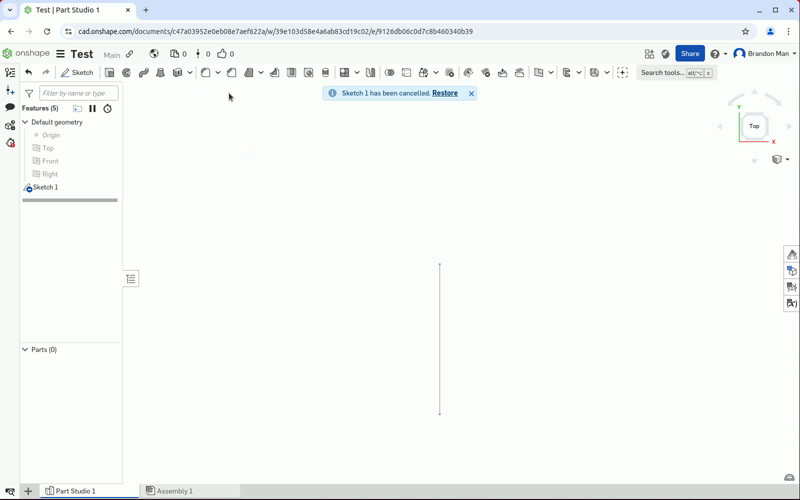
key(shift+h)
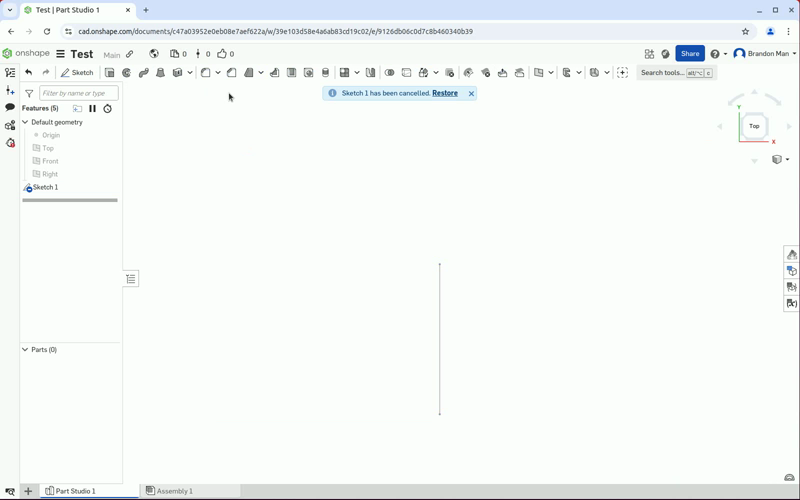
key(shift+s)
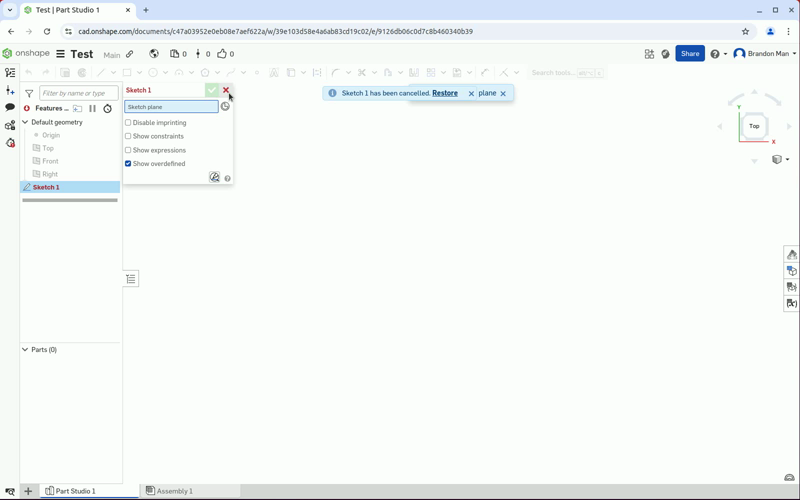
mouse_move(73, 150)
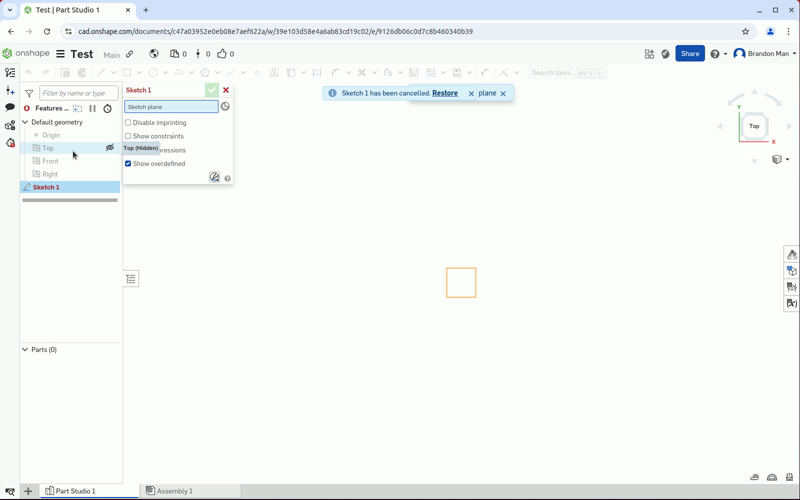
click(73, 150)
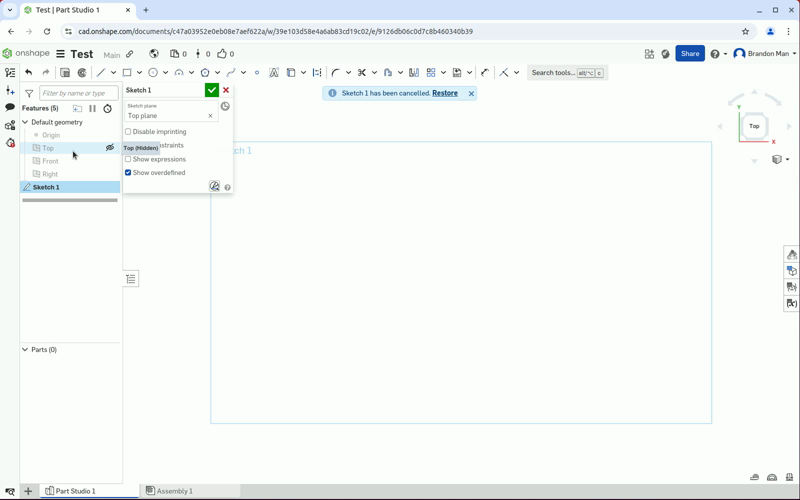
mouse_move(73, 352)
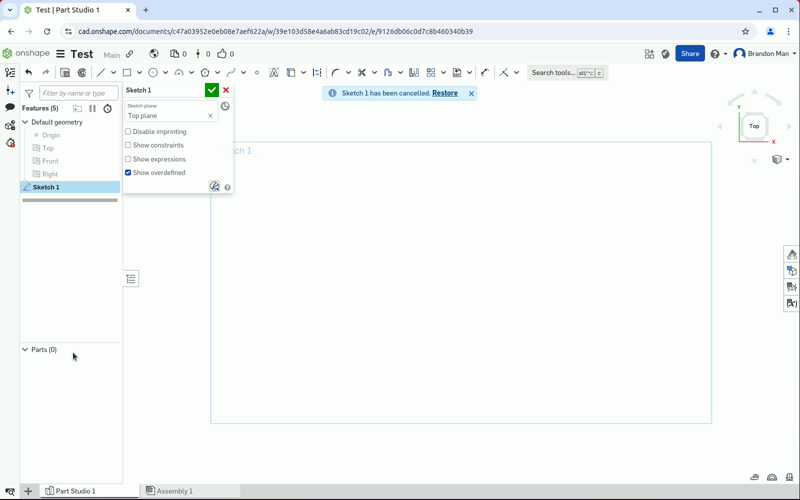
key(y)
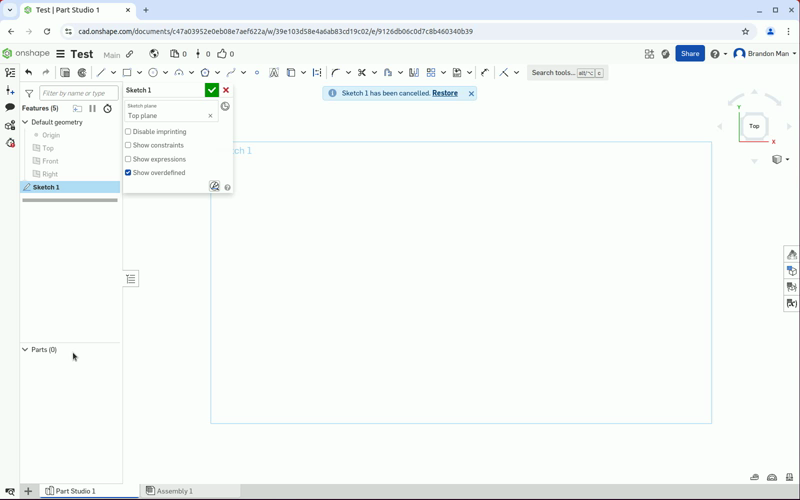
key(a)
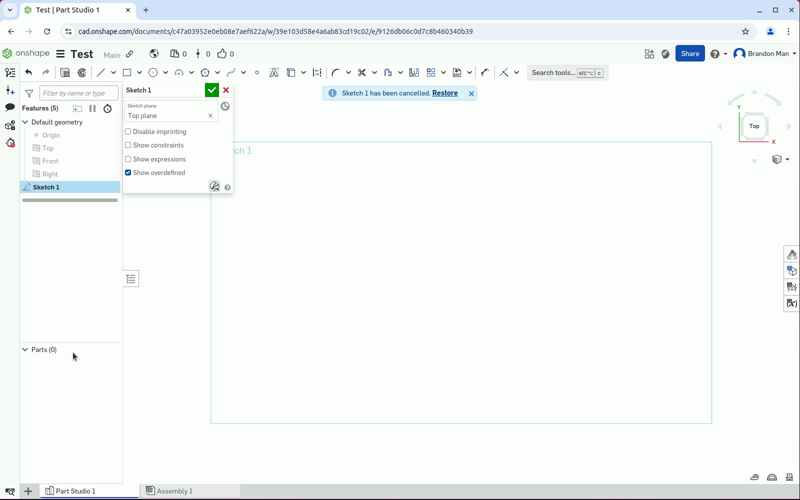
key_down(shift)
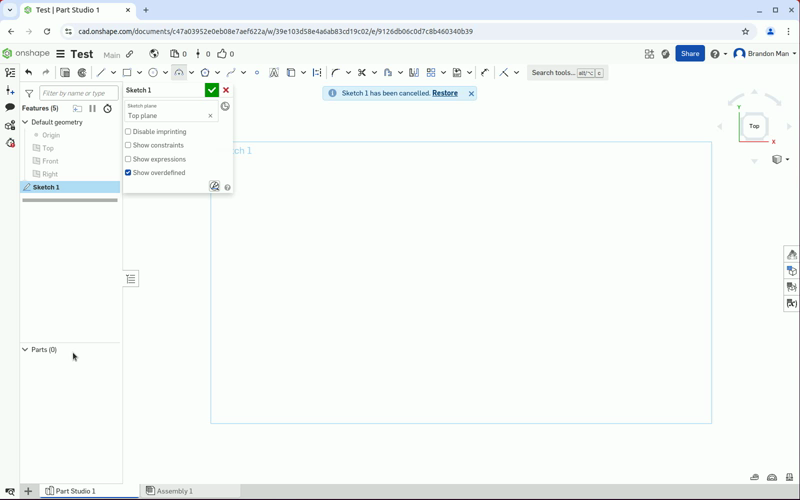
mouse_move(548, 204)
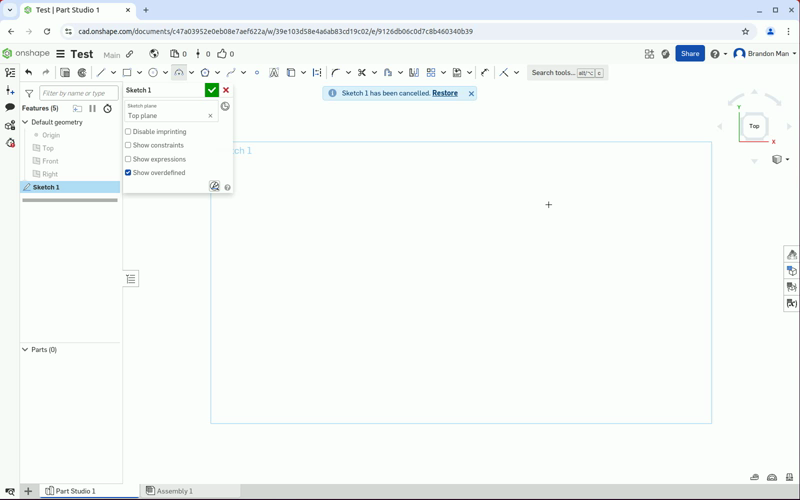
click(548, 204)
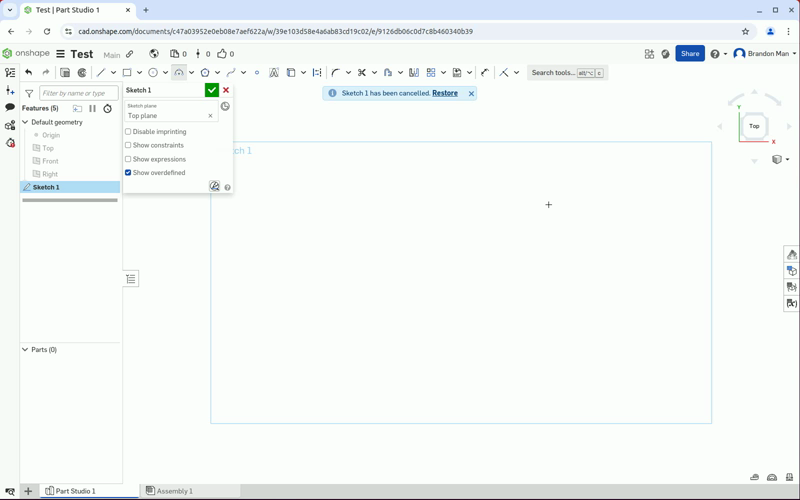
key_up(shift)
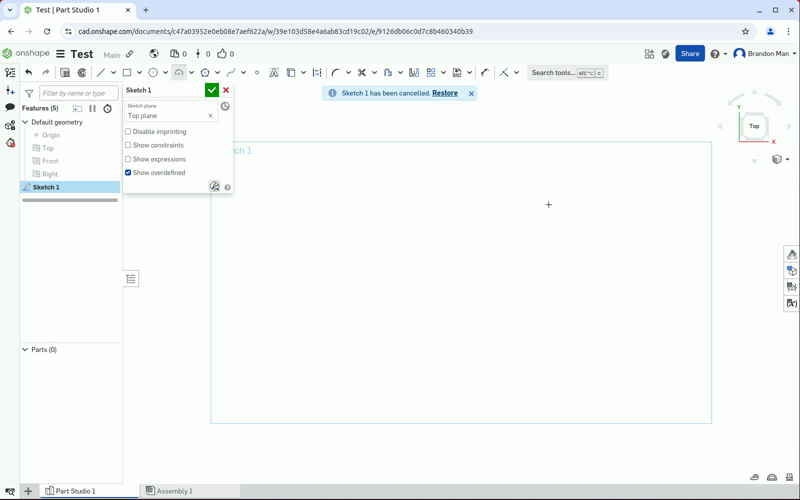
key_down(shift)
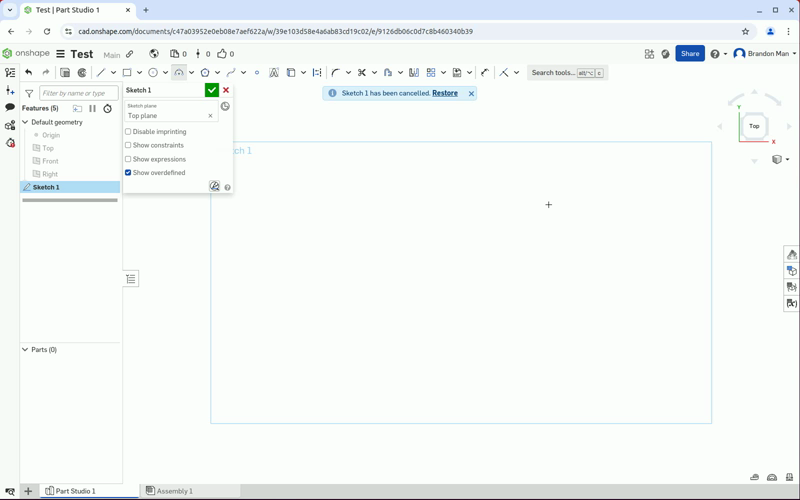
mouse_move(549, 203)
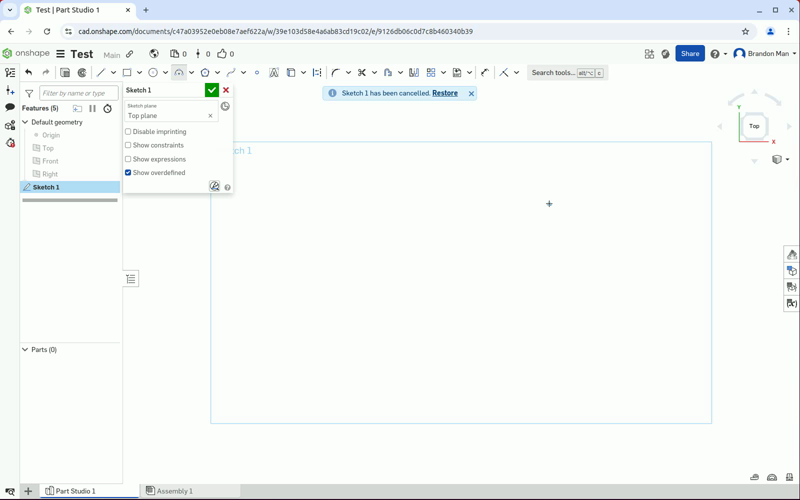
scroll(6)
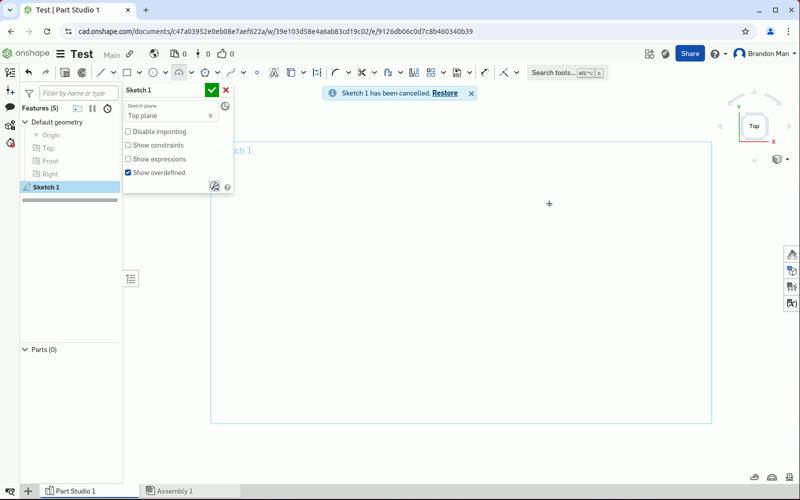
scroll(6)
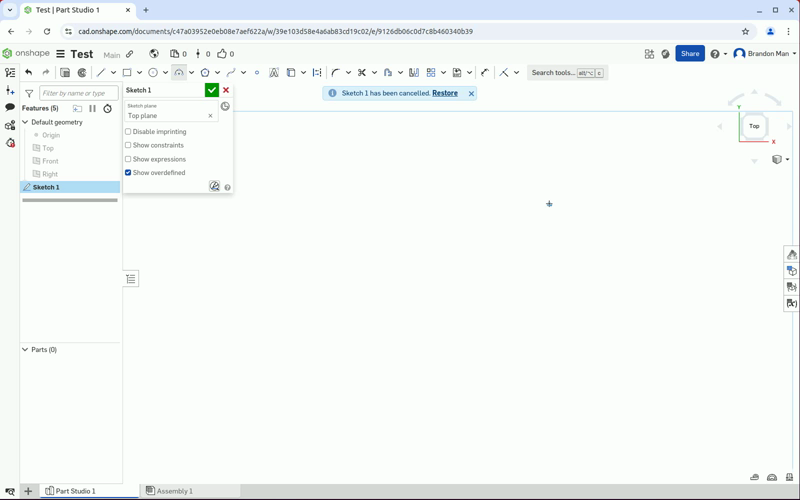
scroll(6)
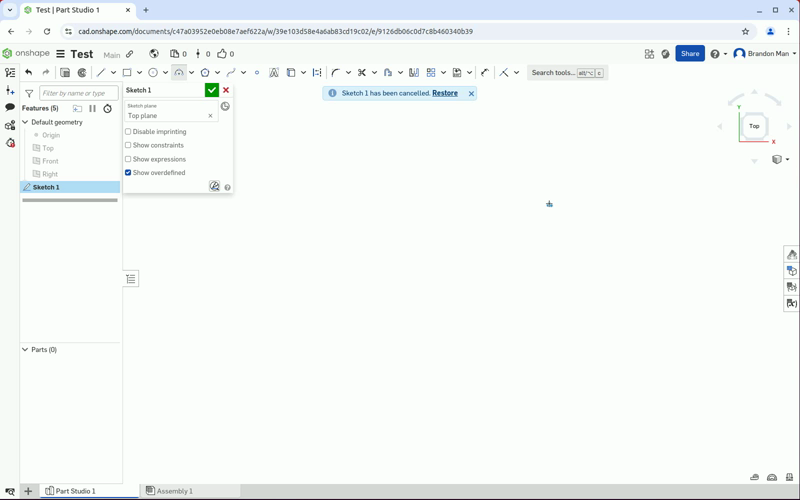
scroll(6)
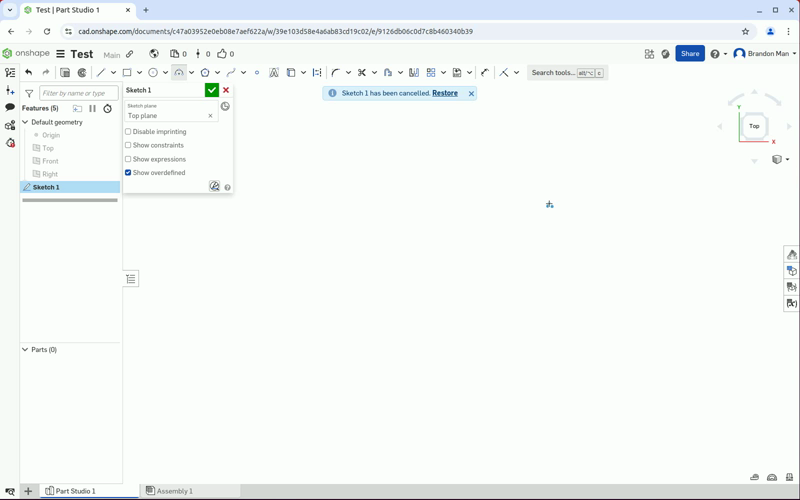
scroll(6)
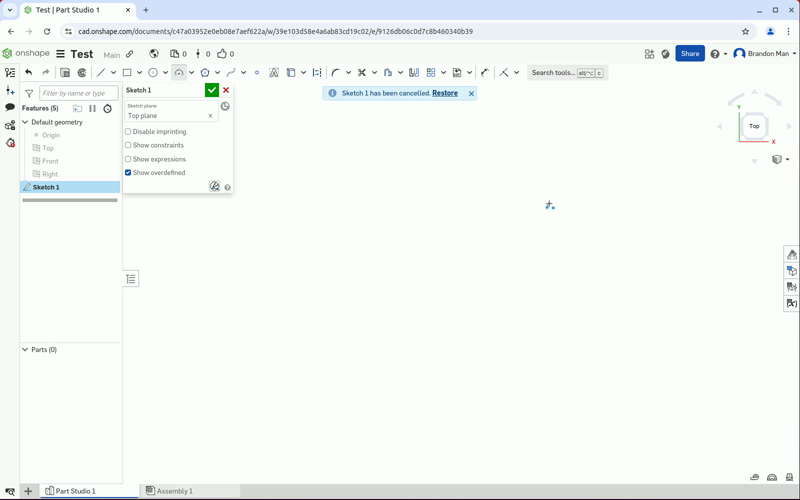
scroll(6)
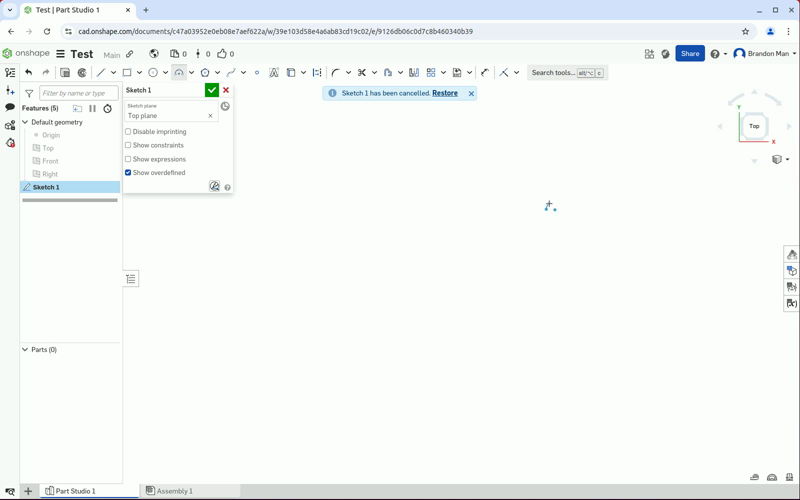
scroll(6)
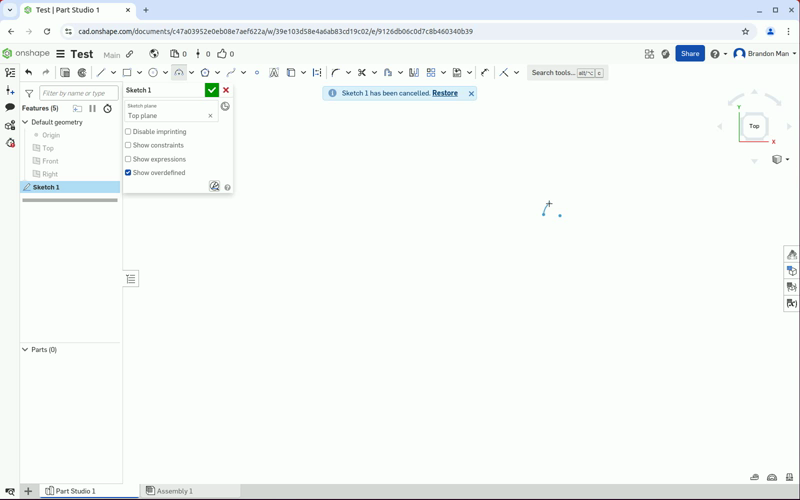
click(549, 203)
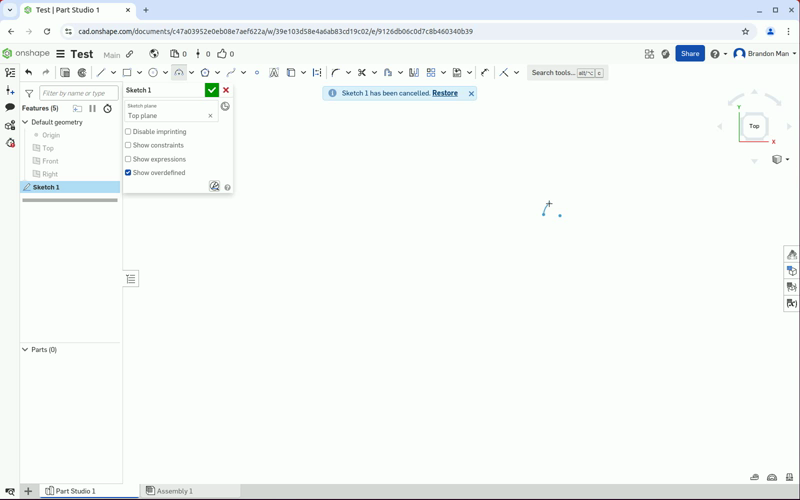
scroll(-6)
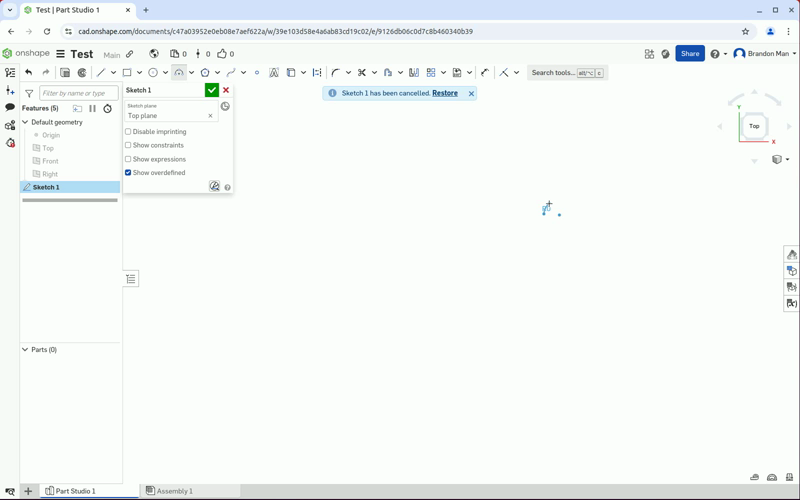
scroll(-6)
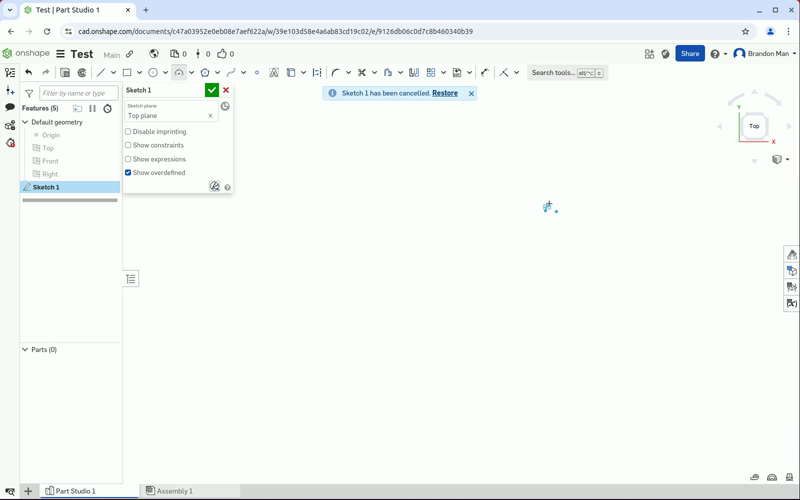
scroll(-6)
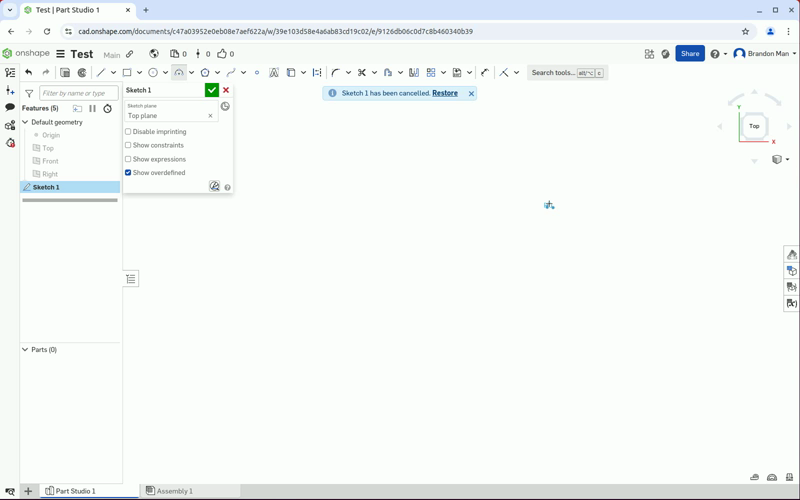
scroll(-6)
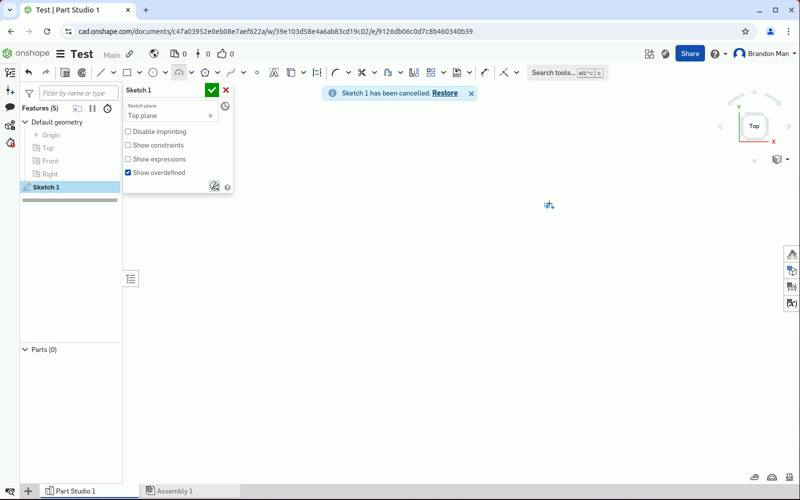
scroll(-6)
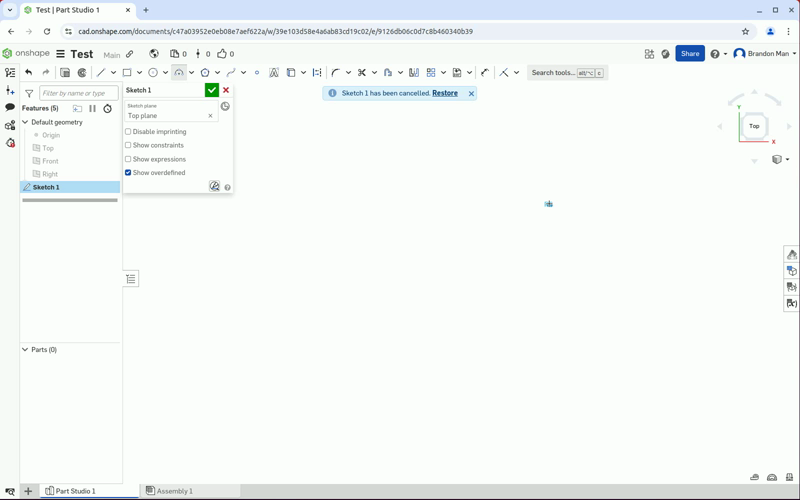
scroll(-6)
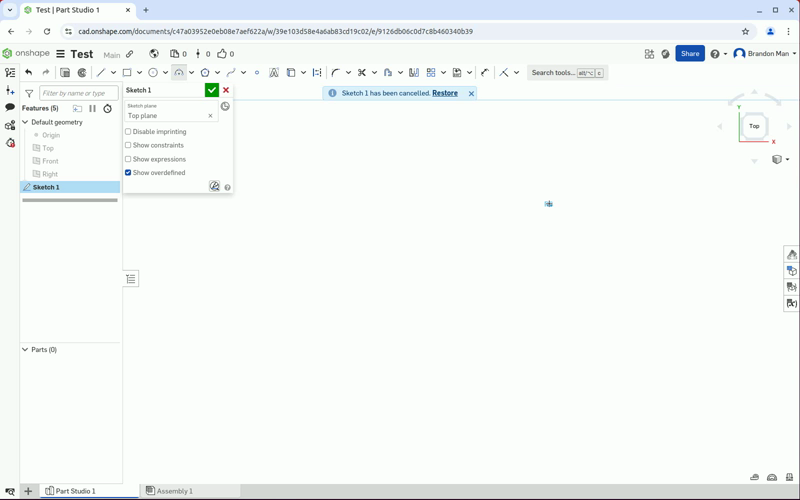
scroll(-6)
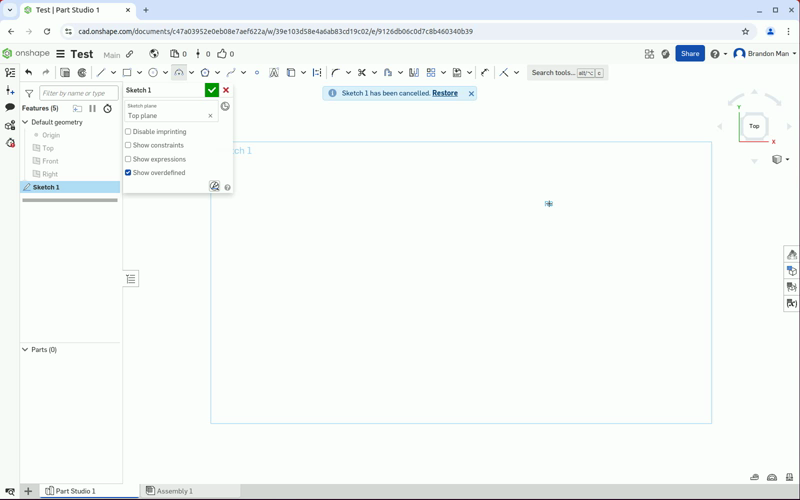
mouse_move(549, 204)
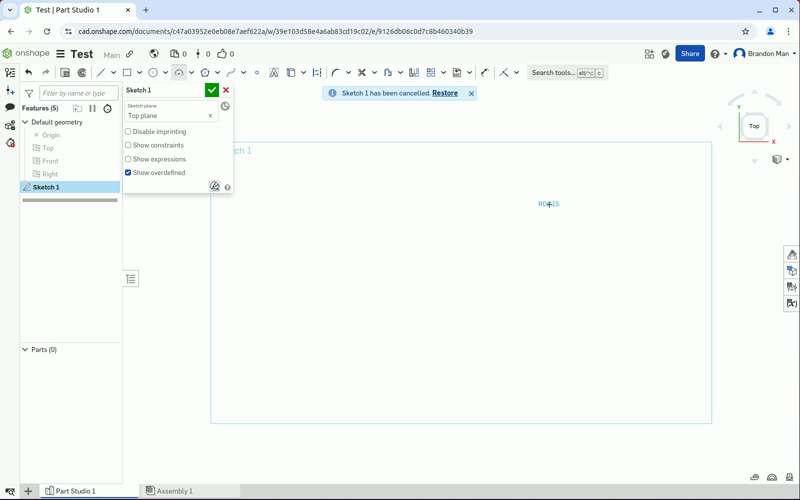
scroll(6)
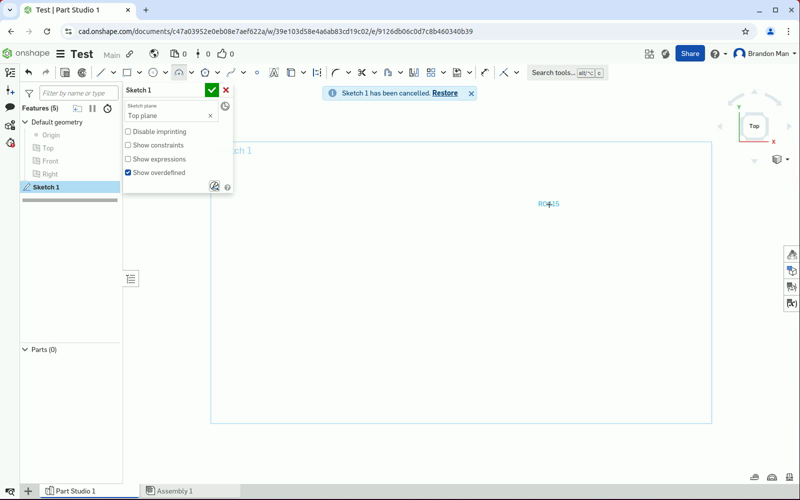
scroll(6)
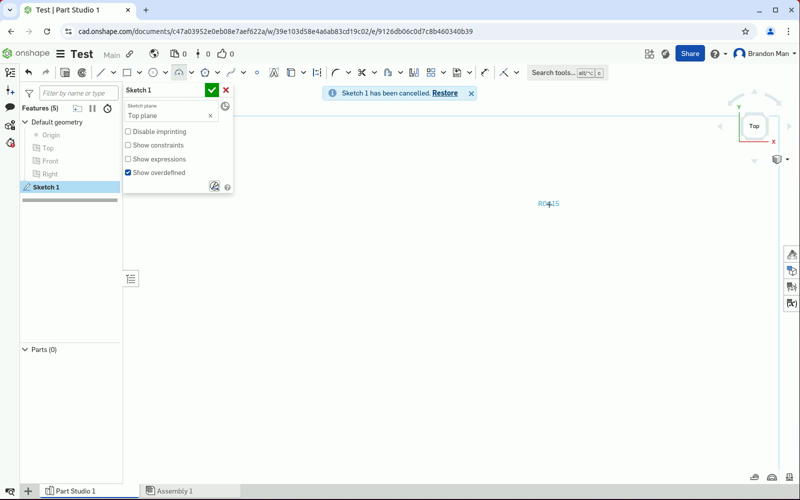
scroll(6)
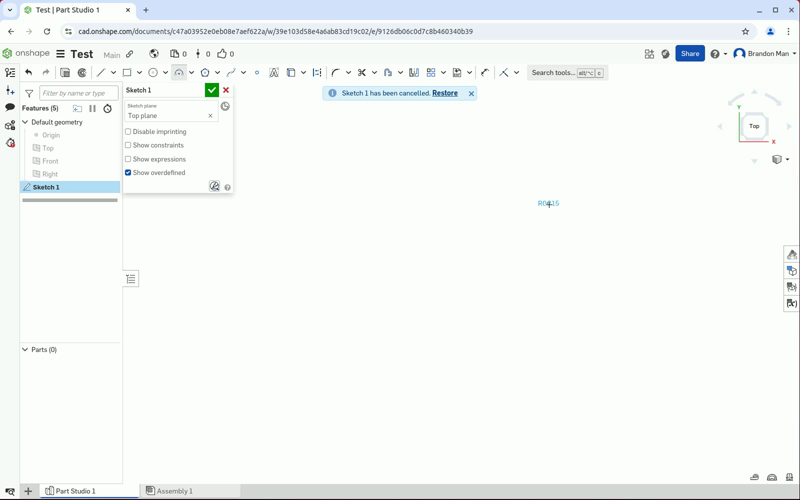
scroll(6)
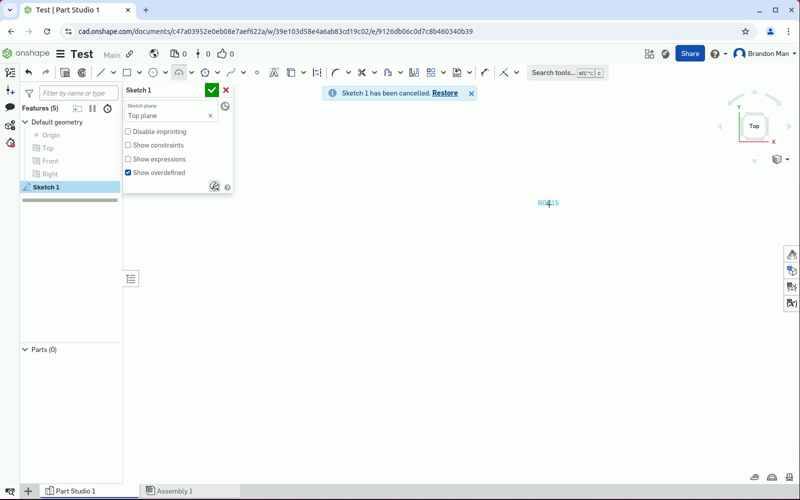
scroll(6)
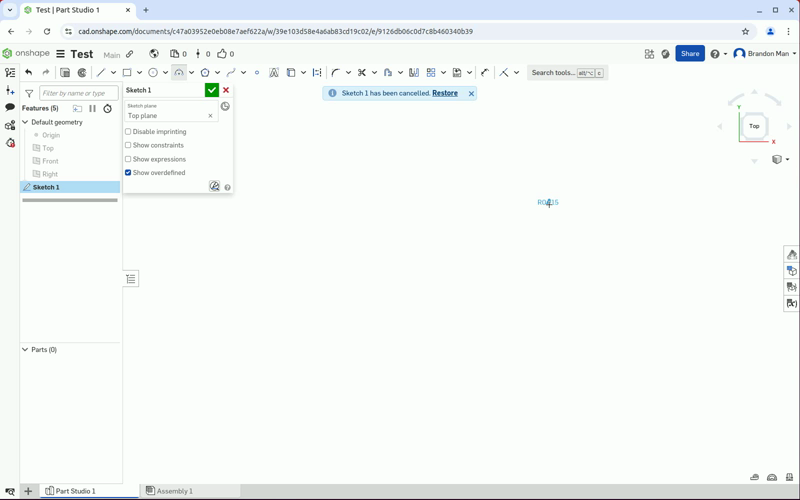
scroll(6)
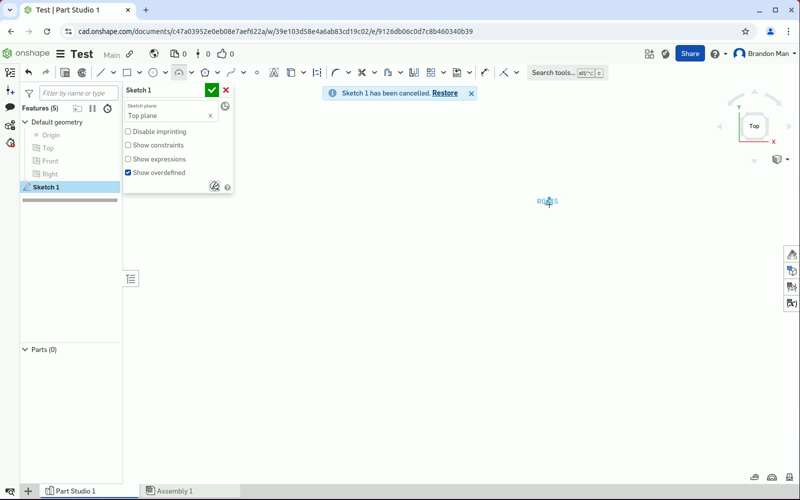
scroll(6)
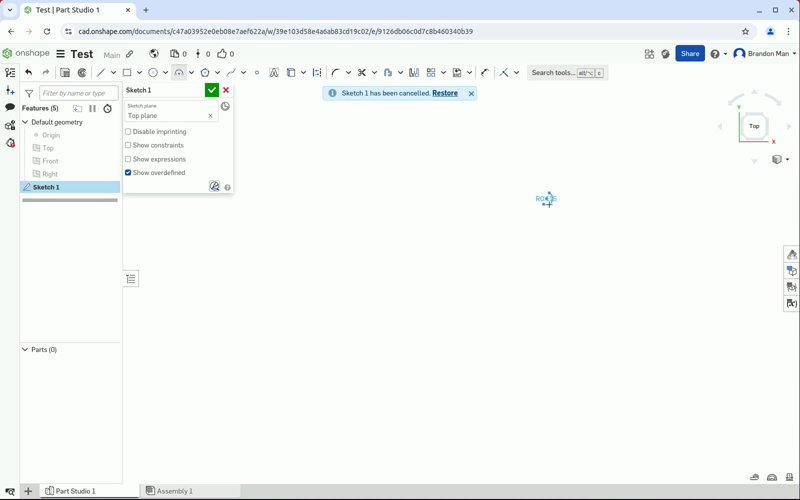
click(549, 204)
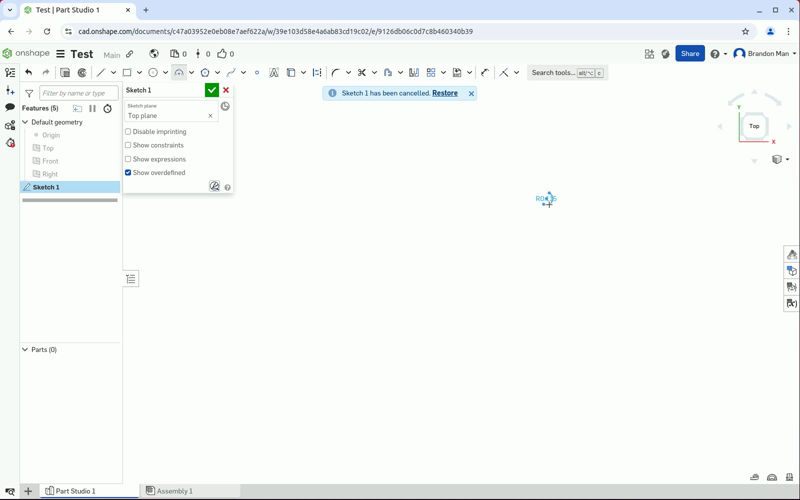
scroll(-6)
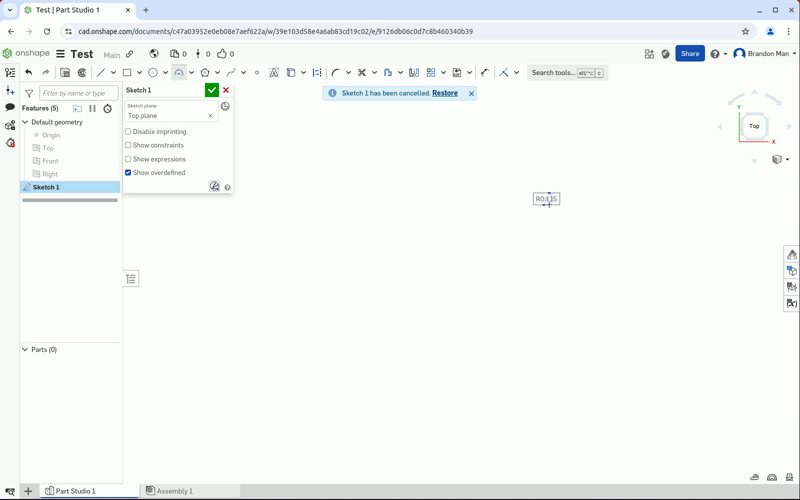
scroll(-6)
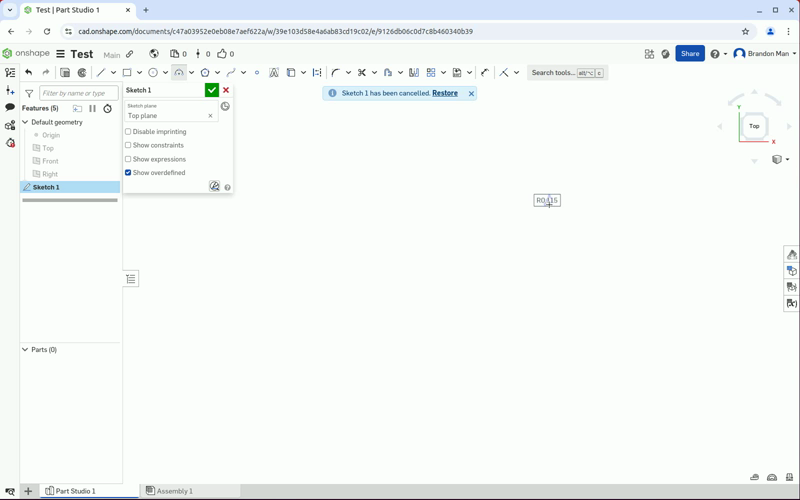
scroll(-6)
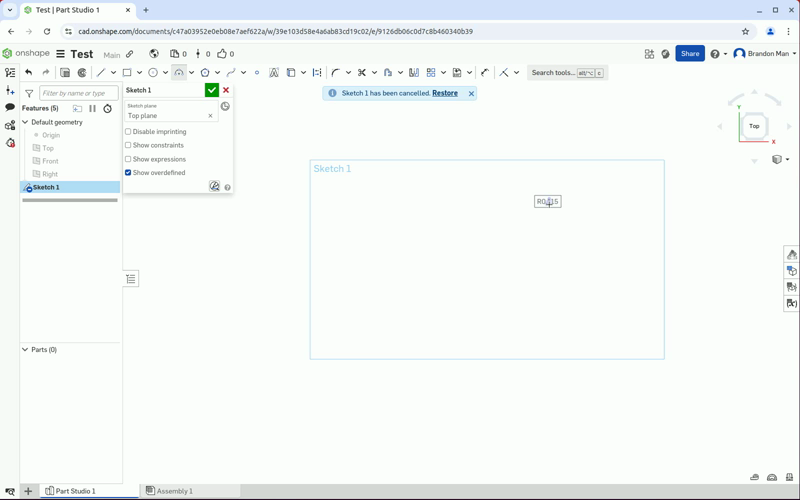
scroll(-6)
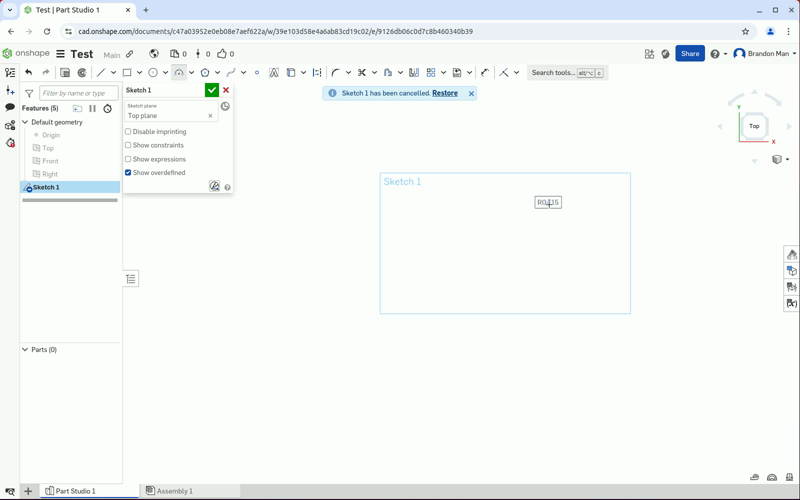
scroll(-6)
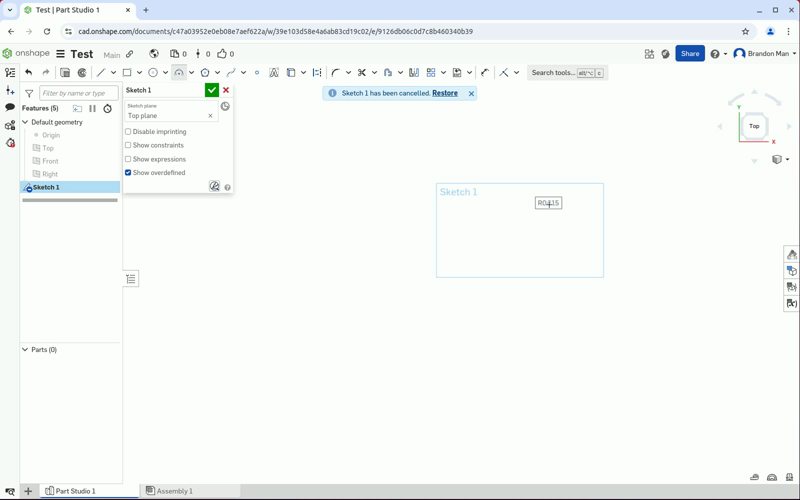
scroll(-6)
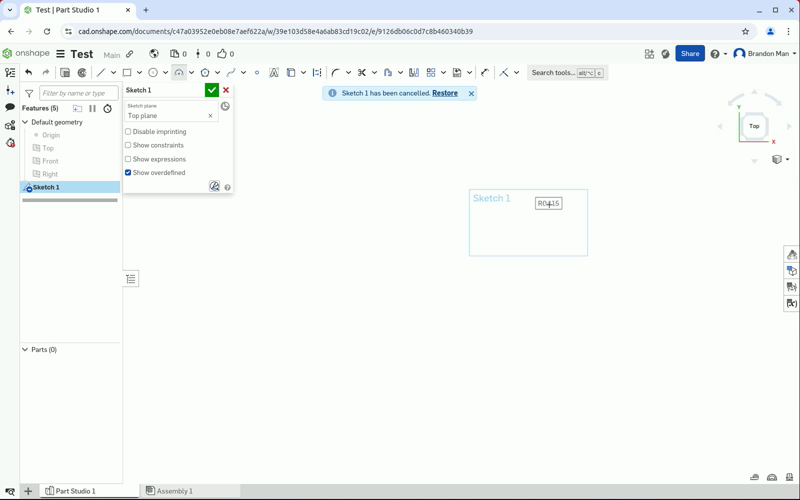
scroll(-6)
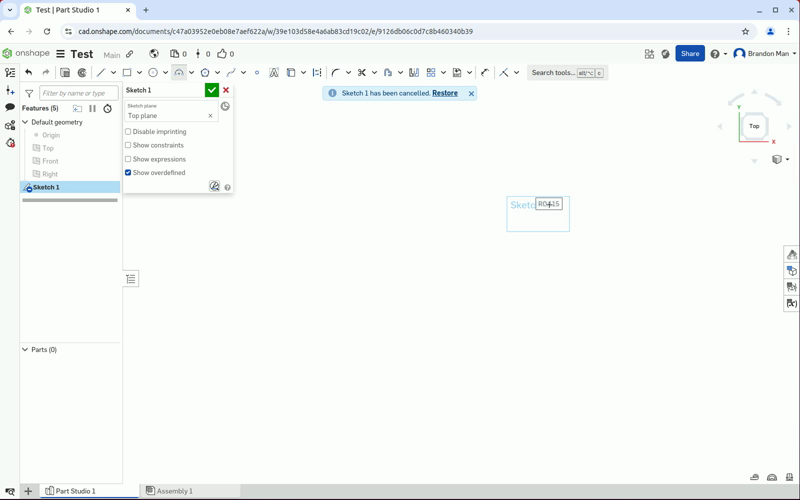
key_up(shift)
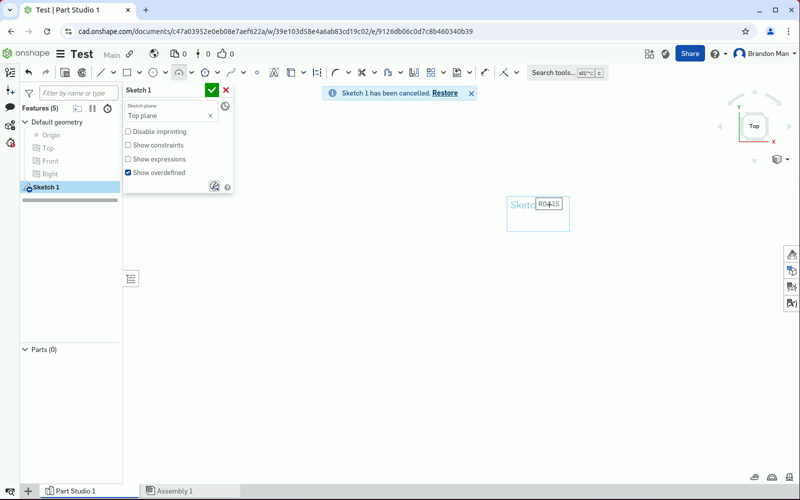
key(esc)
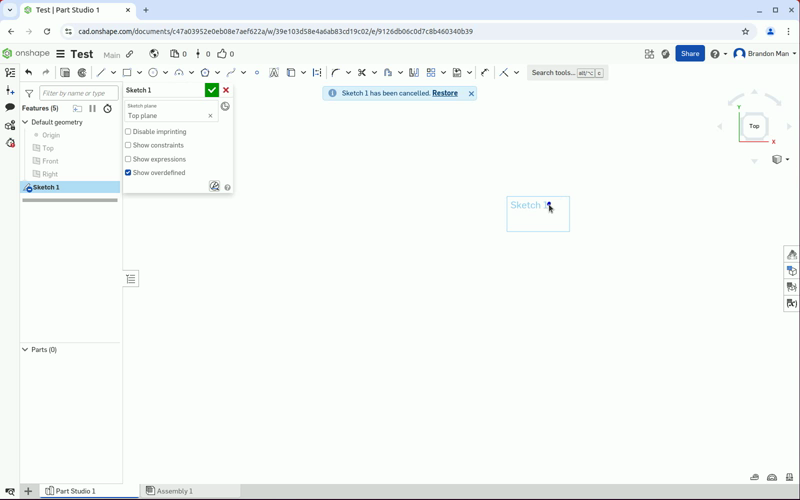
key(l)
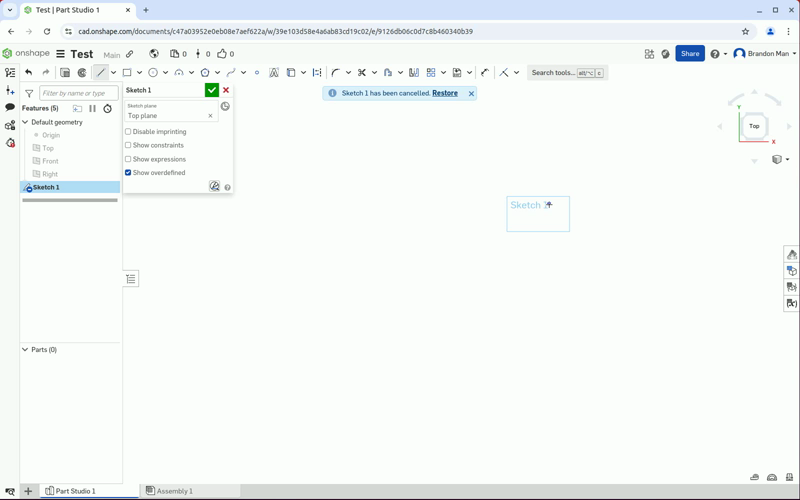
mouse_move(549, 203)
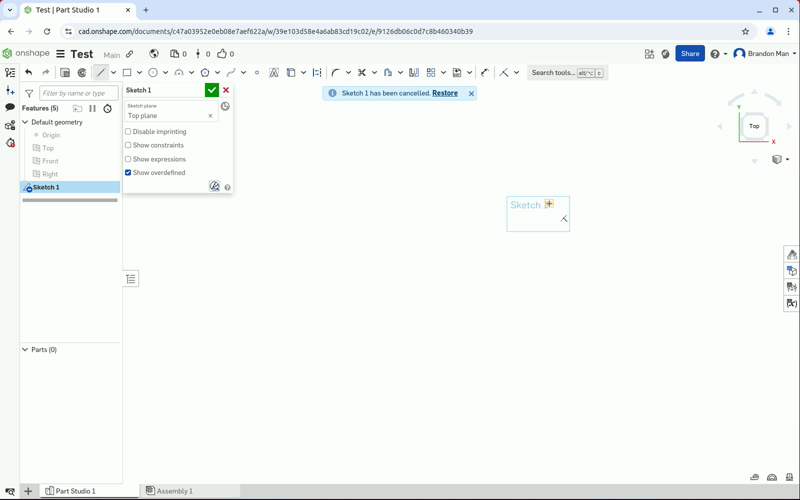
scroll(6)
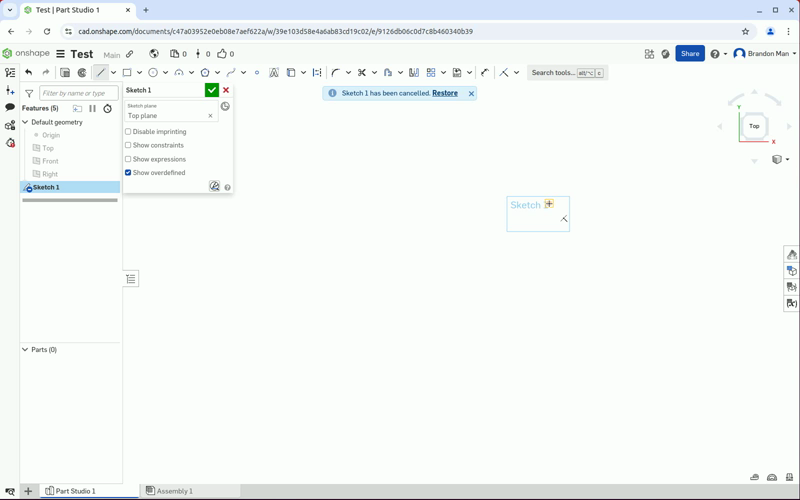
scroll(6)
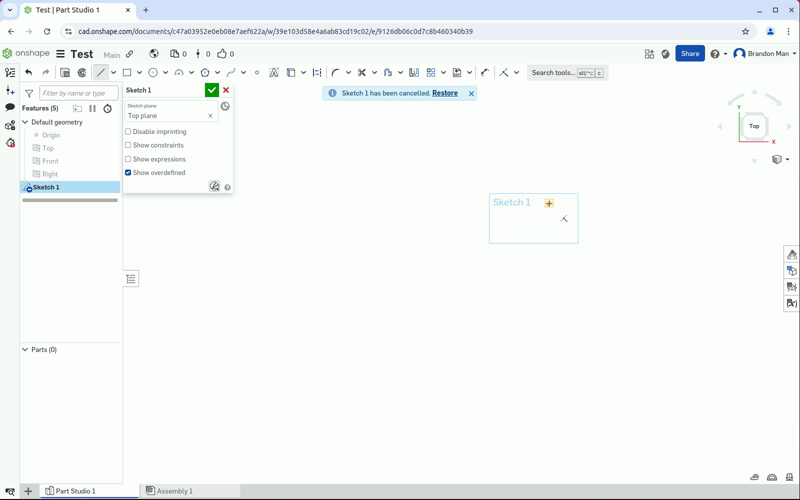
scroll(6)
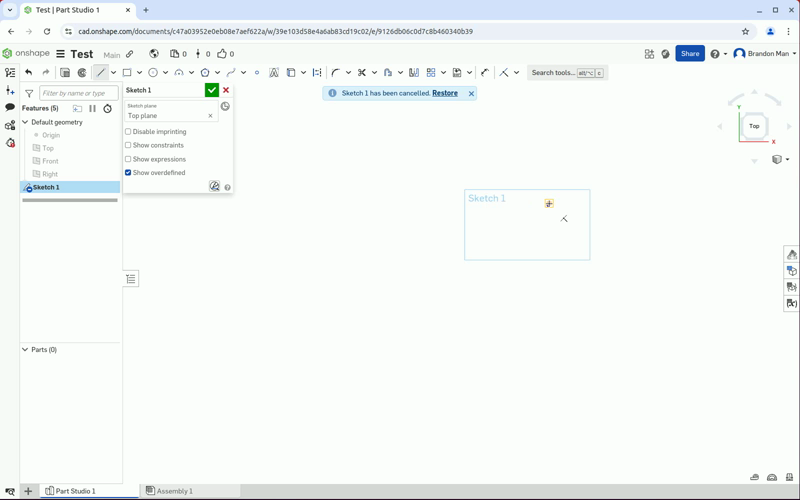
scroll(6)
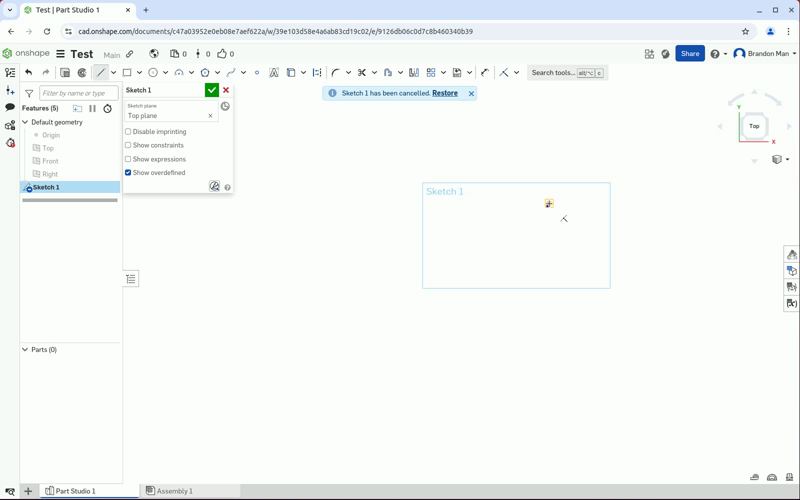
scroll(6)
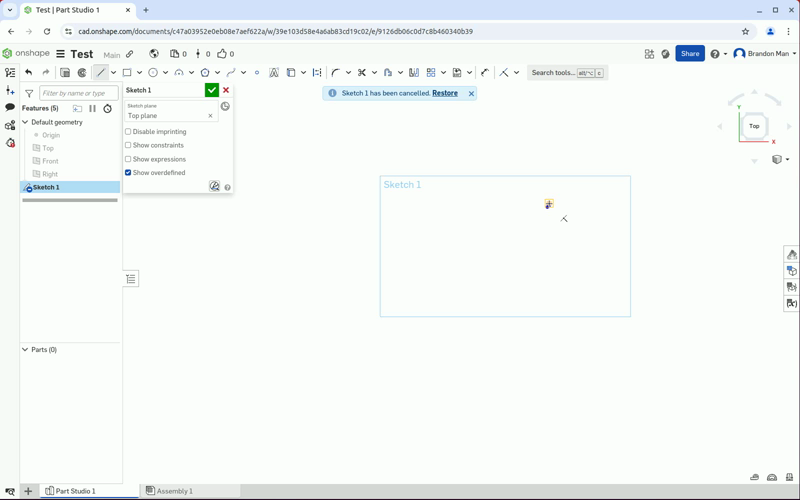
scroll(6)
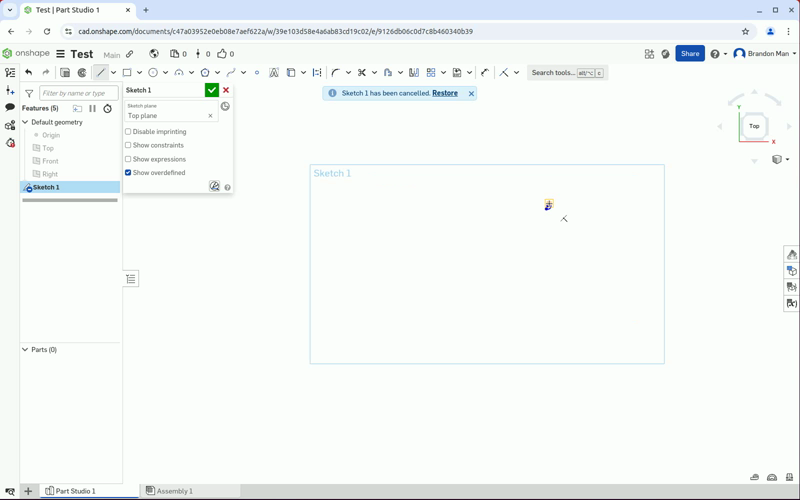
scroll(6)
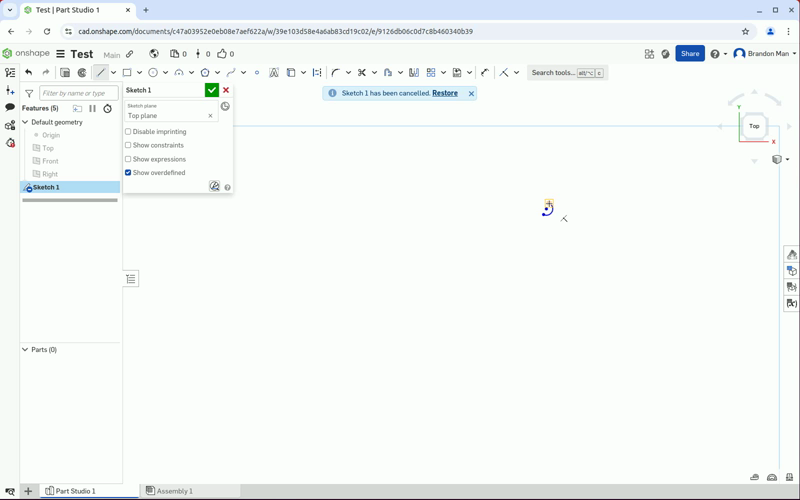
click(549, 203)
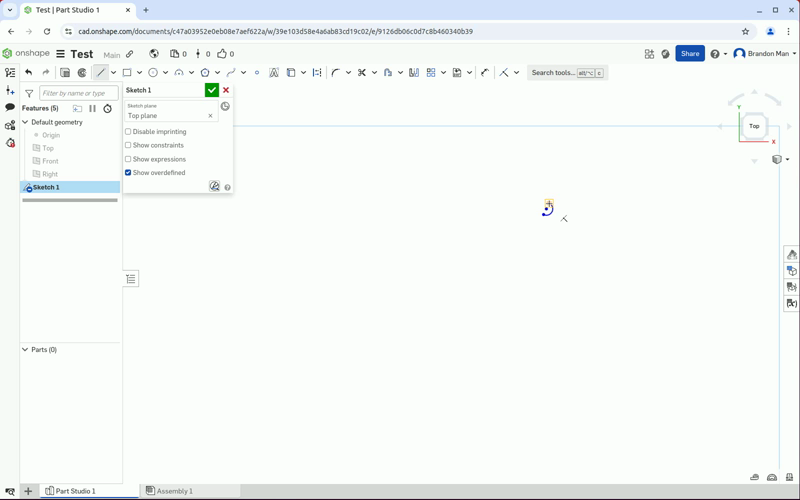
scroll(-6)
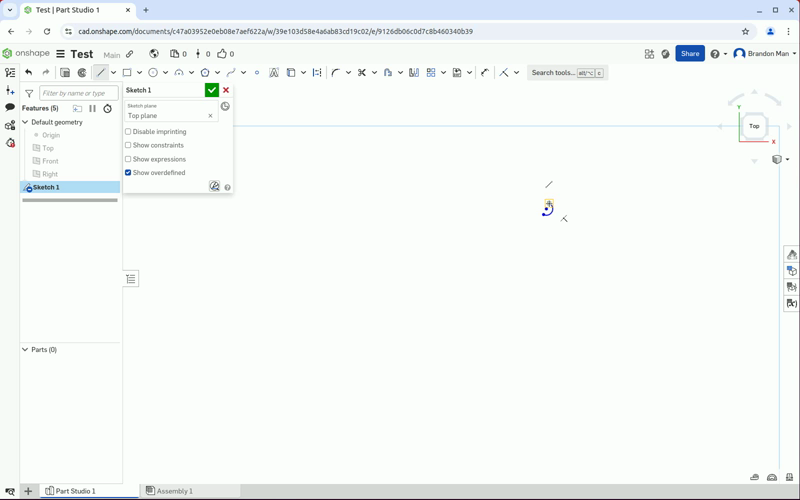
scroll(-6)
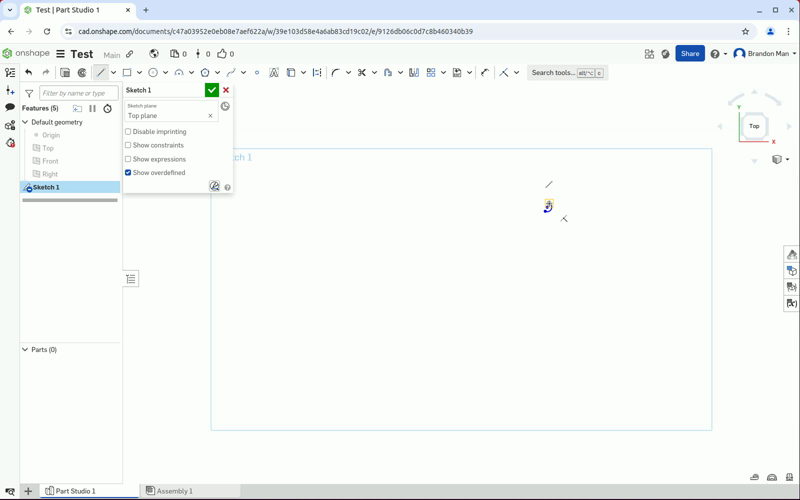
scroll(-6)
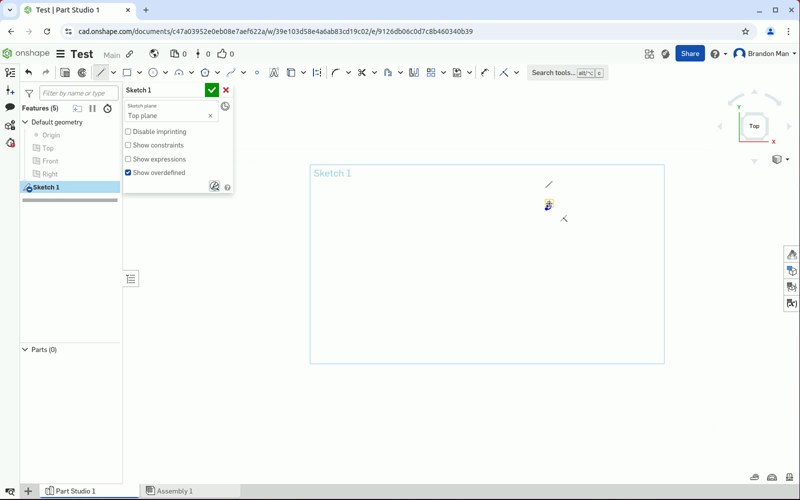
scroll(-6)
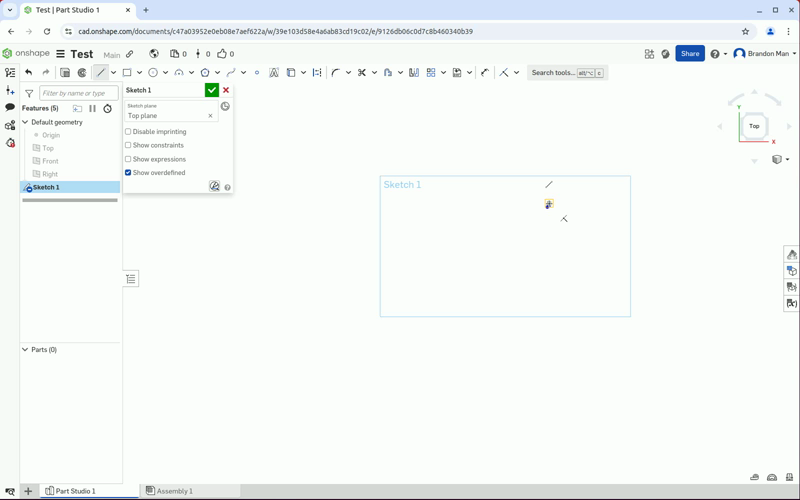
scroll(-6)
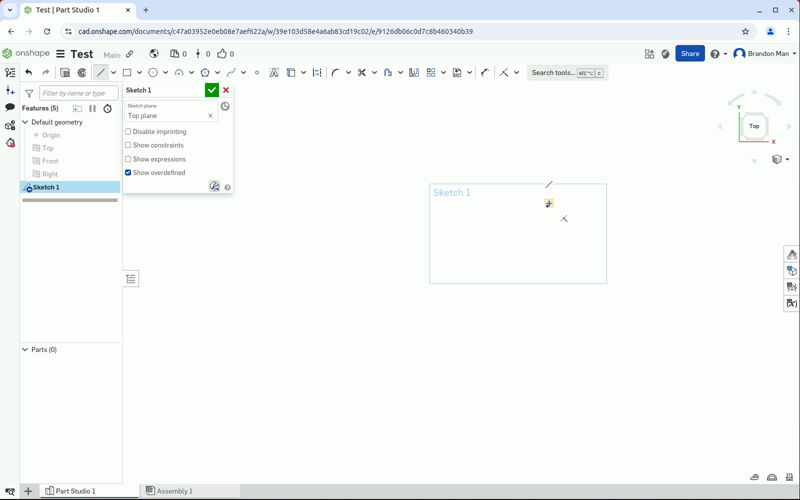
scroll(-6)
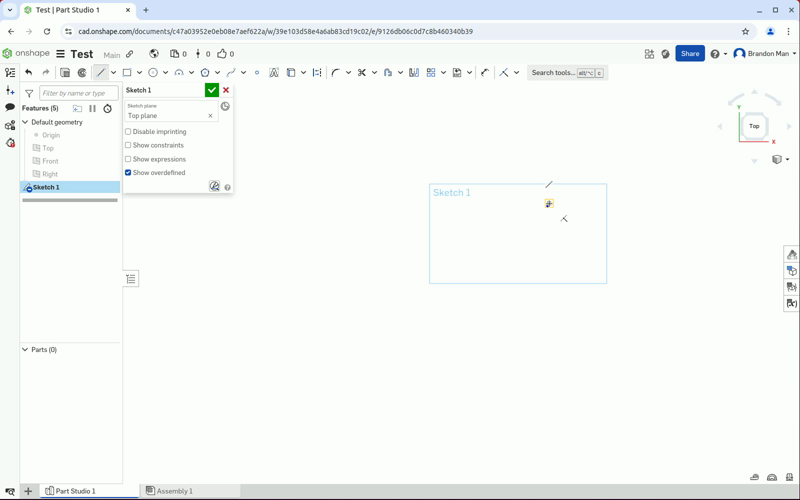
scroll(-6)
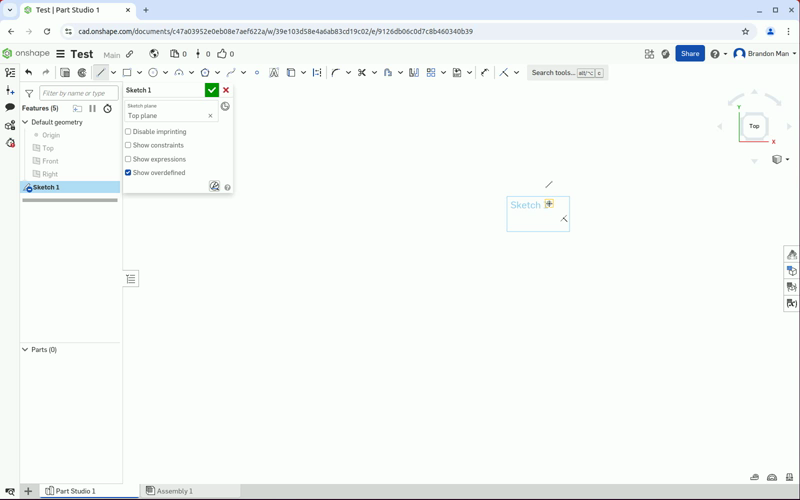
mouse_move(579, 203)
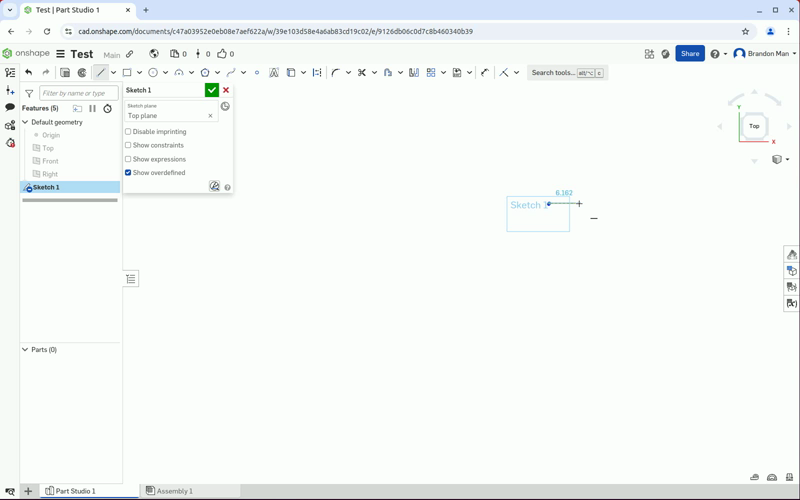
key_down(shift)
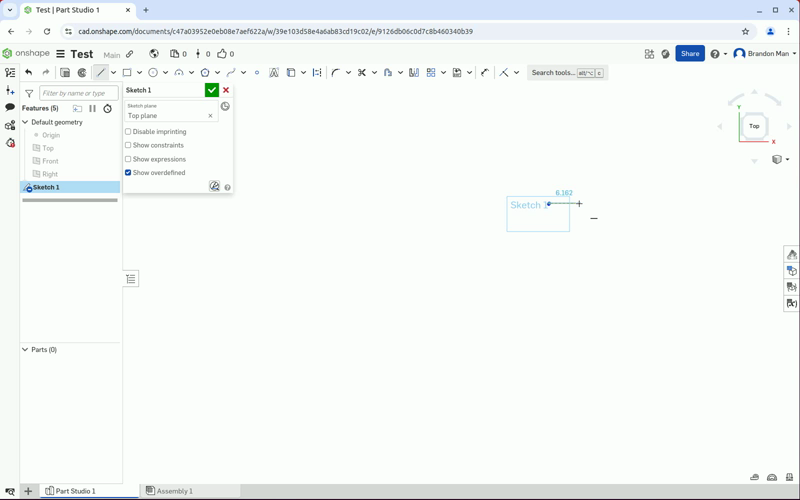
mouse_move(548, 204)
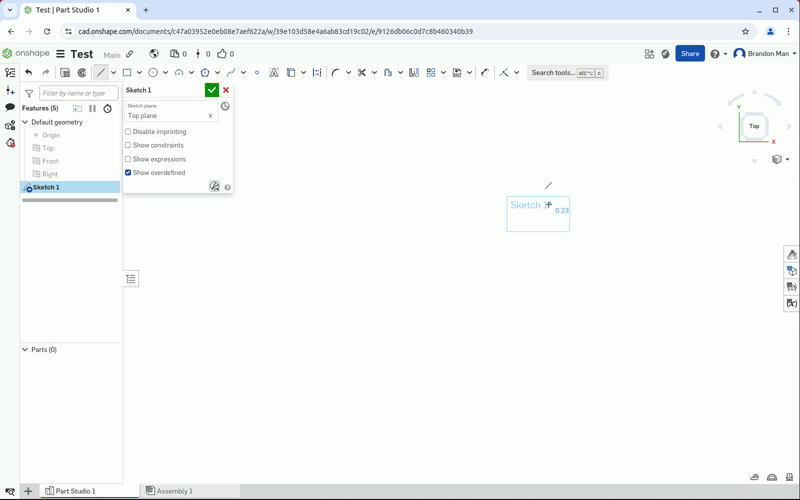
scroll(6)
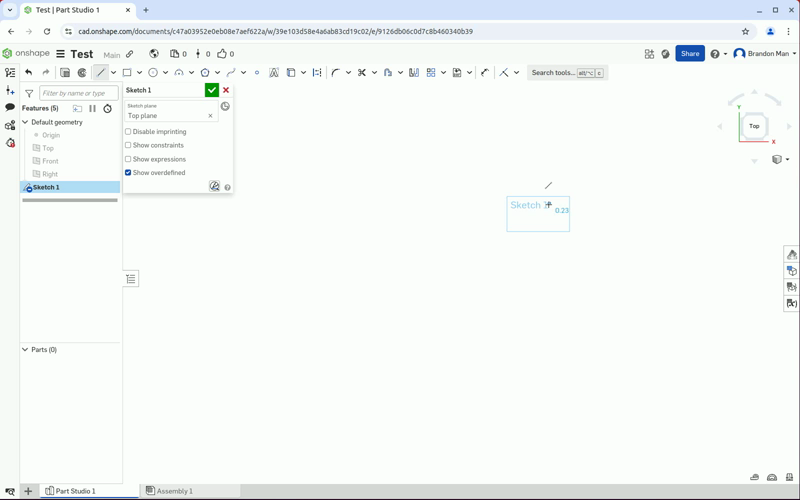
scroll(6)
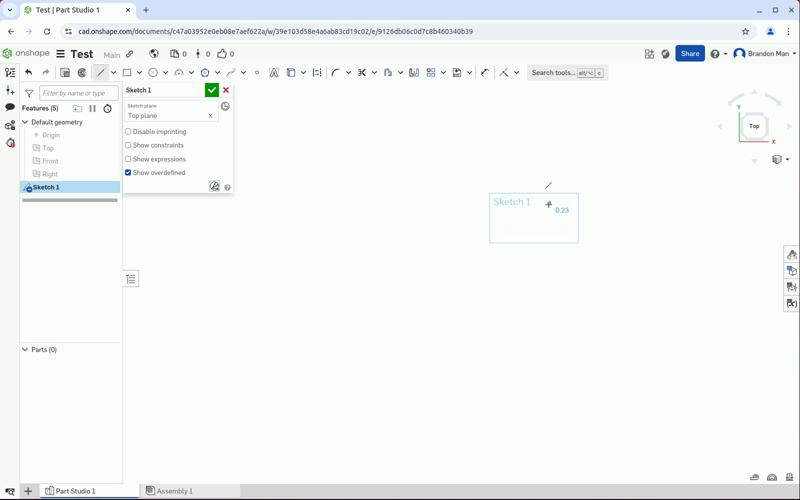
scroll(6)
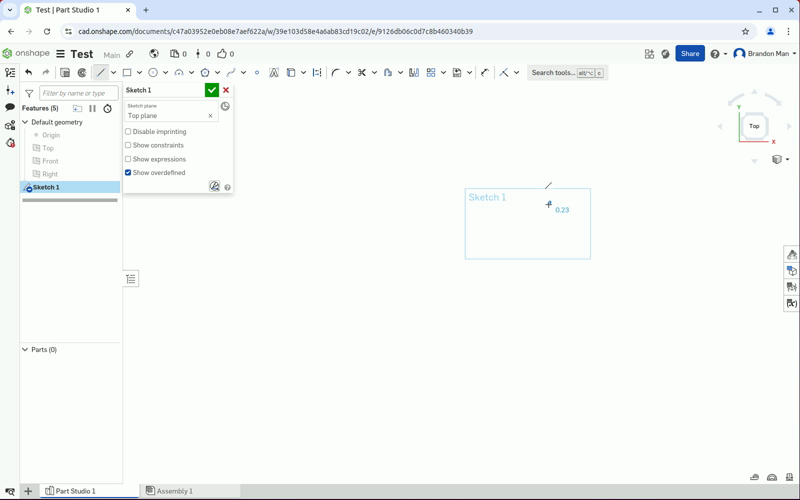
scroll(6)
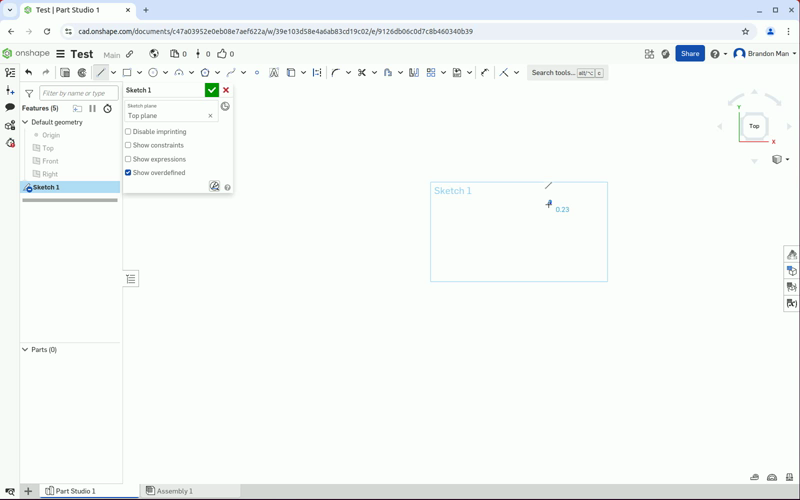
scroll(6)
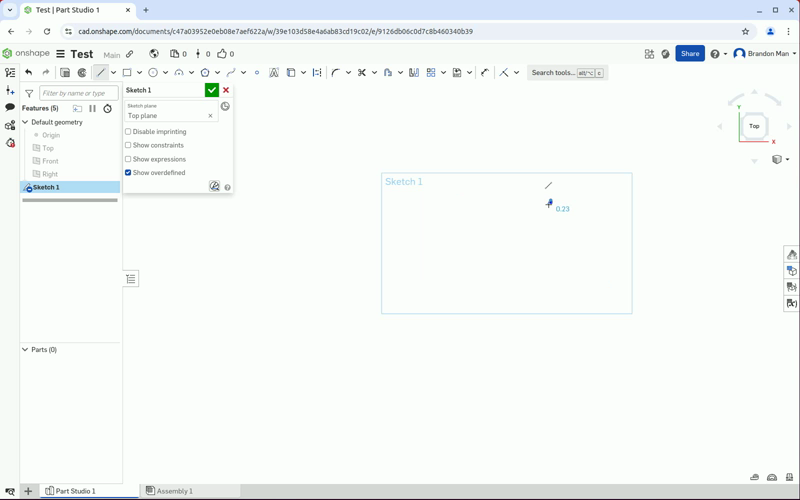
scroll(6)
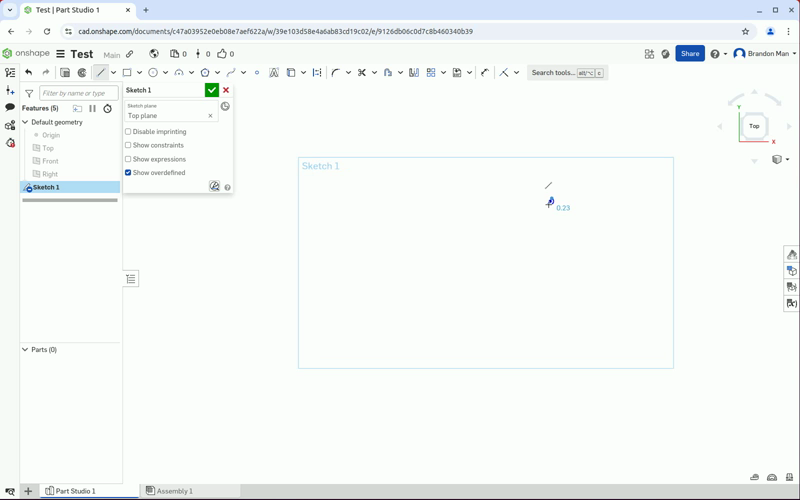
scroll(6)
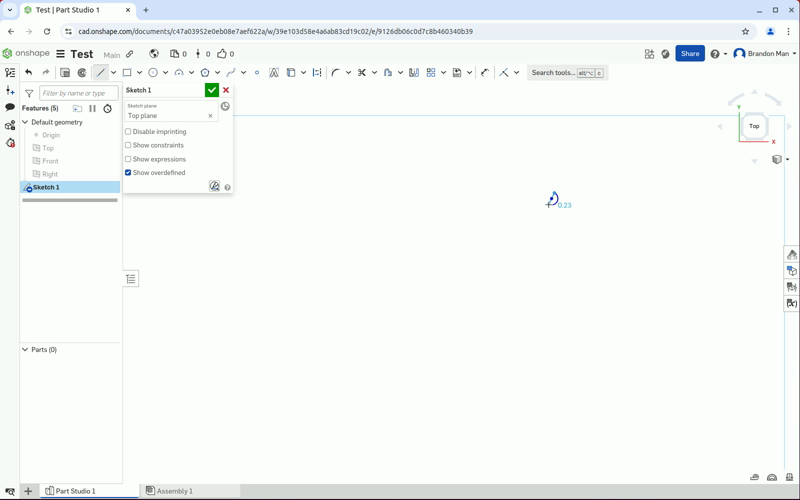
key_up(shift)
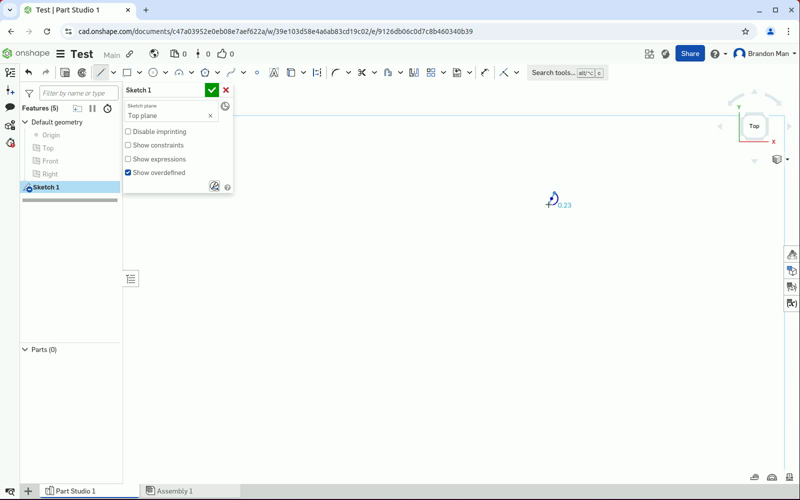
click(548, 204)
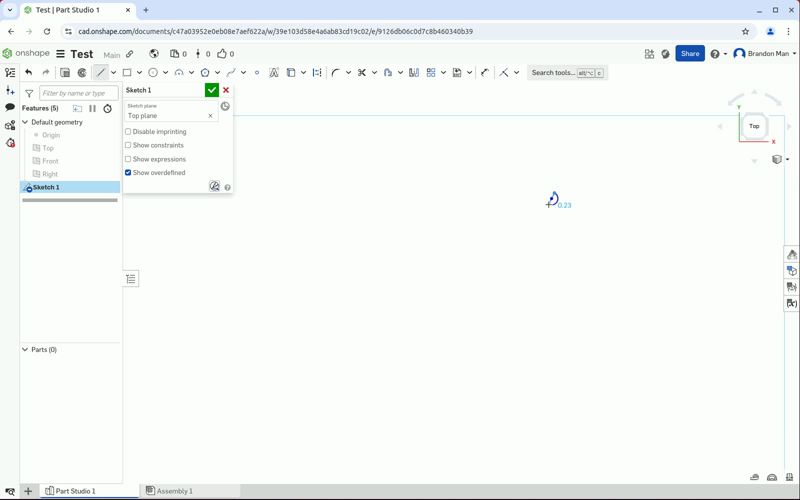
scroll(-6)
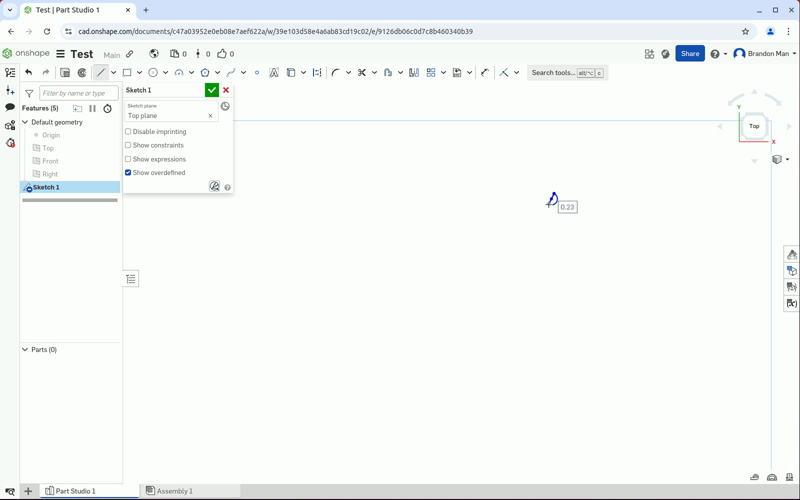
scroll(-6)
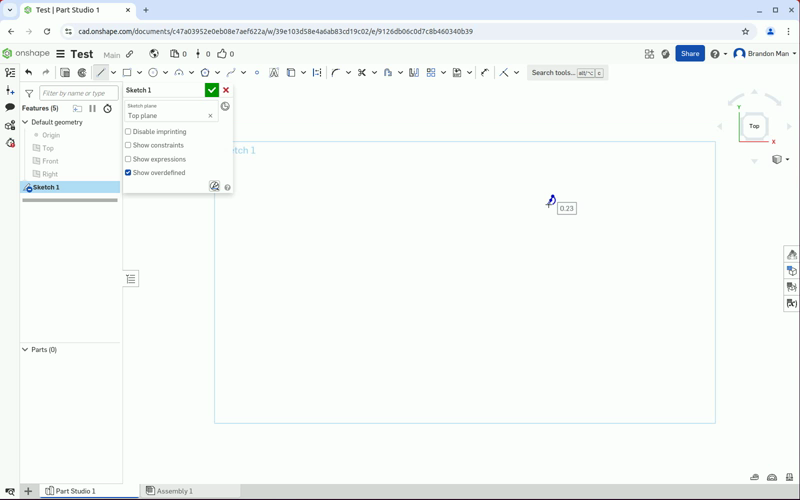
scroll(-6)
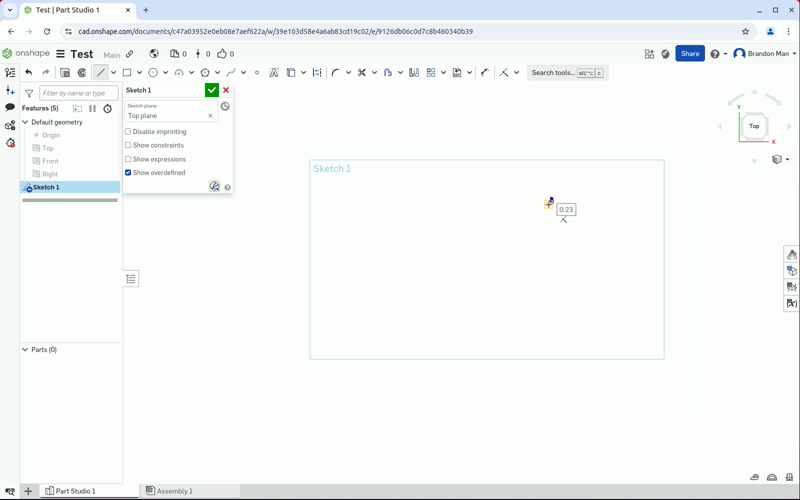
scroll(-6)
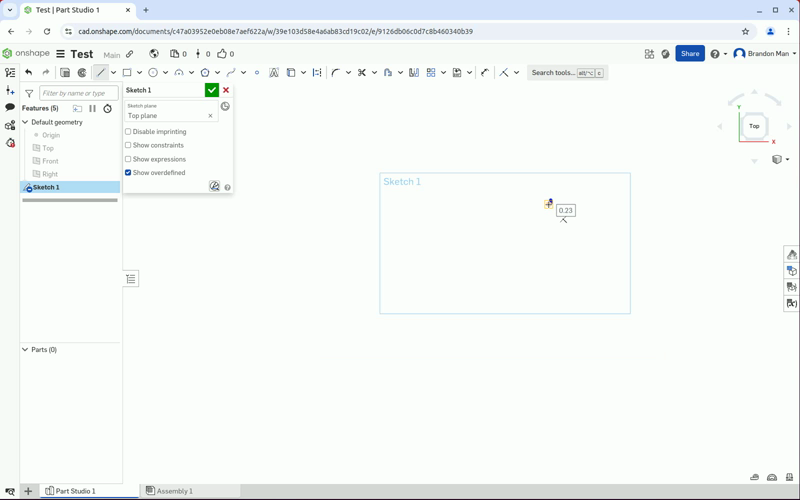
scroll(-6)
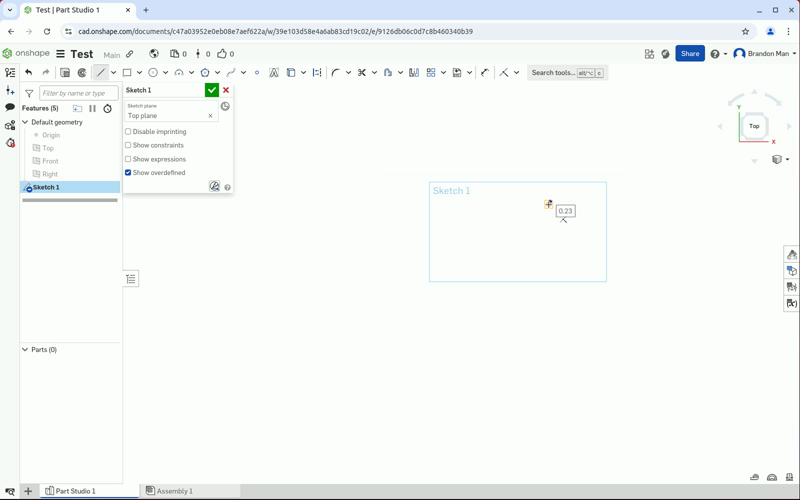
scroll(-6)
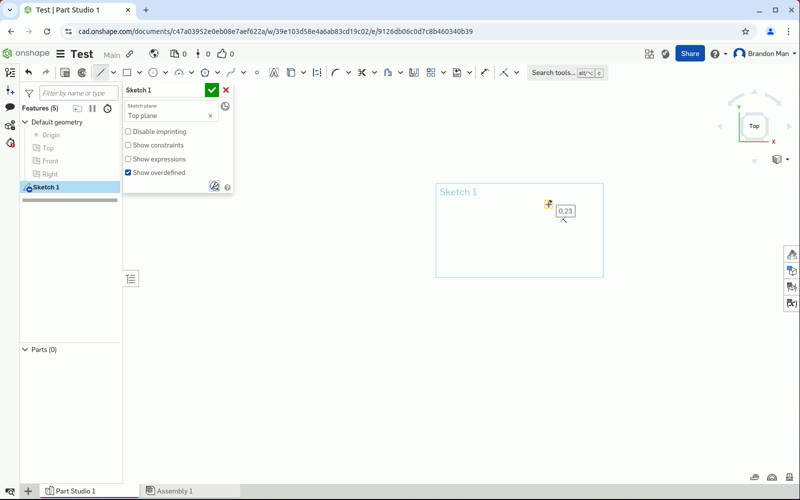
scroll(-6)
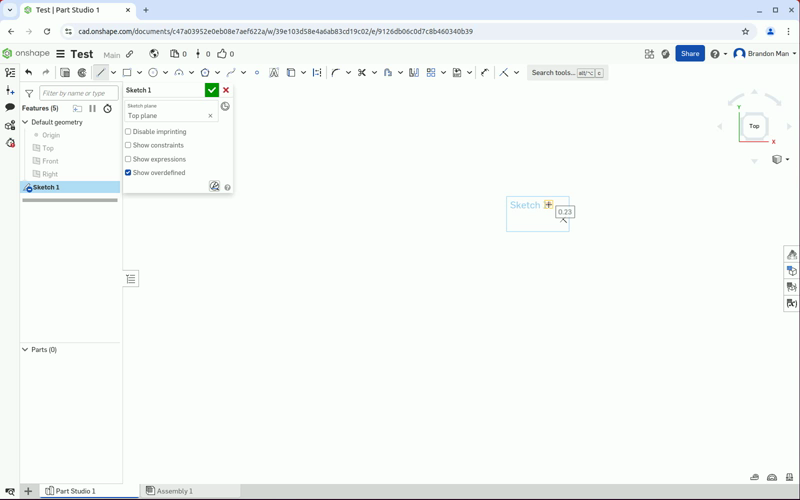
key(esc)
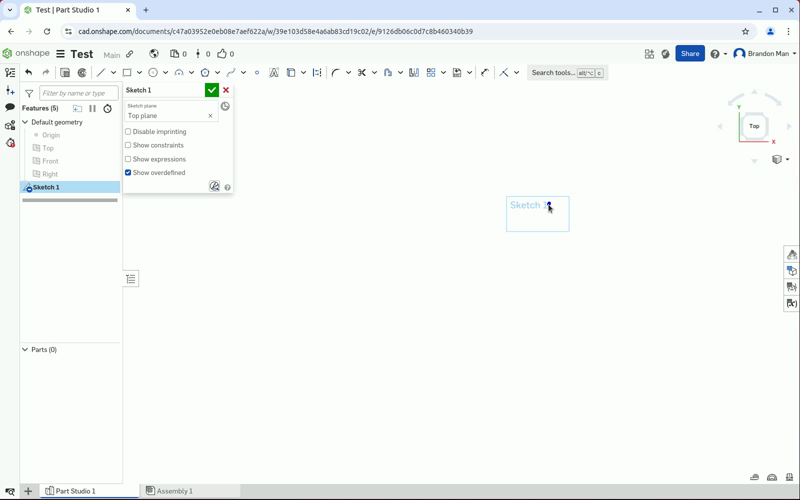
mouse_move(548, 204)
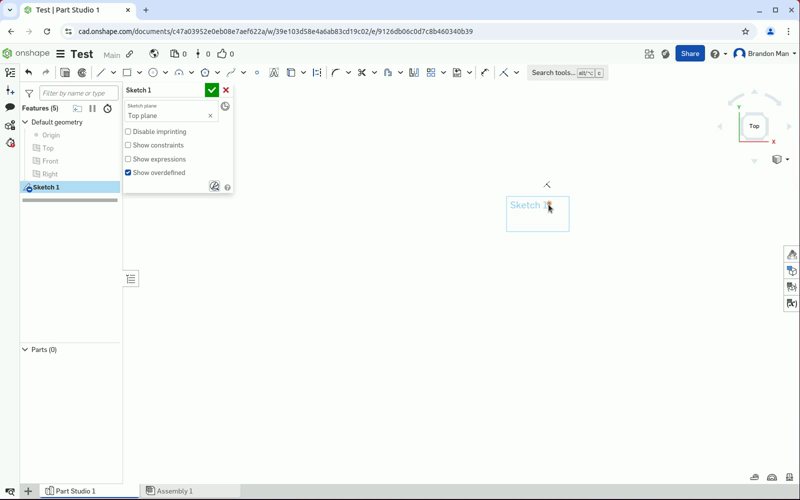
scroll(6)
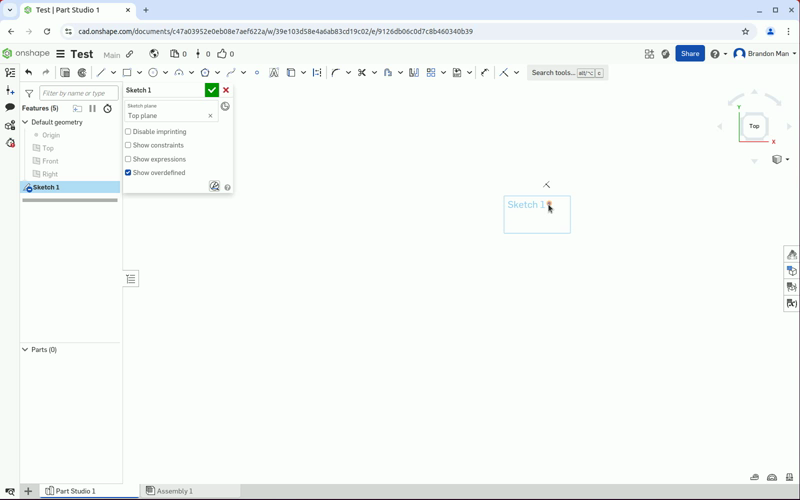
scroll(6)
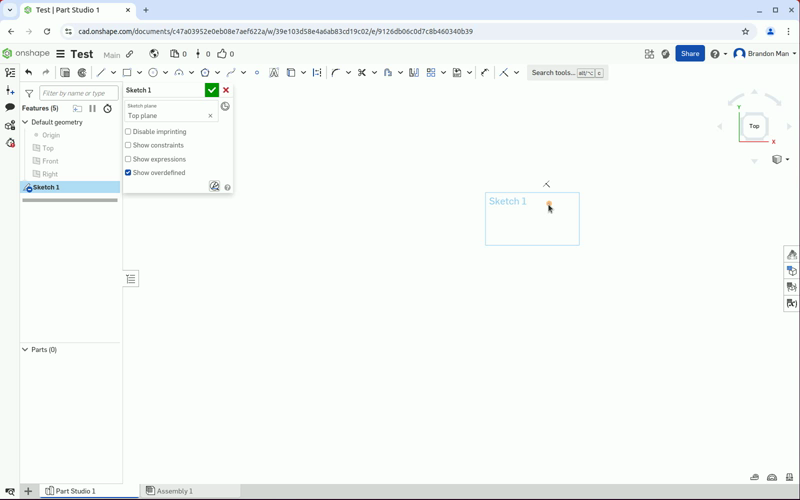
scroll(6)
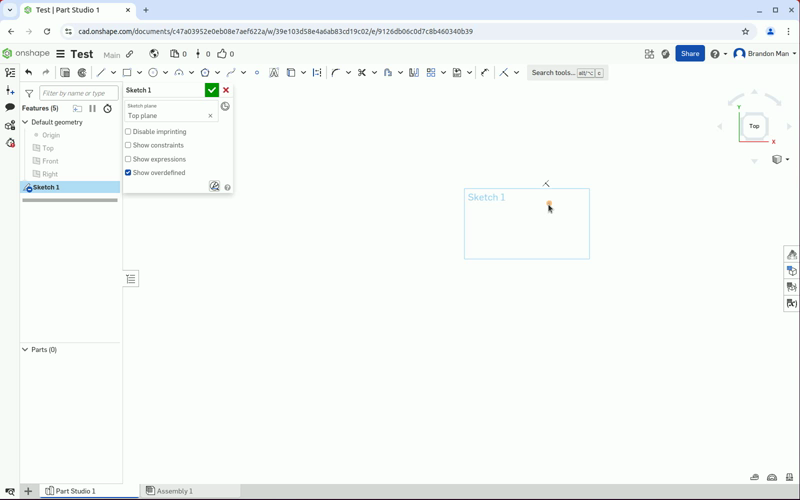
scroll(6)
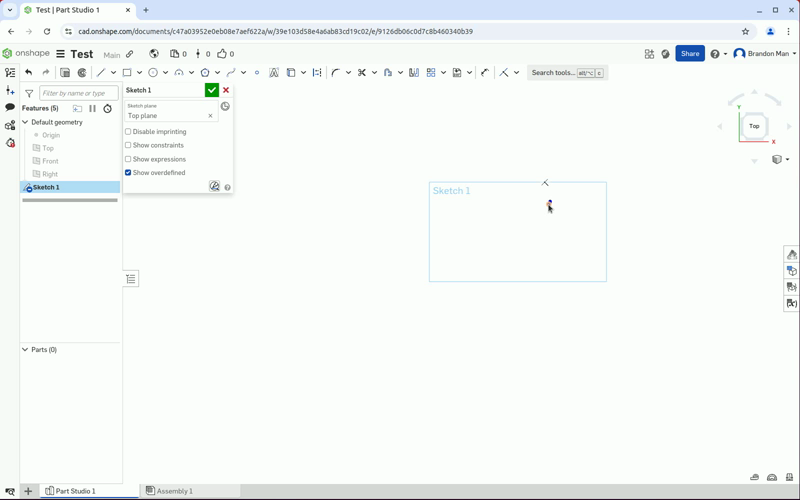
scroll(6)
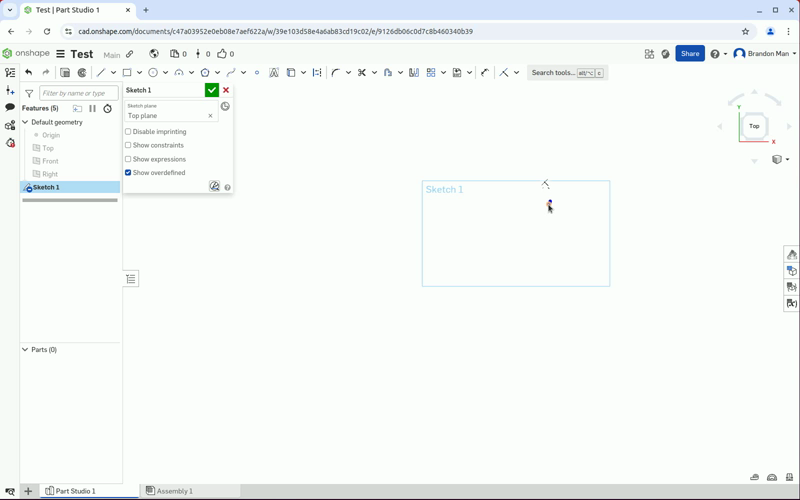
scroll(6)
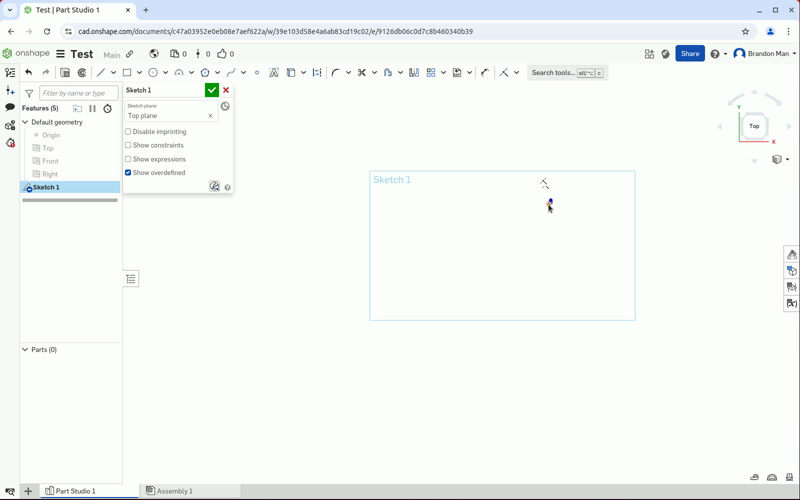
scroll(6)
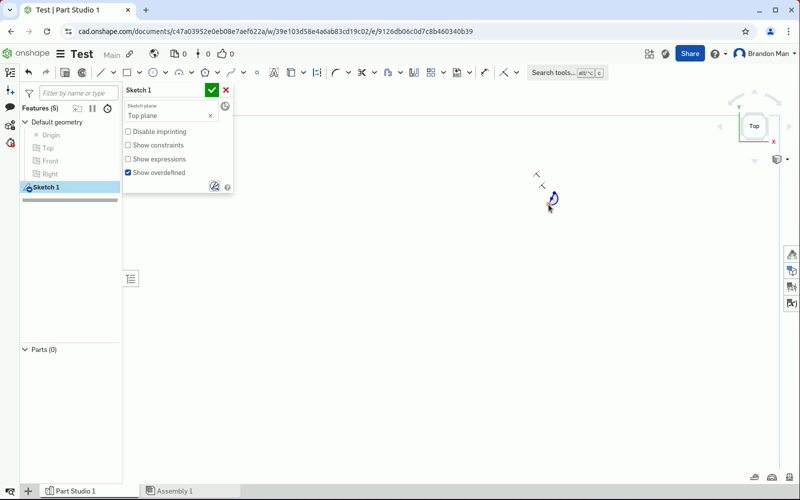
click(548, 204)
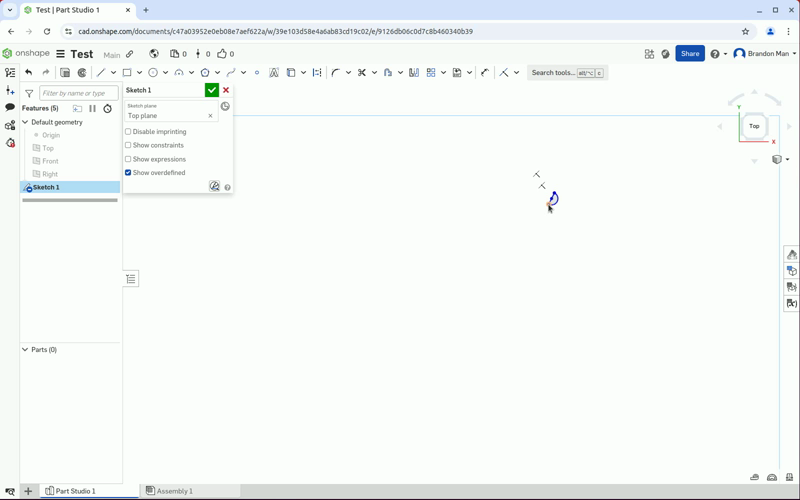
scroll(-6)
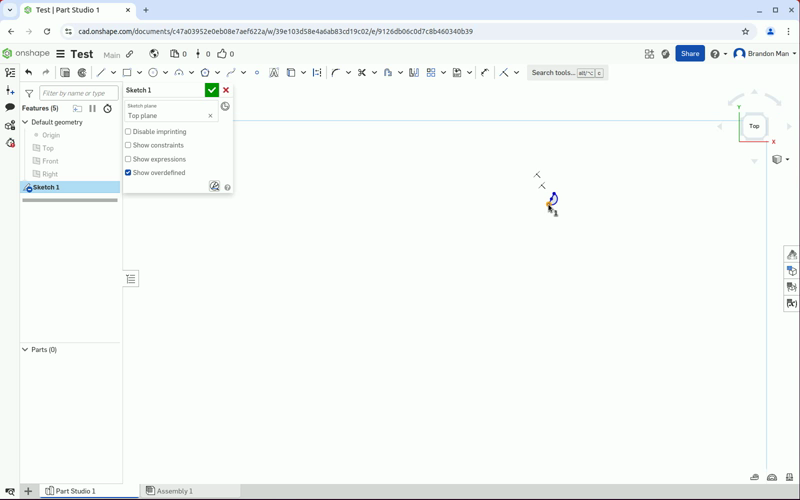
scroll(-6)
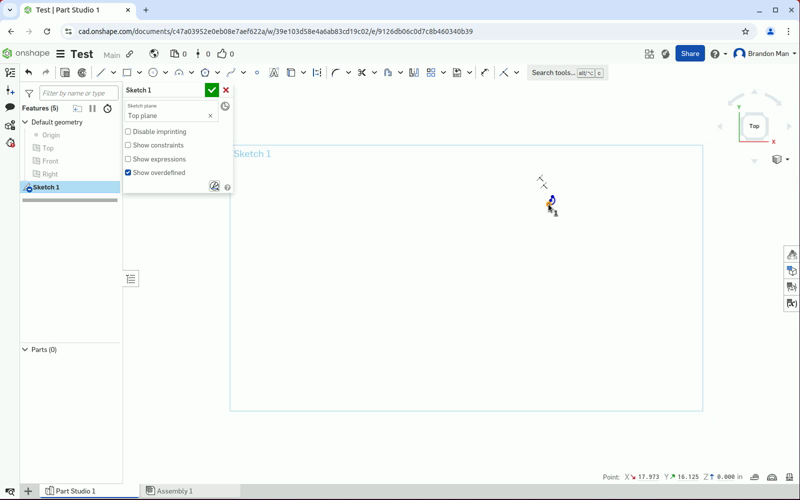
scroll(-6)
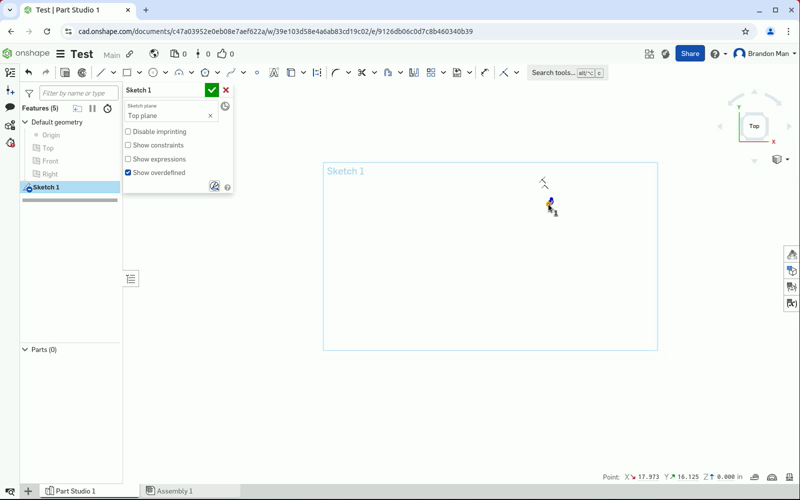
scroll(-6)
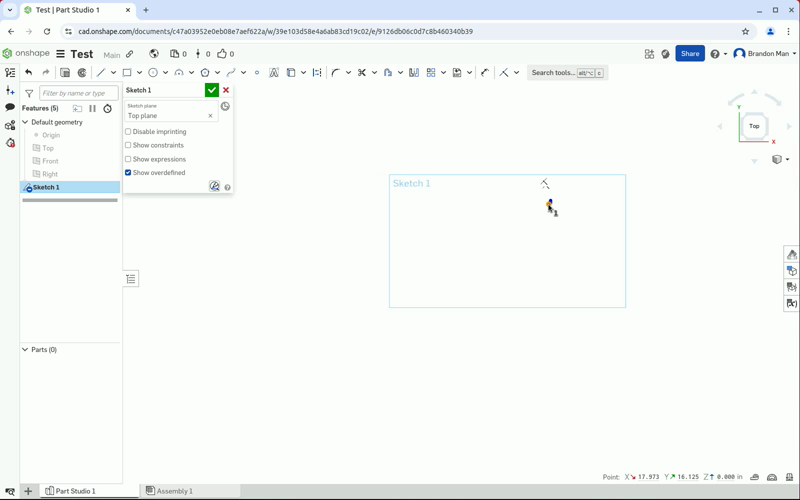
scroll(-6)
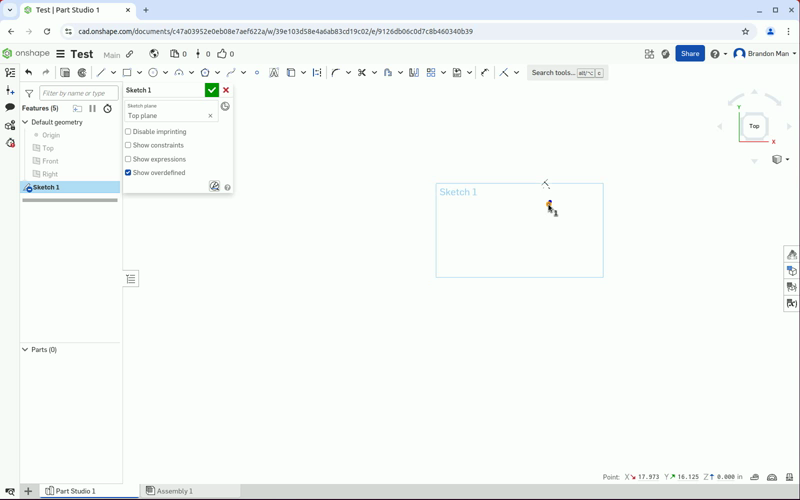
scroll(-6)
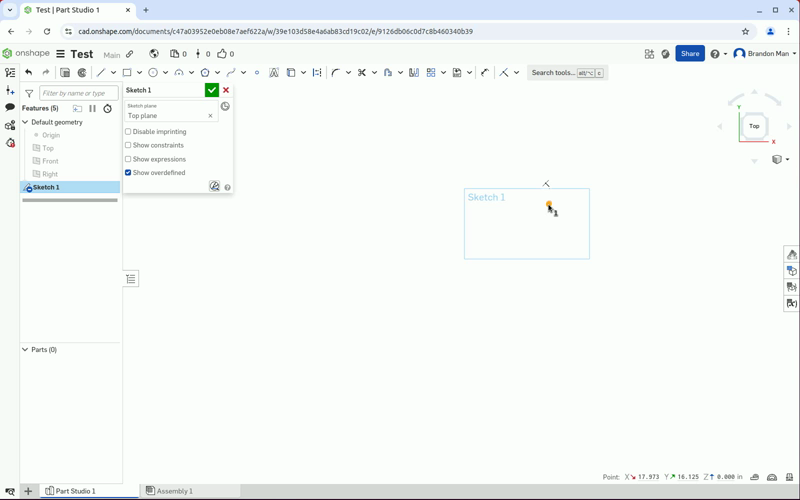
scroll(-6)
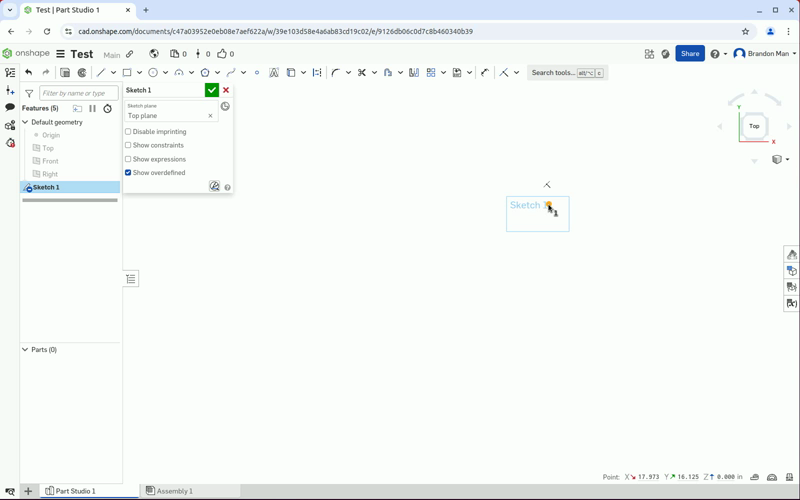
mouse_move(73, 352)
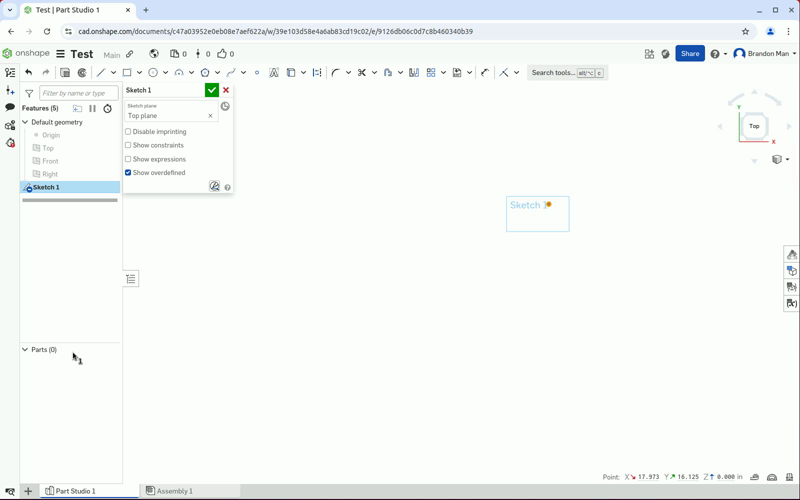
key(shift+y)
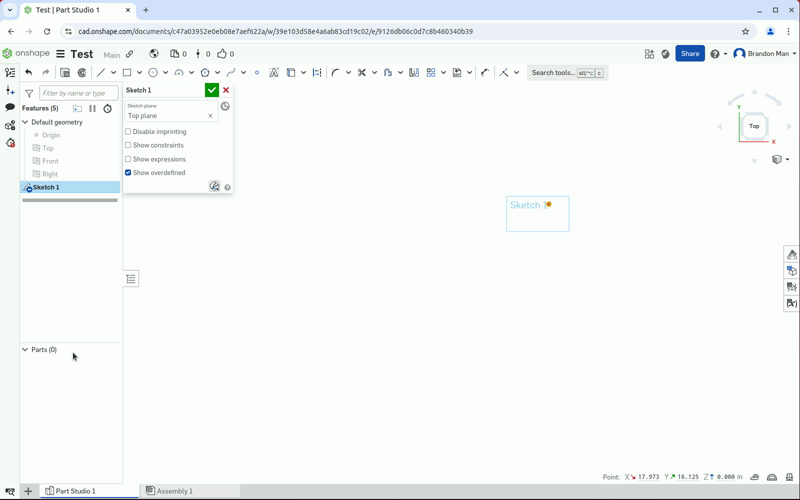
key(shift+e)
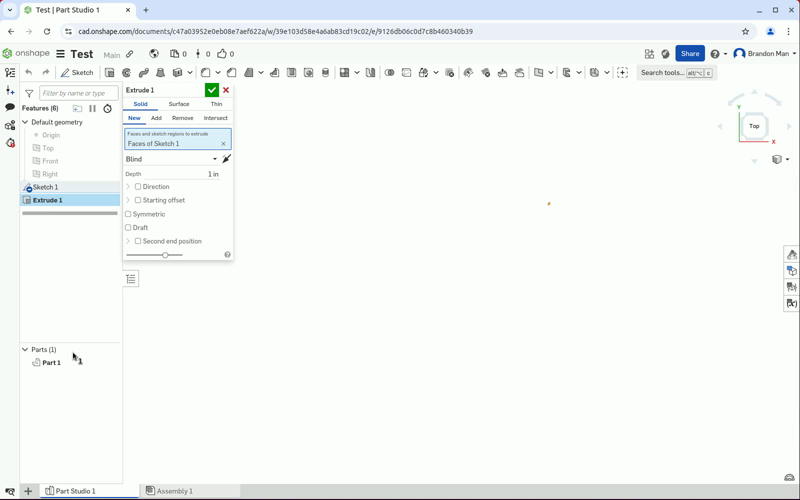
mouse_move(143, 106)
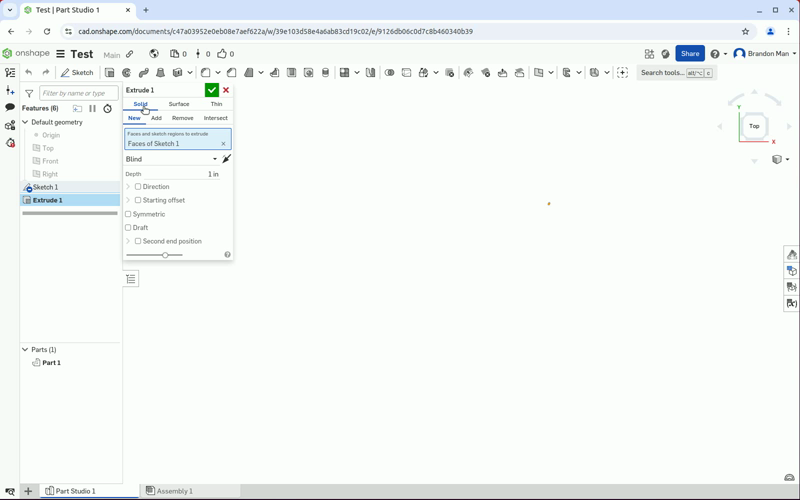
click(143, 106)
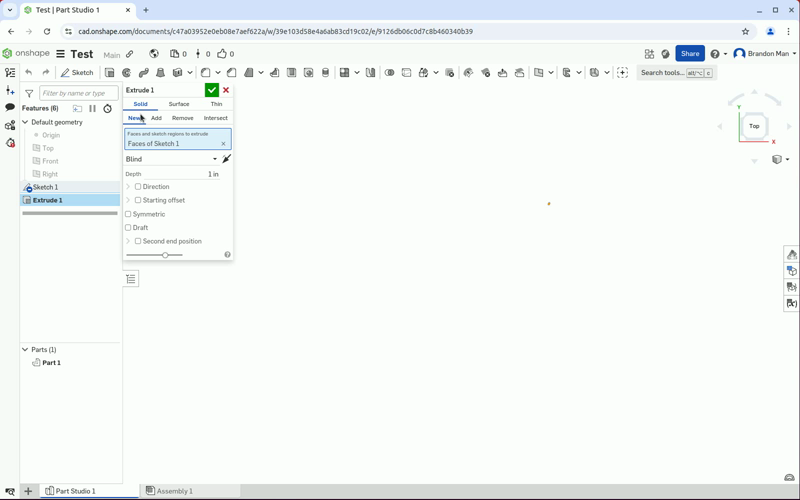
mouse_move(137, 120)
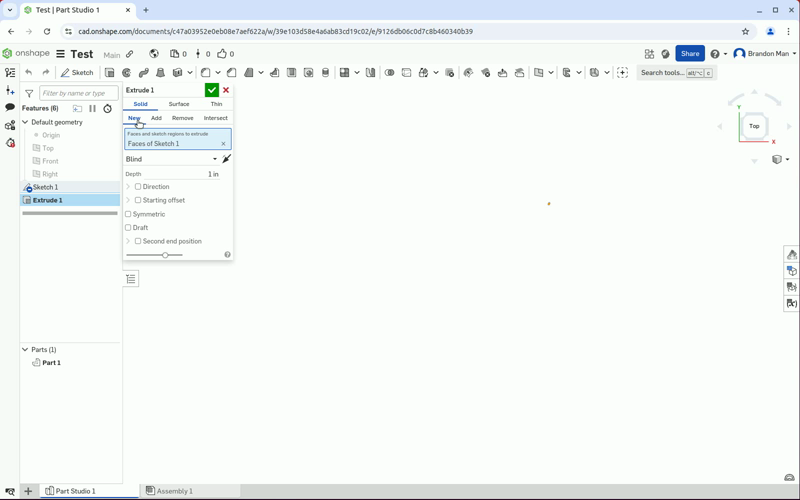
click(137, 120)
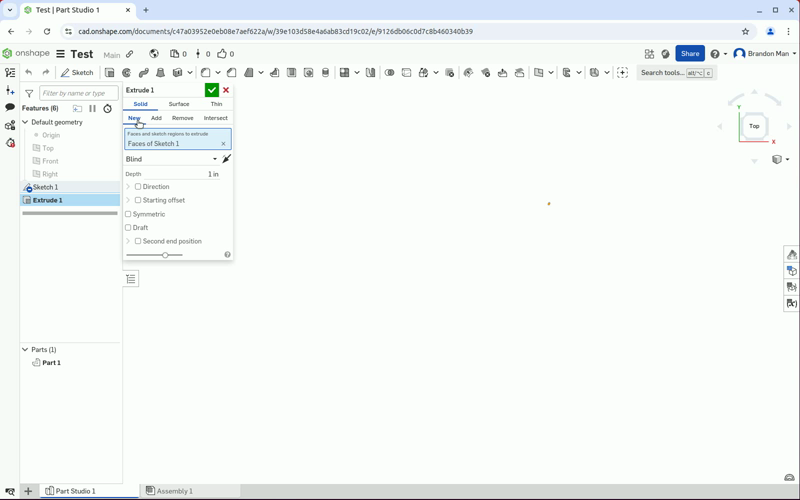
key(tab, 4)
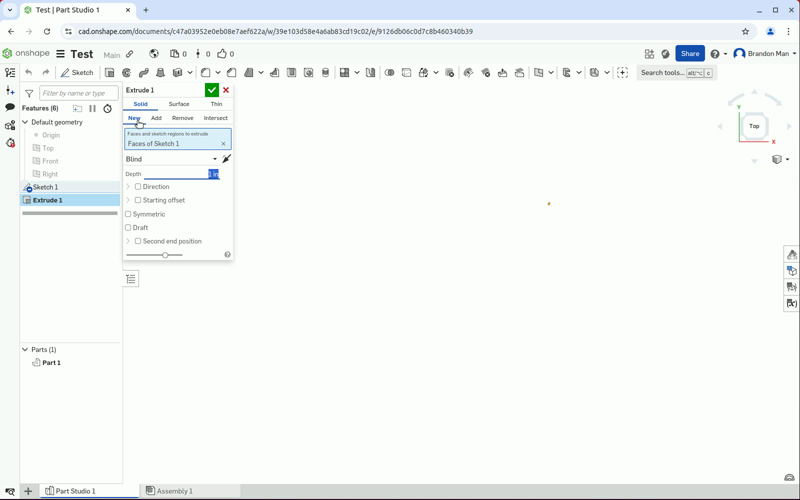
text(4.574)
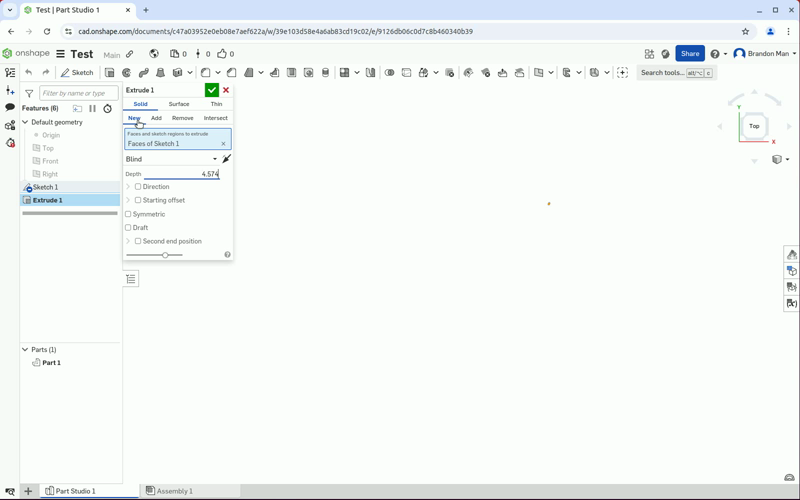
key(enter)
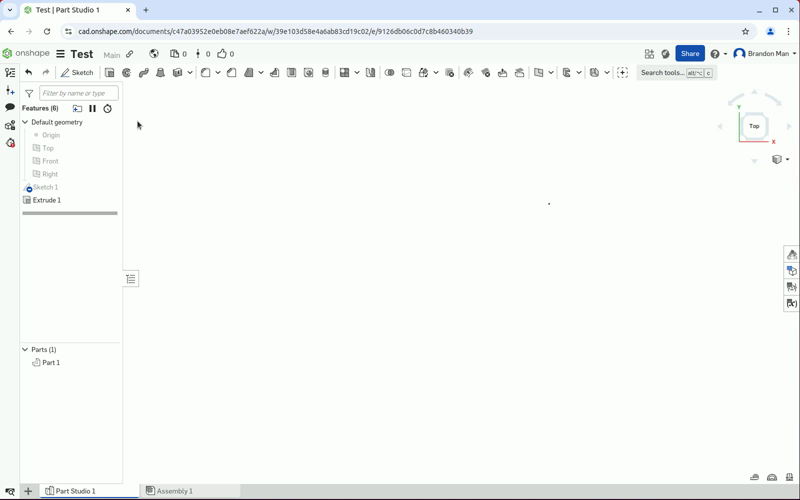
key(shift+h)
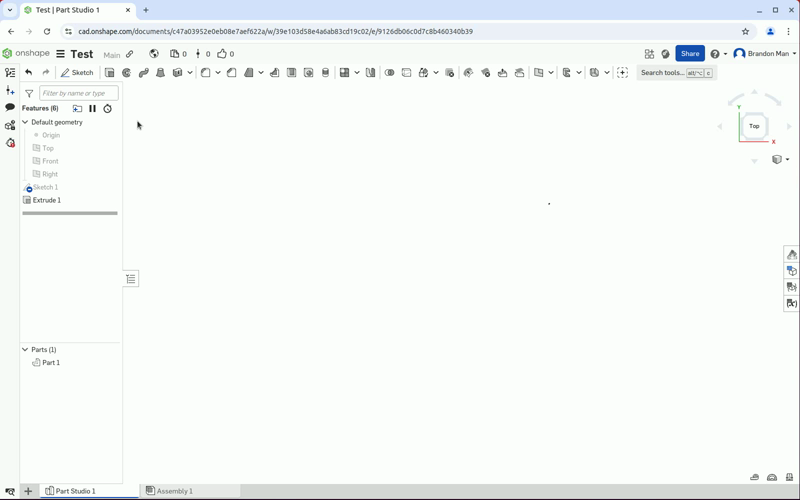
key(shift+h)
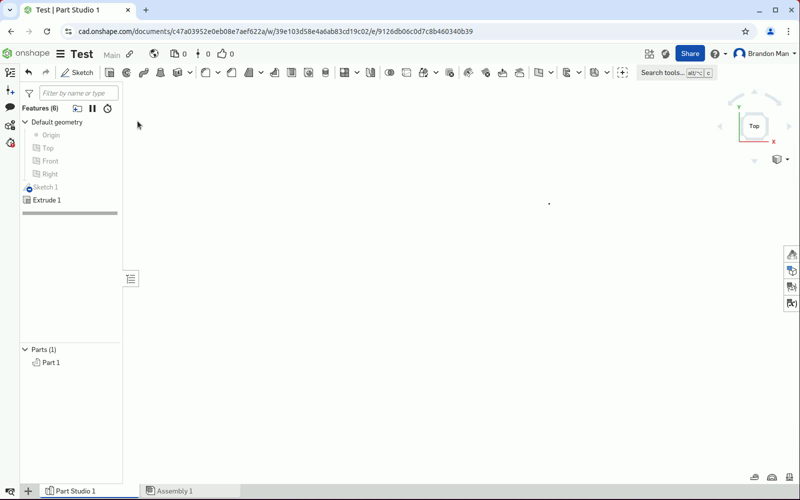
mouse_move(73, 189)
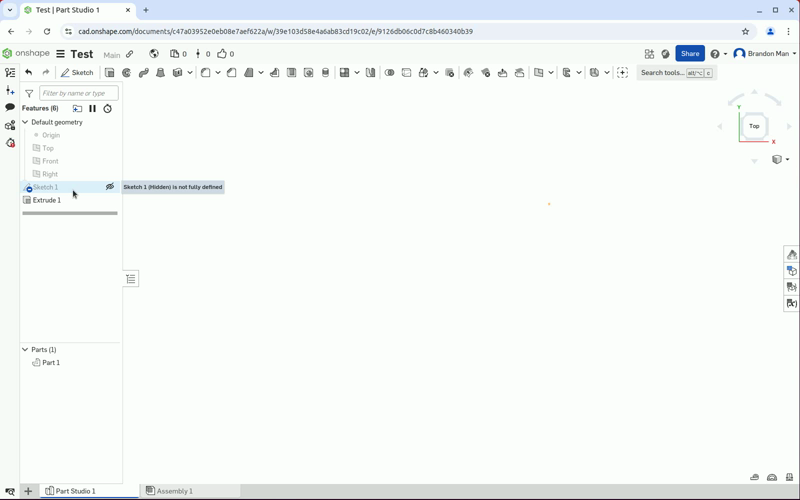
click(73, 189)
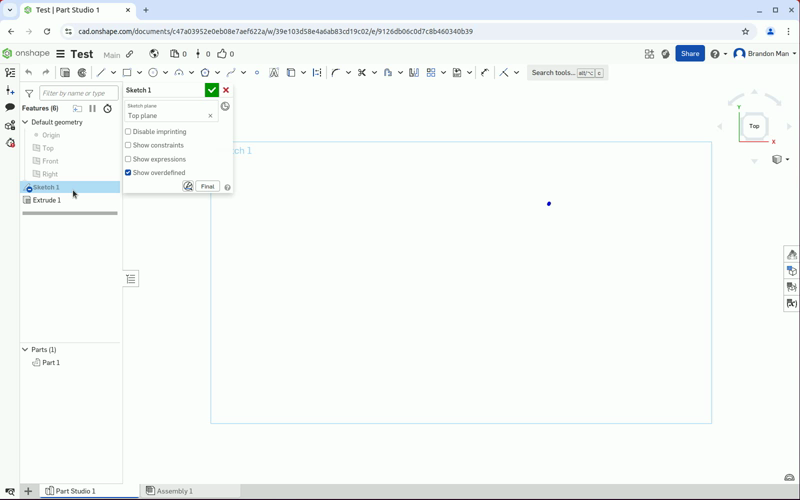
mouse_move(229, 92)
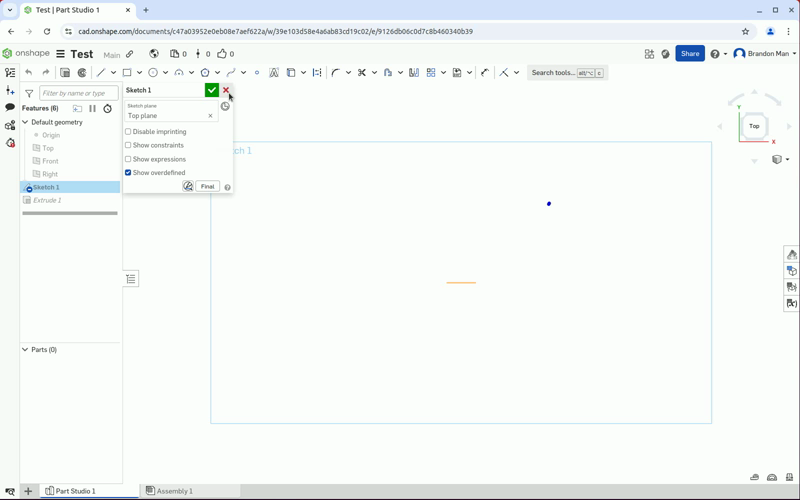
click(229, 92)
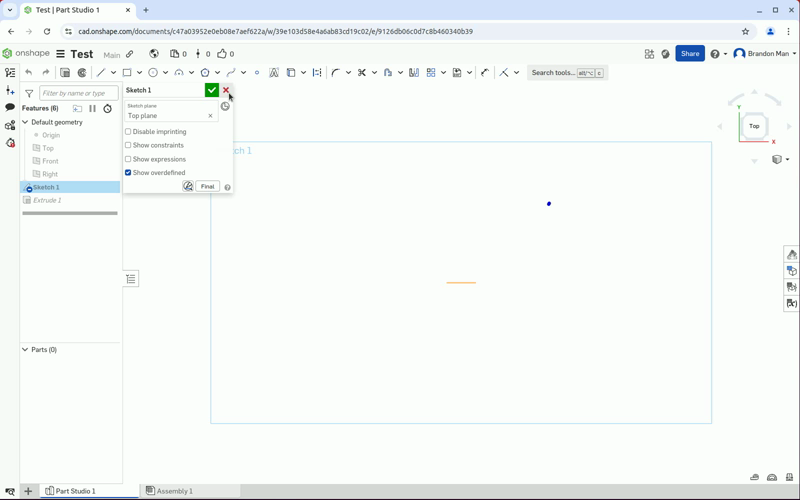
key(shift+s)
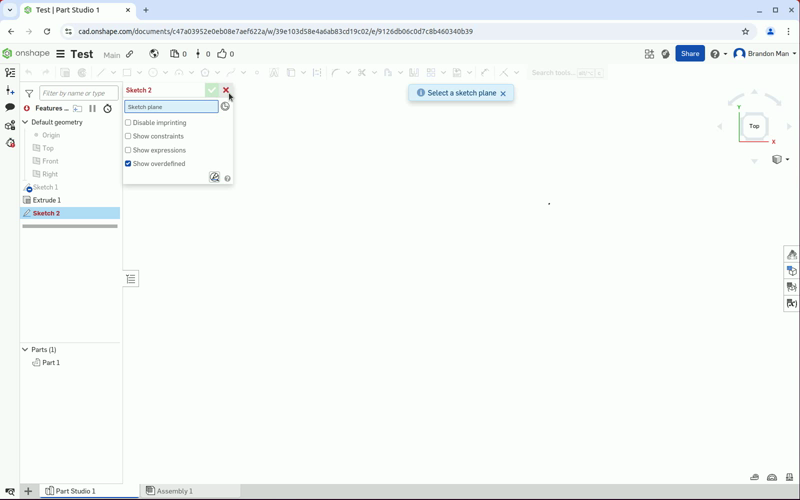
mouse_move(73, 150)
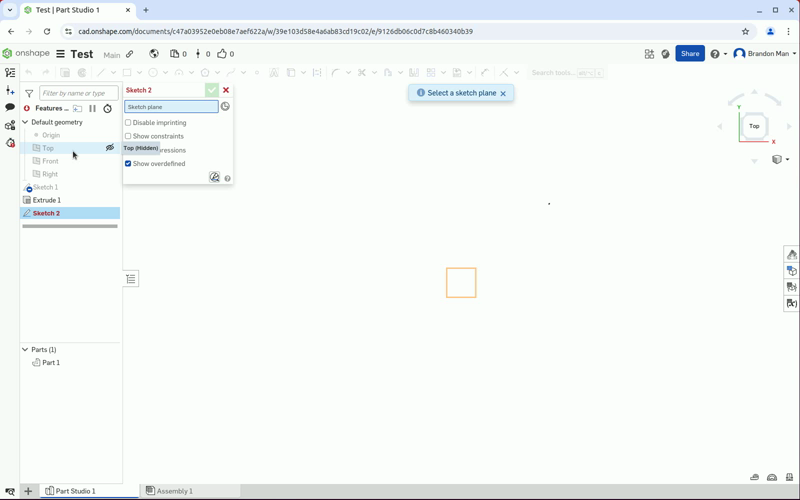
click(73, 150)
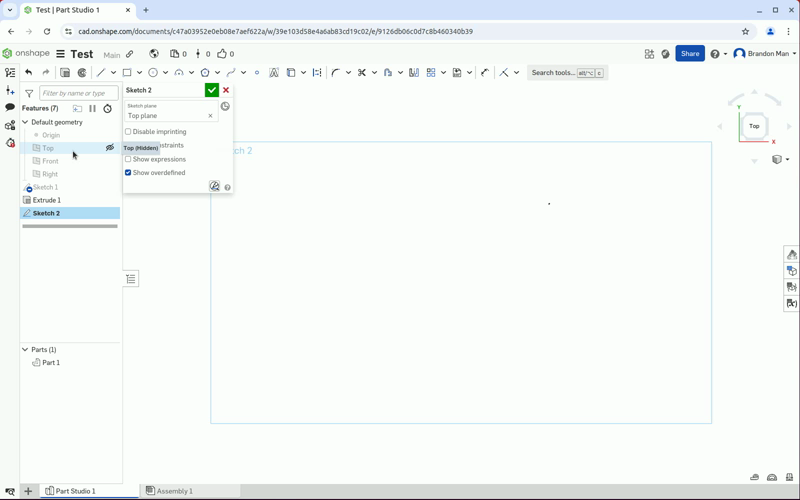
mouse_move(73, 352)
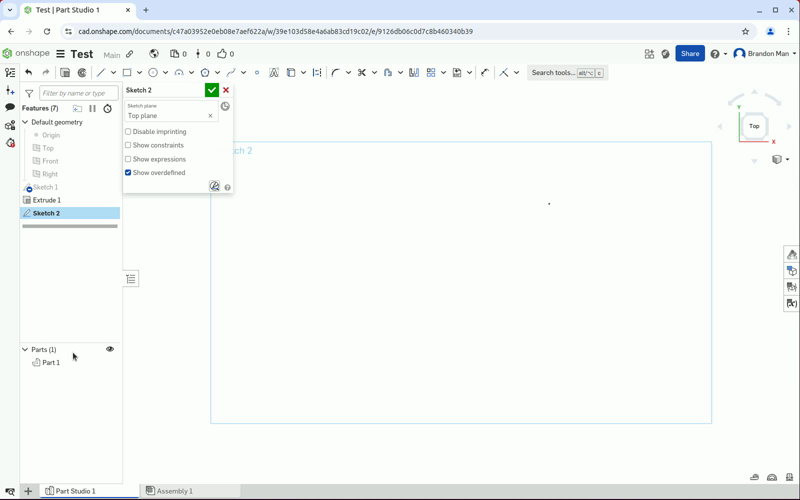
key(y)
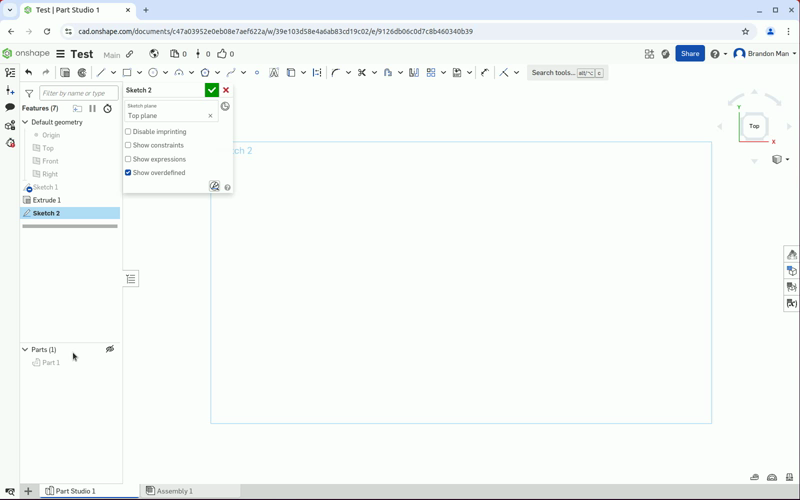
key(l)
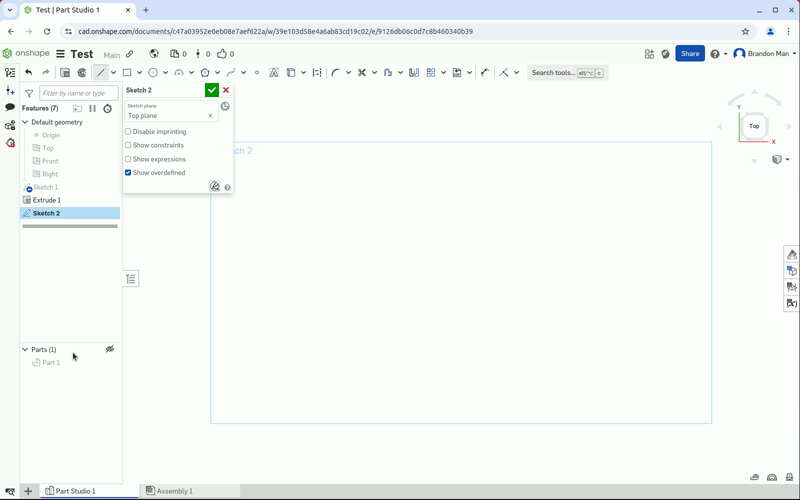
key_down(shift)
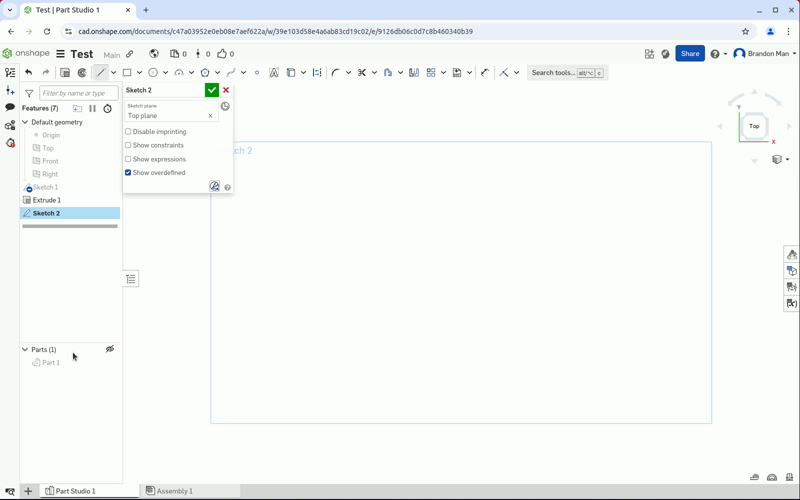
mouse_move(440, 204)
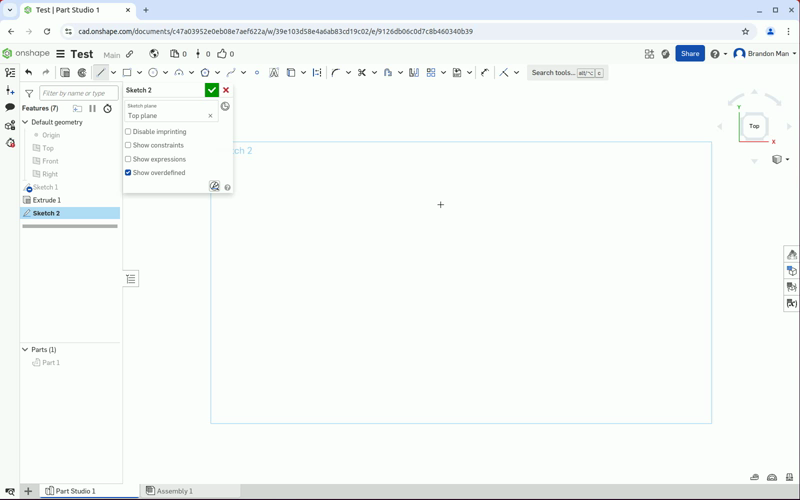
click(440, 204)
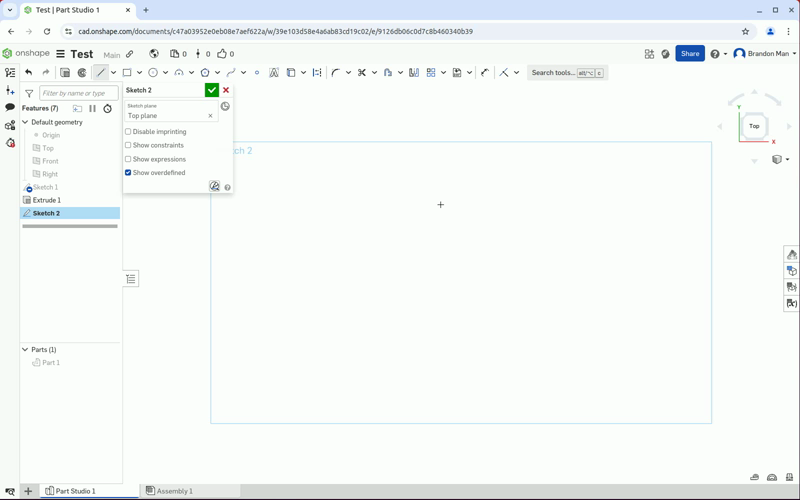
key_up(shift)
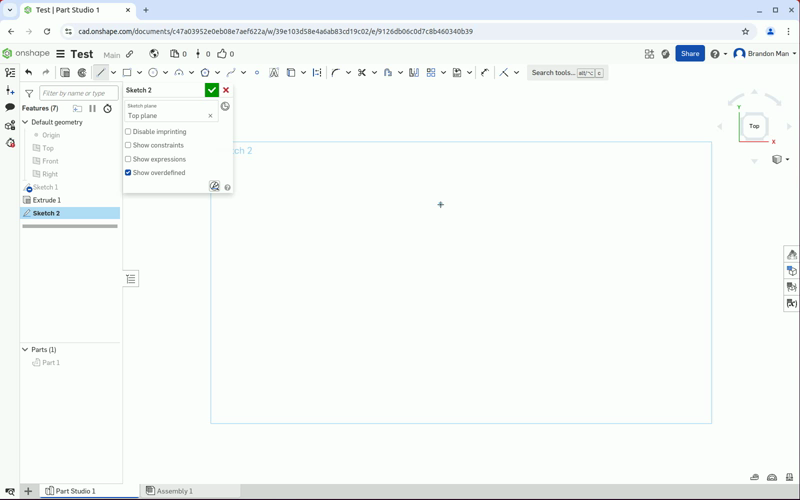
key_down(shift)
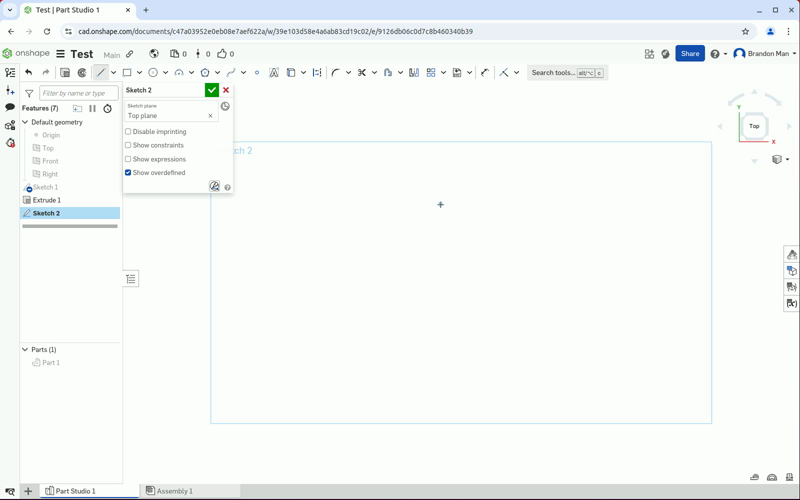
mouse_move(474, 264)
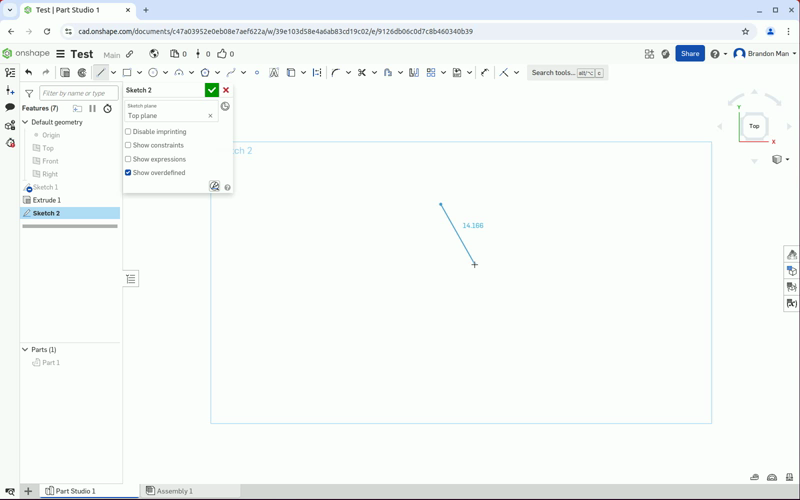
click(474, 264)
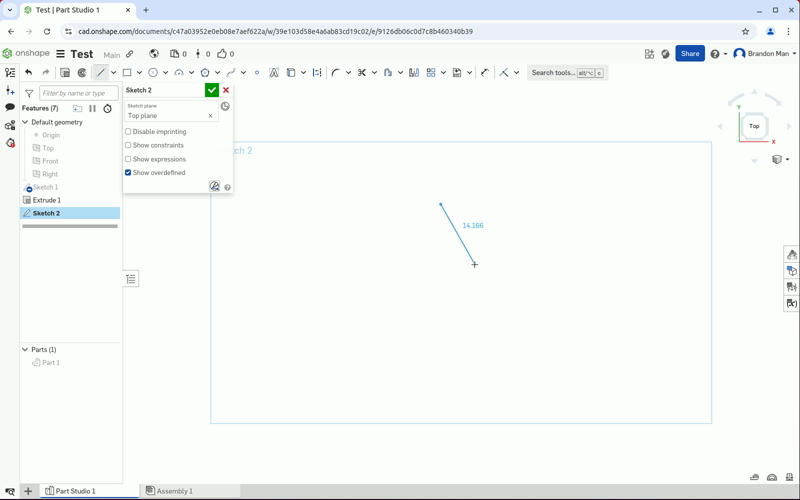
key_up(shift)
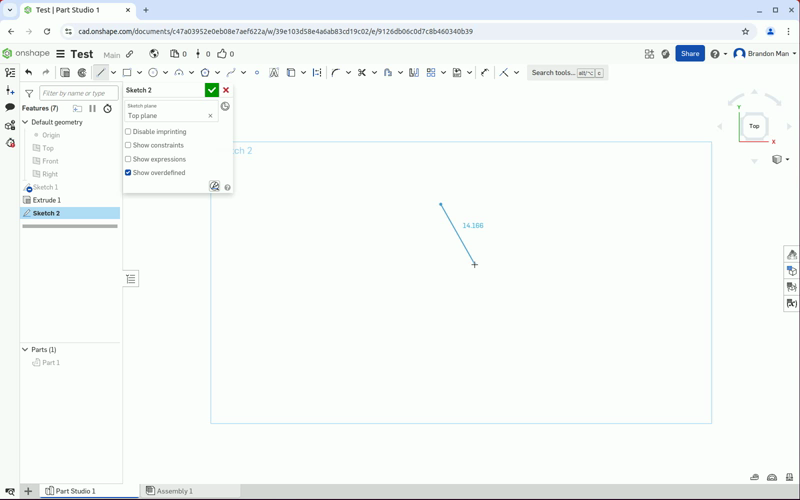
key(esc)
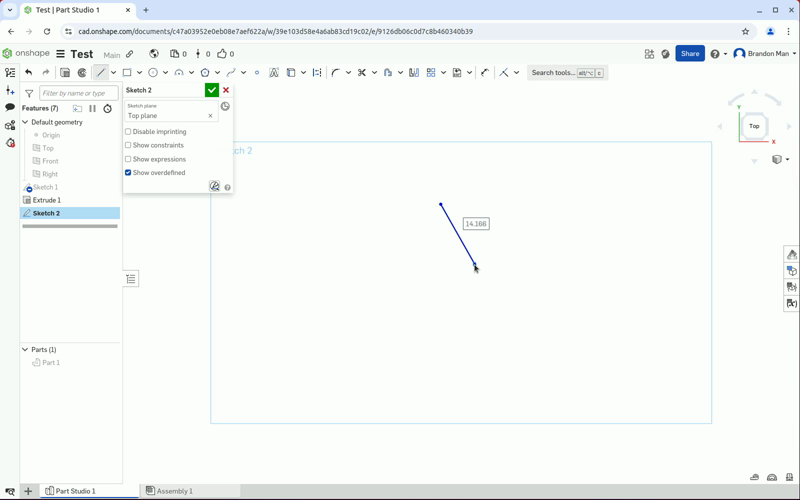
key(a)
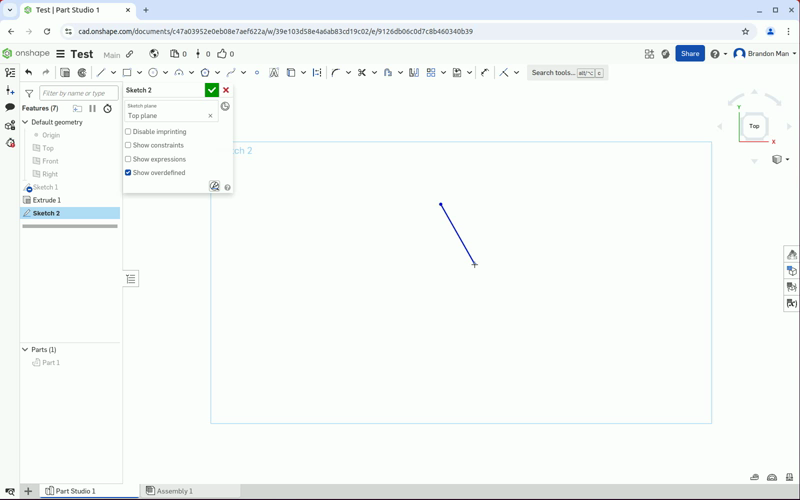
mouse_move(474, 264)
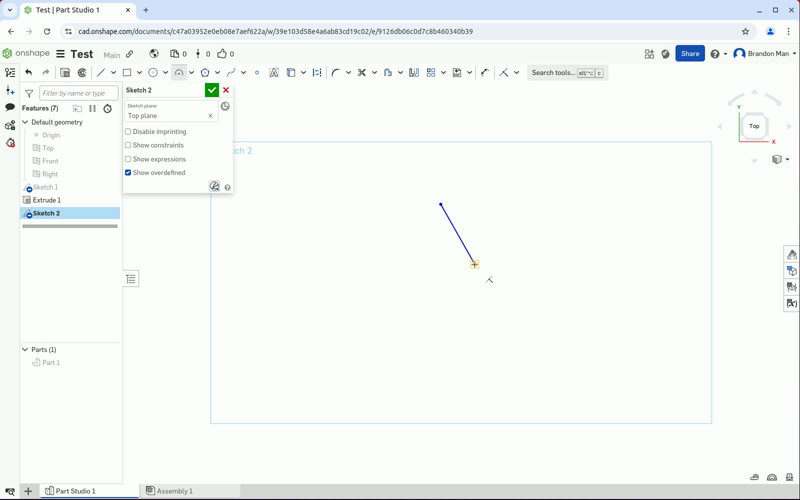
click(474, 264)
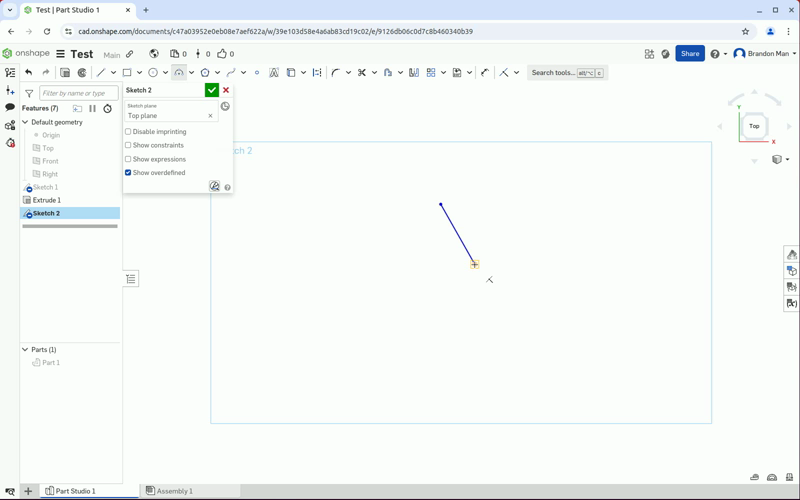
key_down(shift)
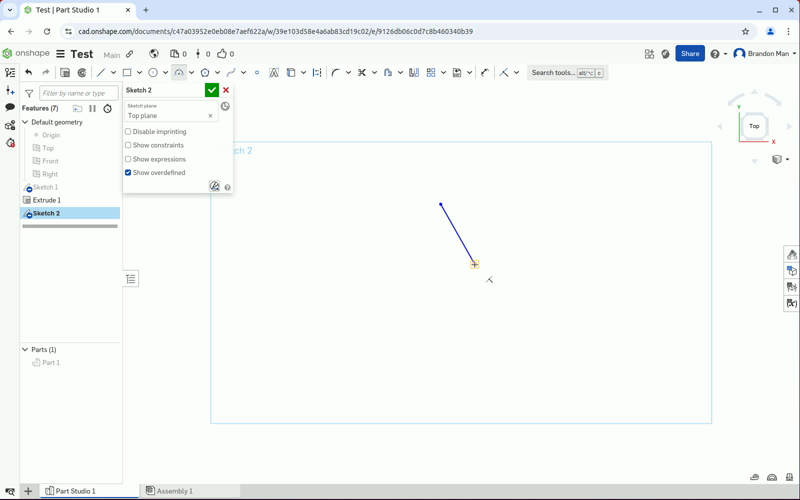
mouse_move(514, 264)
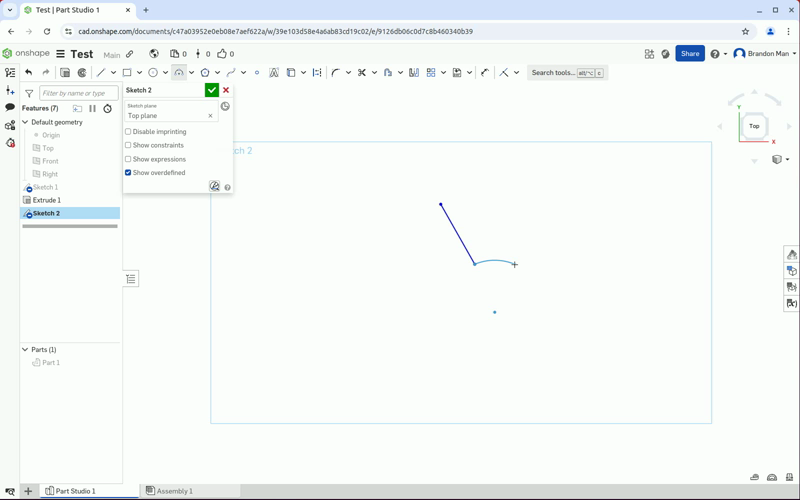
click(514, 264)
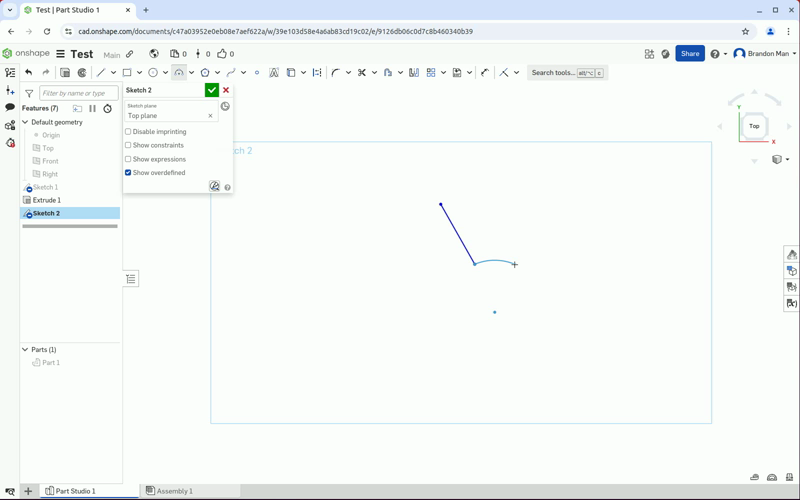
mouse_move(494, 275)
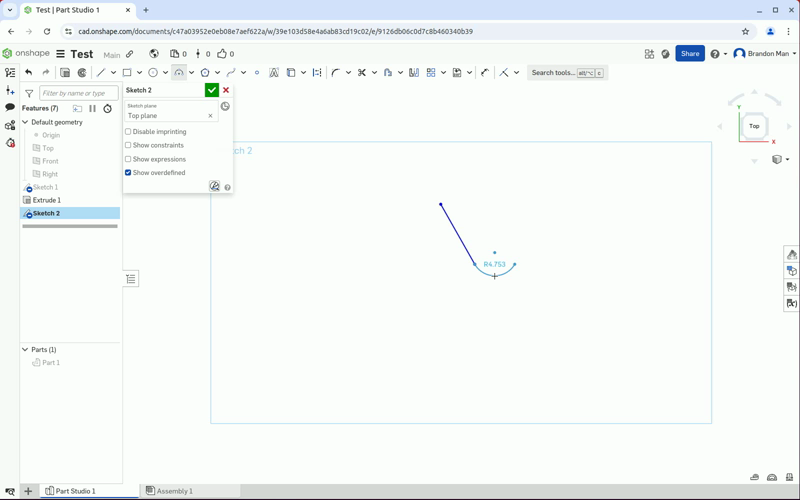
click(494, 275)
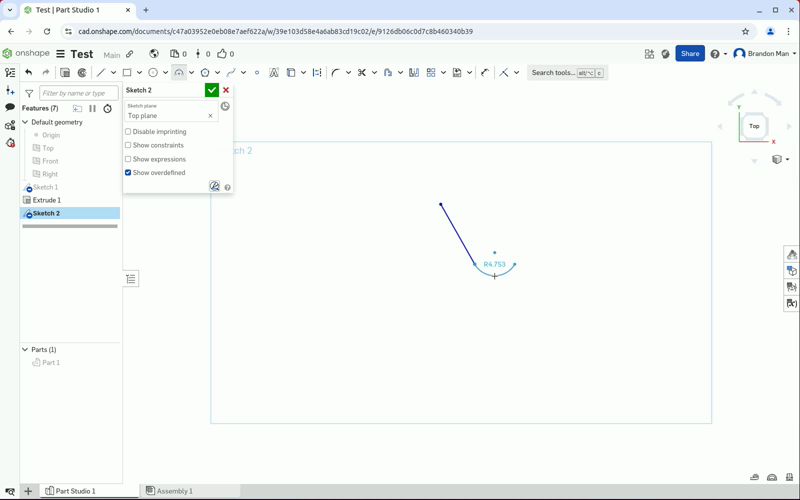
key_up(shift)
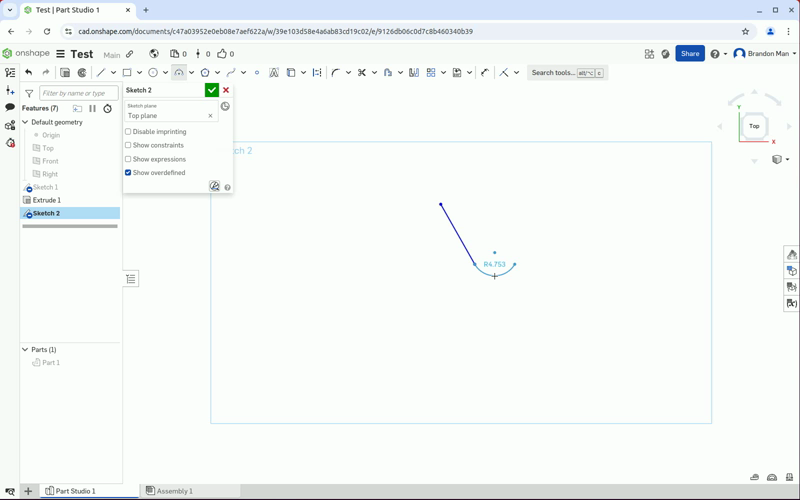
key(esc)
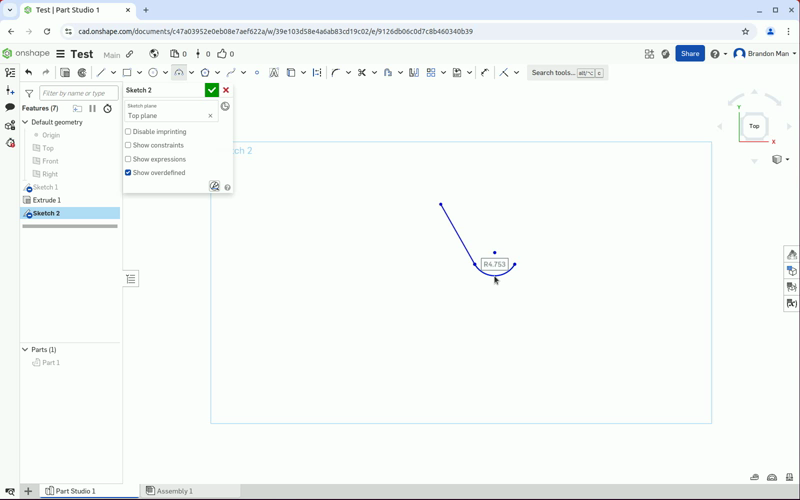
key(l)
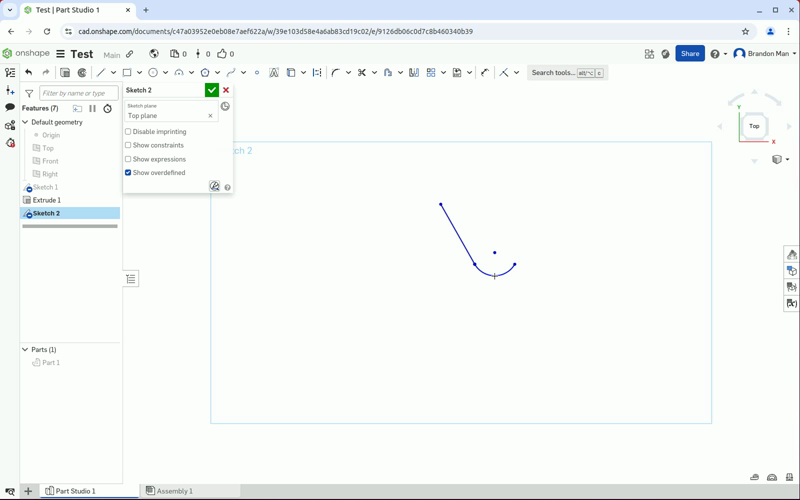
mouse_move(514, 264)
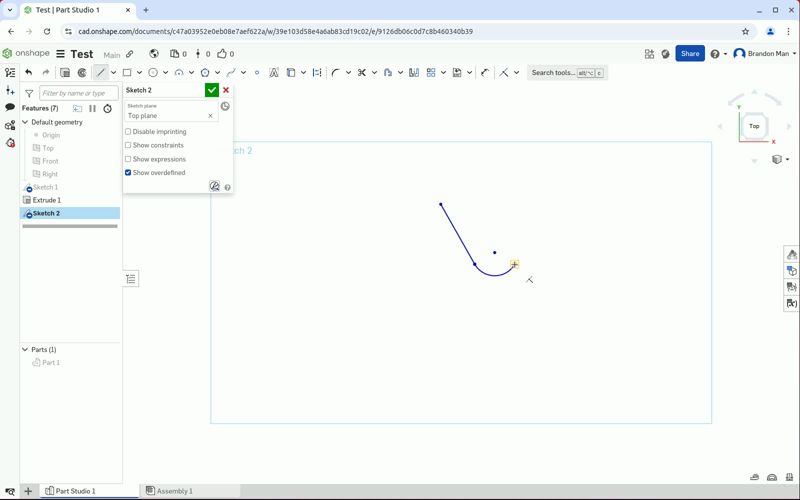
click(514, 264)
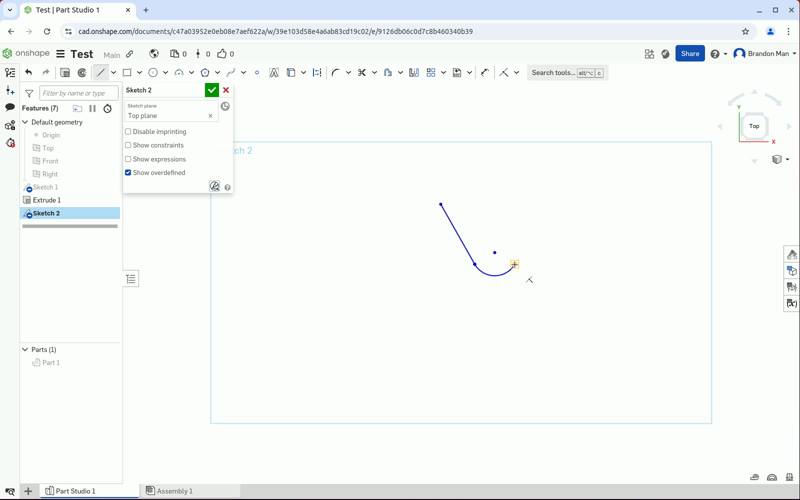
key_down(shift)
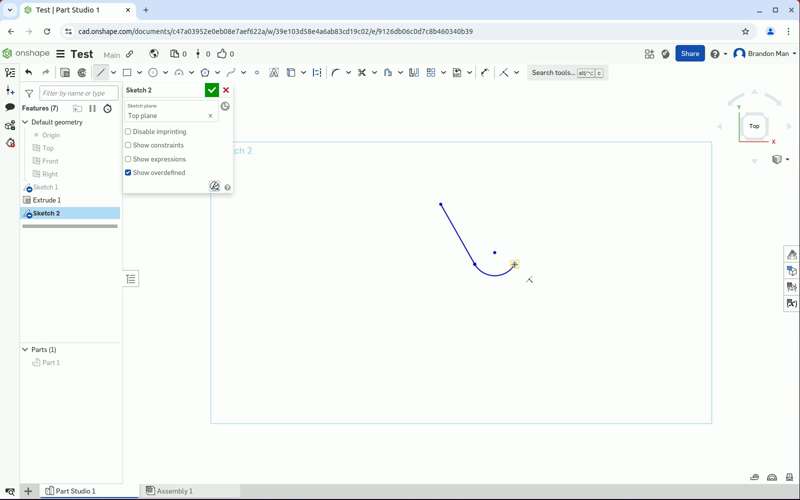
mouse_move(548, 204)
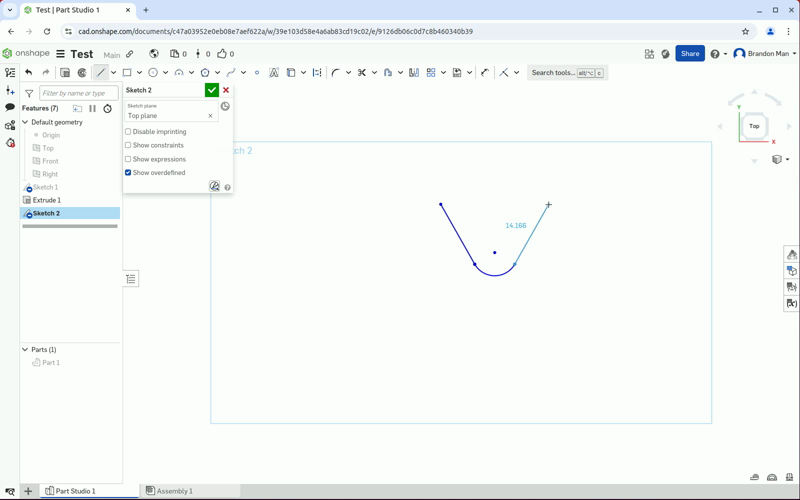
click(548, 204)
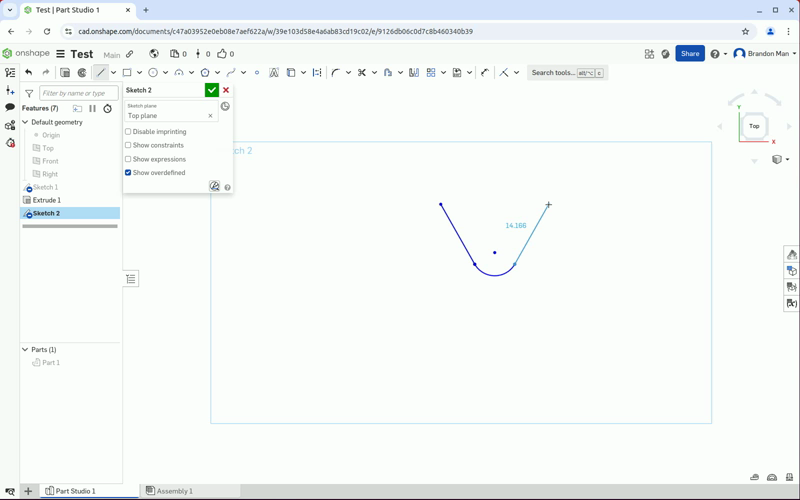
key_up(shift)
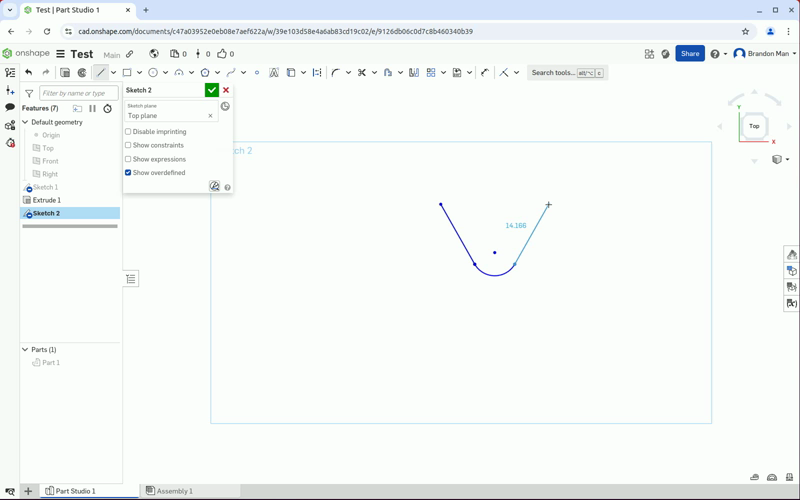
key_down(shift)
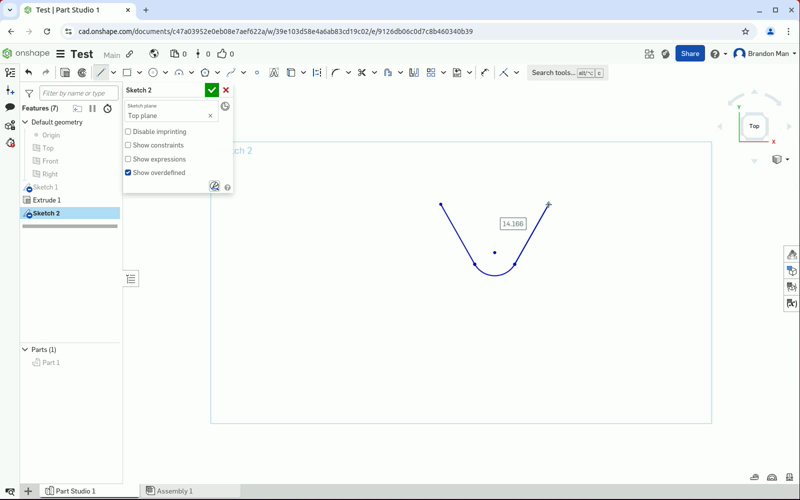
mouse_move(578, 204)
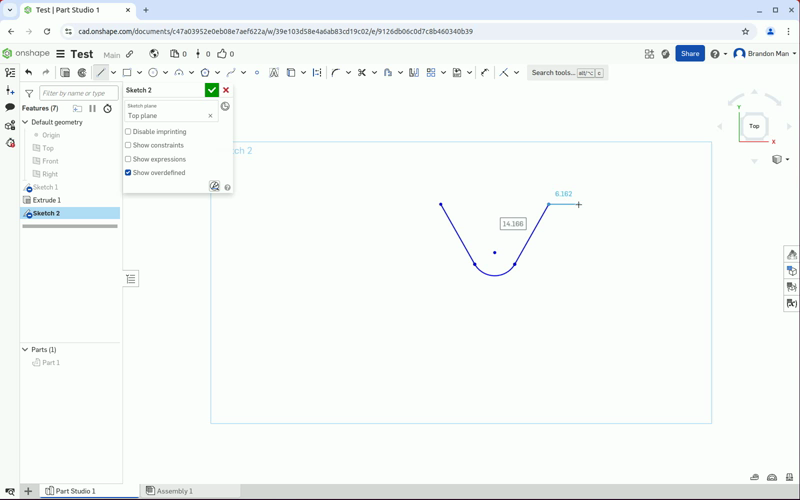
mouse_move(549, 204)
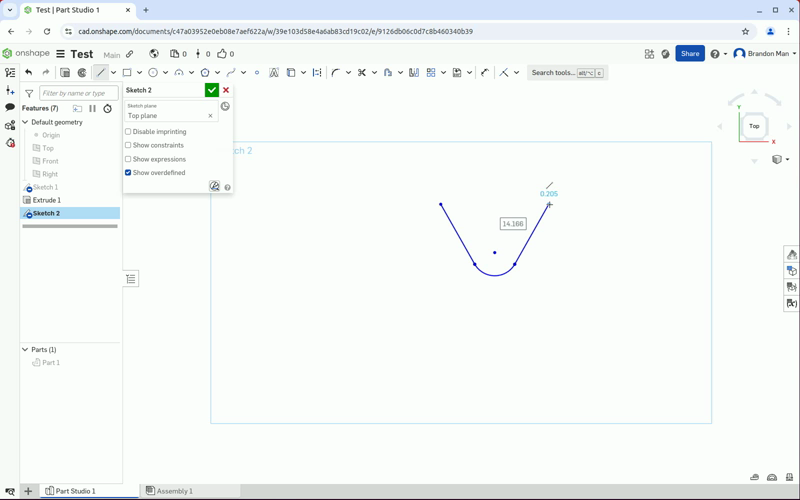
scroll(6)
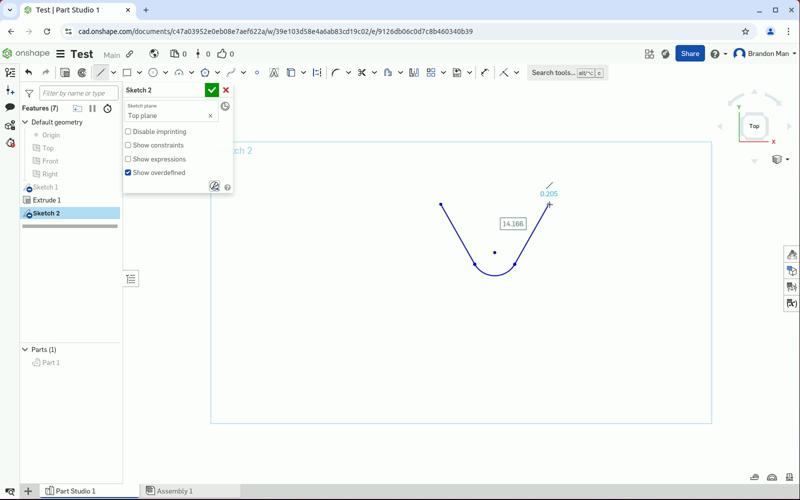
scroll(6)
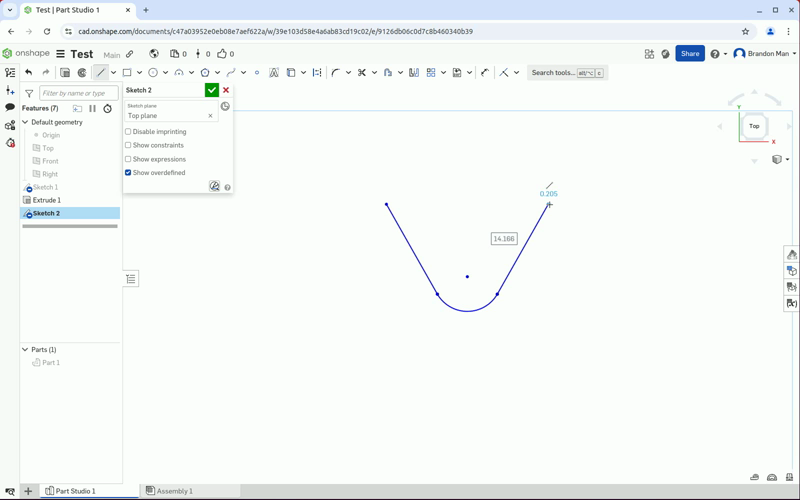
scroll(6)
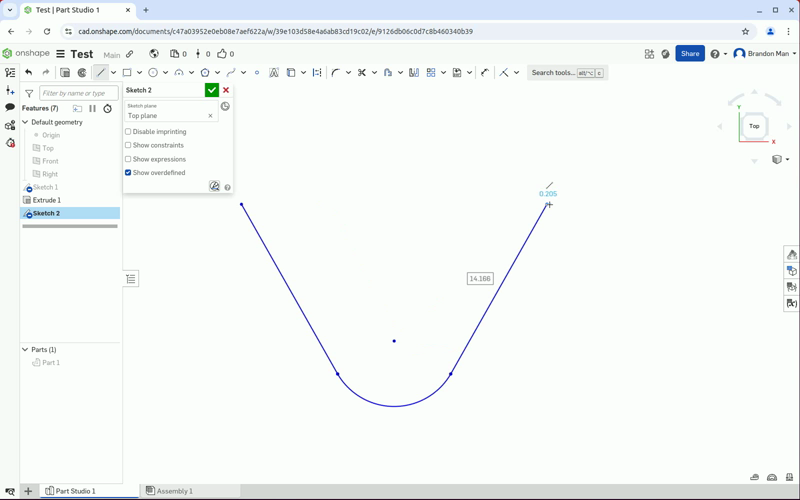
scroll(6)
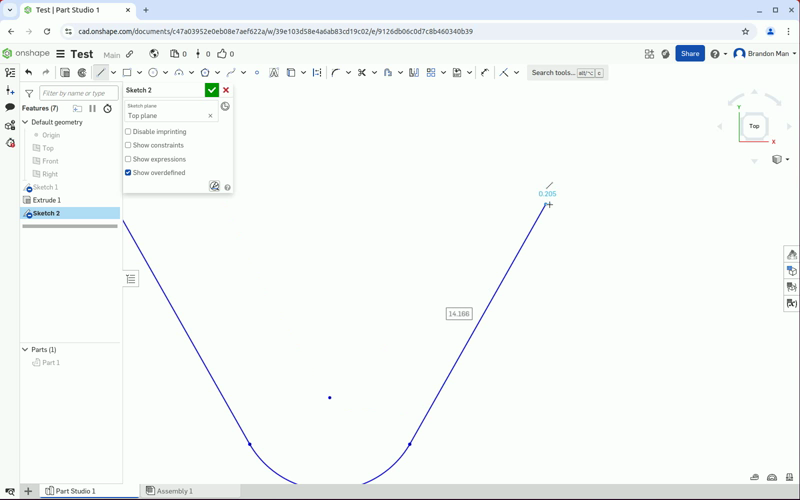
scroll(6)
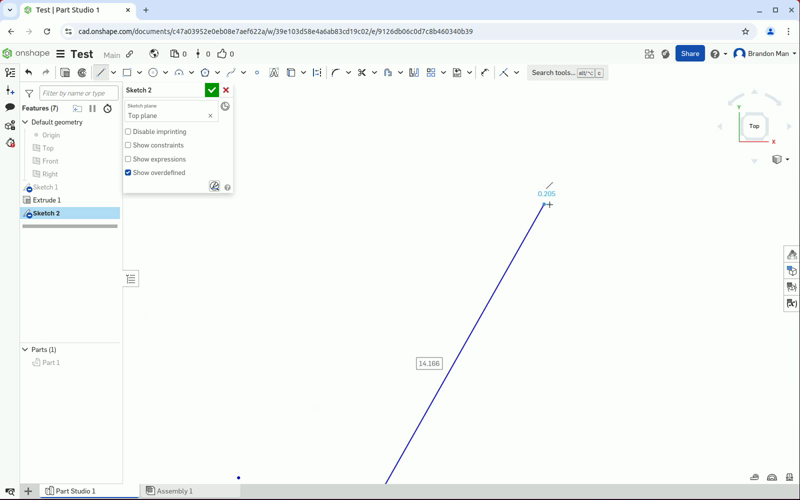
scroll(6)
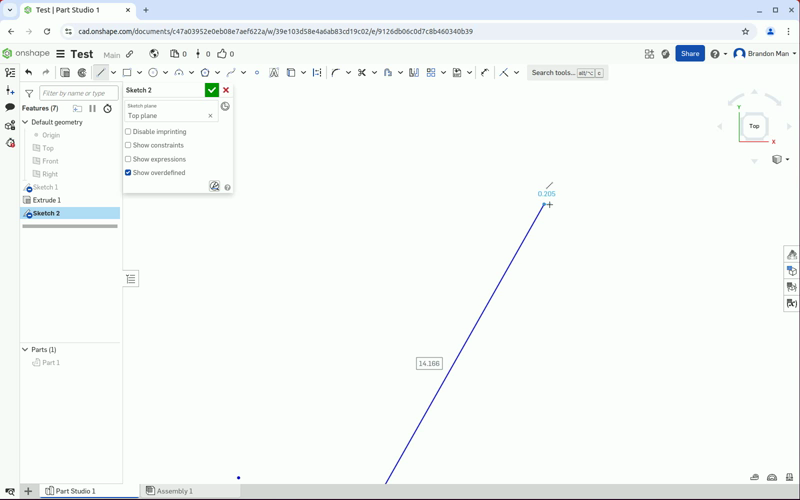
scroll(6)
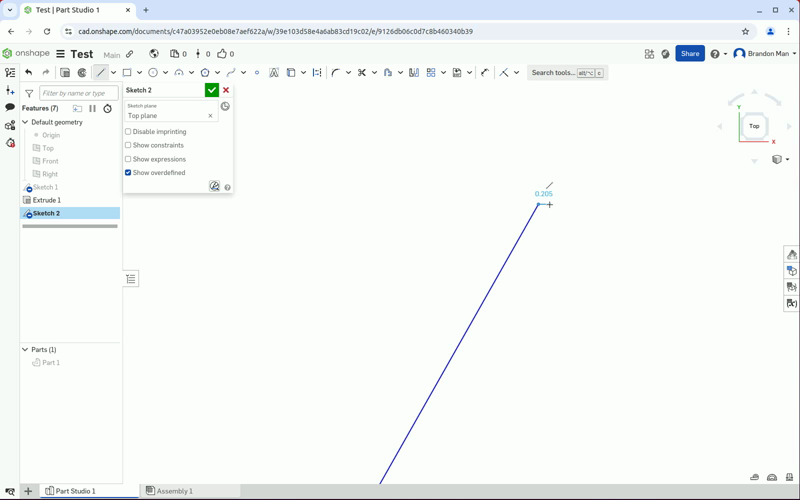
click(549, 204)
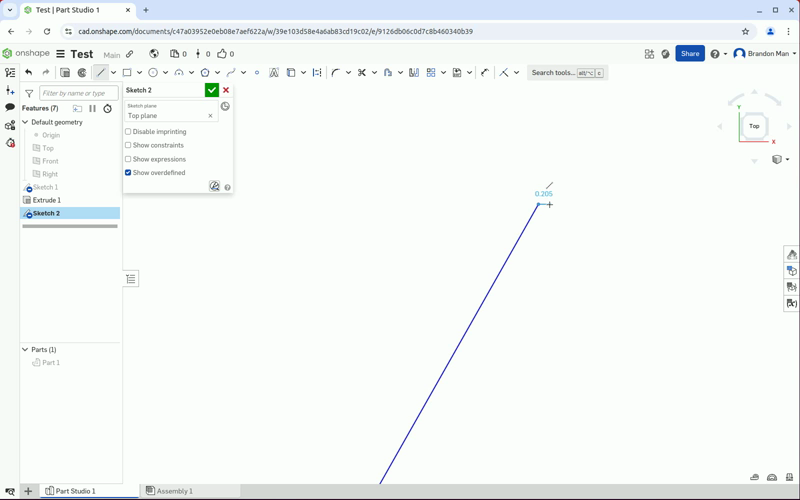
scroll(-6)
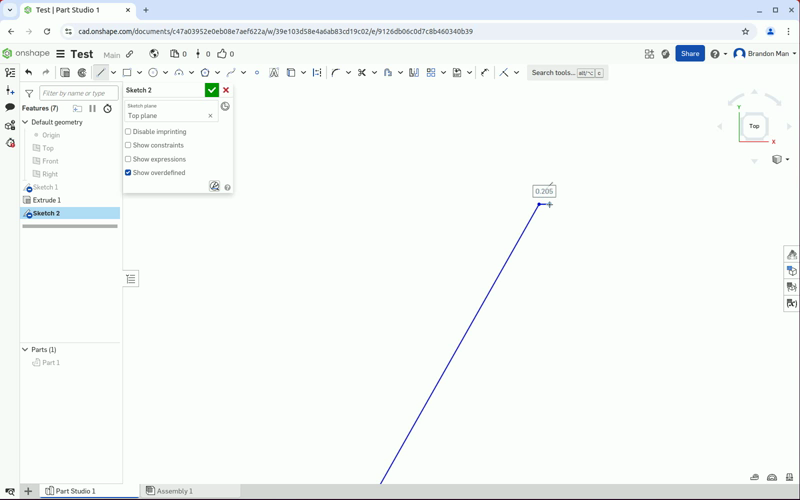
scroll(-6)
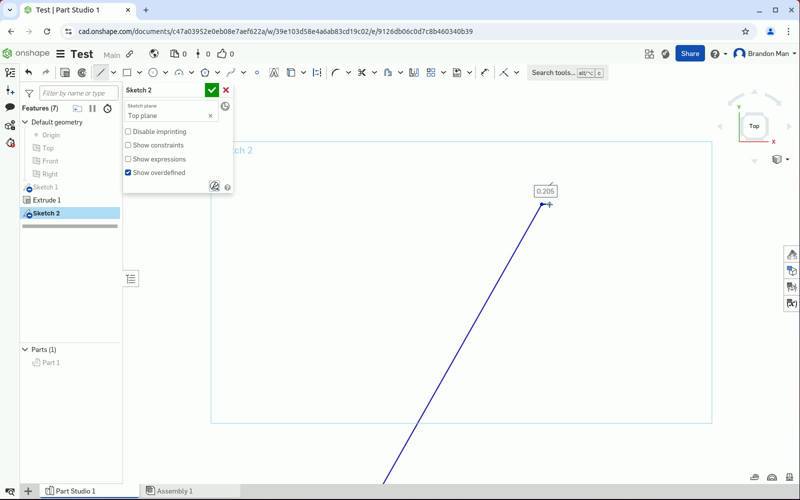
scroll(-6)
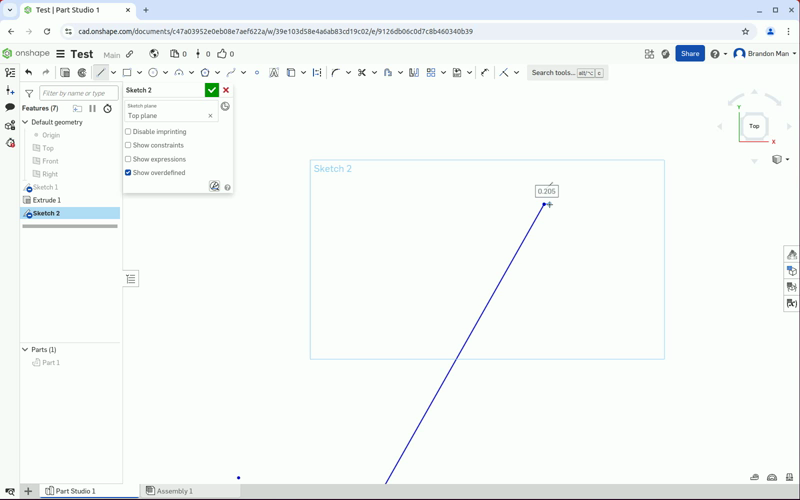
scroll(-6)
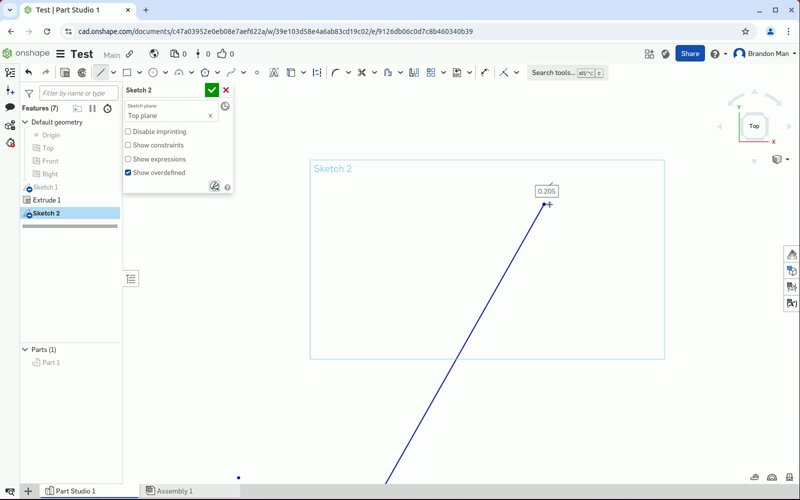
scroll(-6)
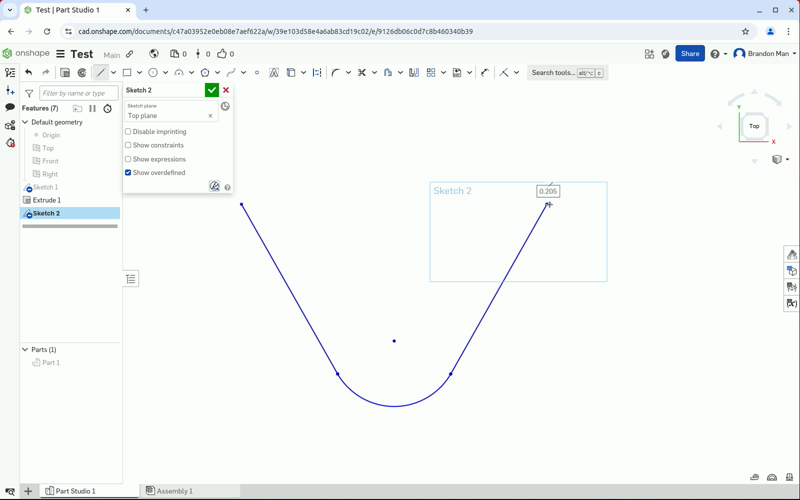
scroll(-6)
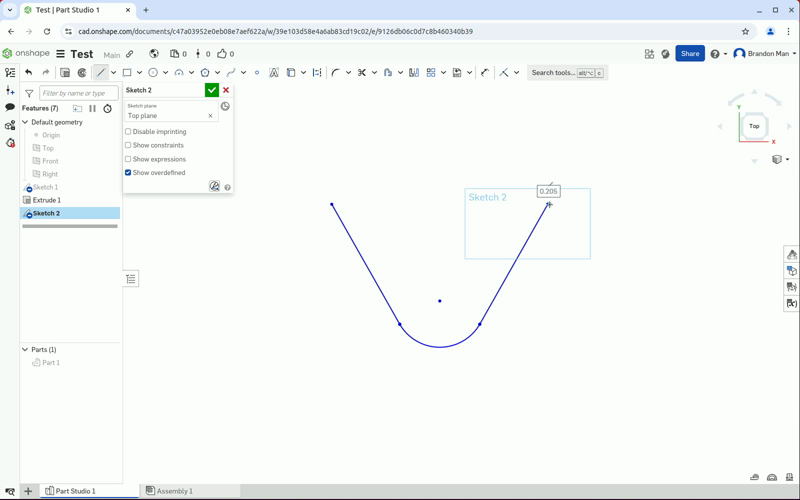
scroll(-6)
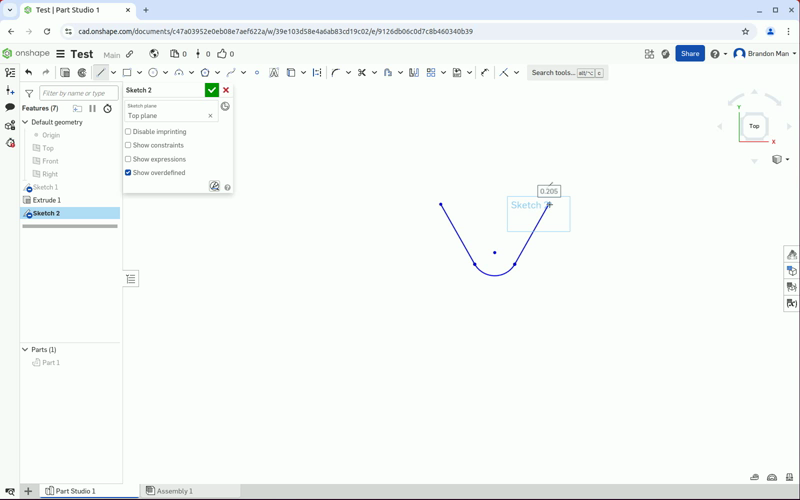
key_up(shift)
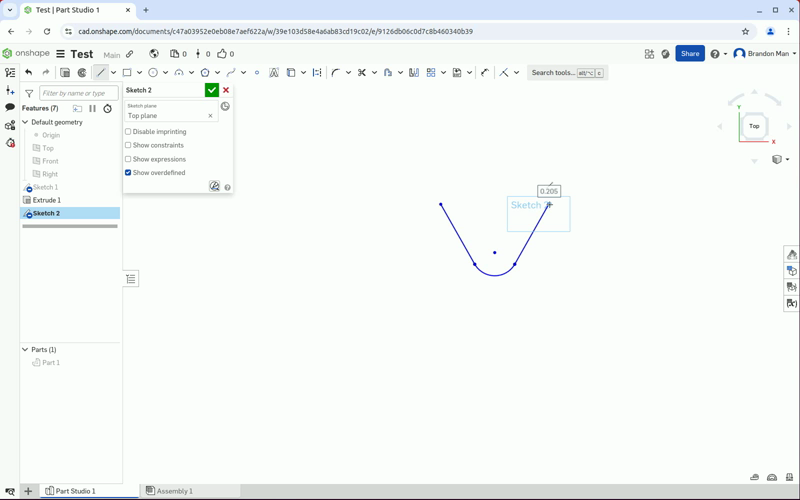
key(esc)
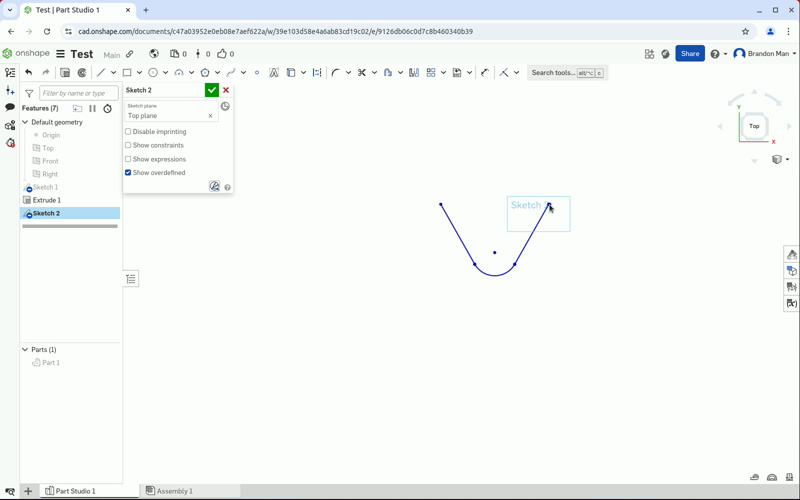
key(a)
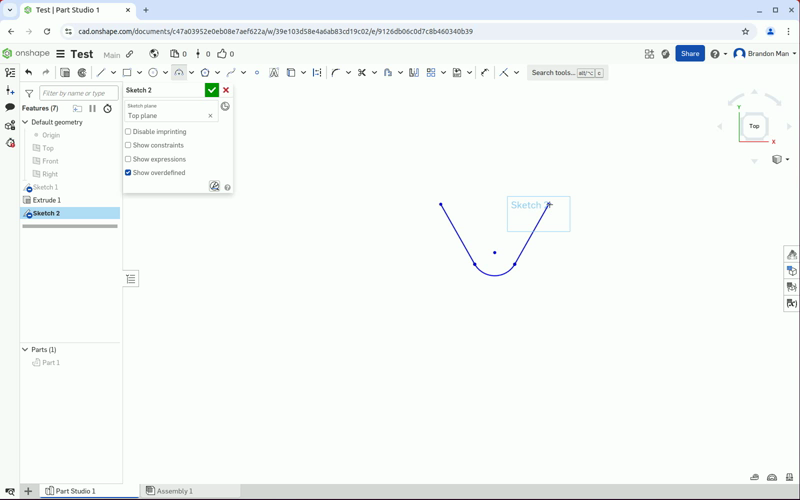
mouse_move(549, 204)
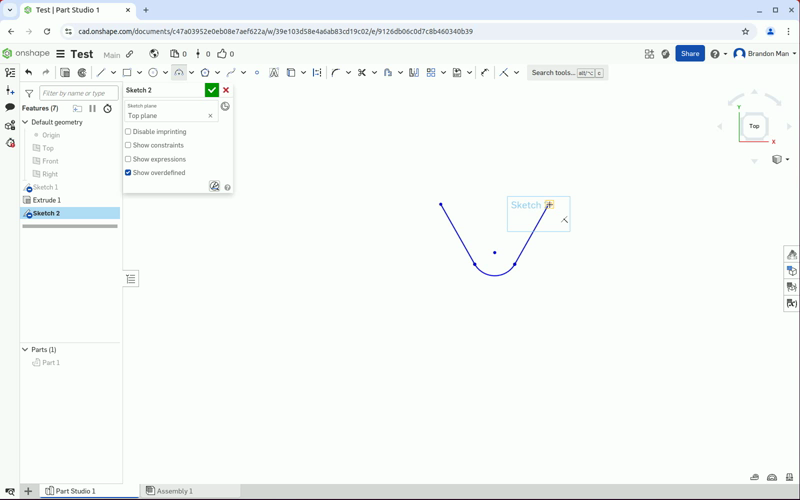
scroll(6)
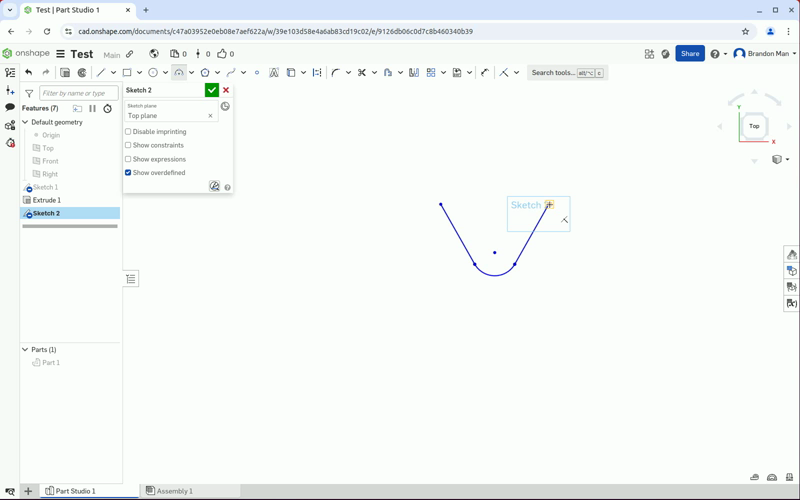
scroll(6)
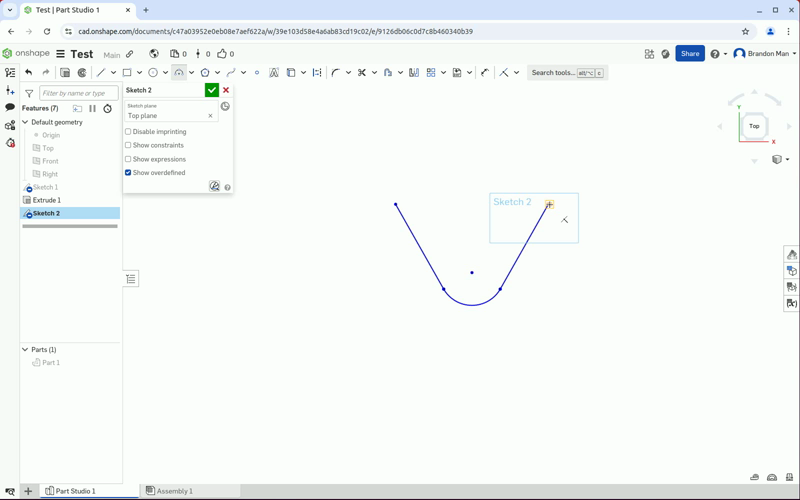
scroll(6)
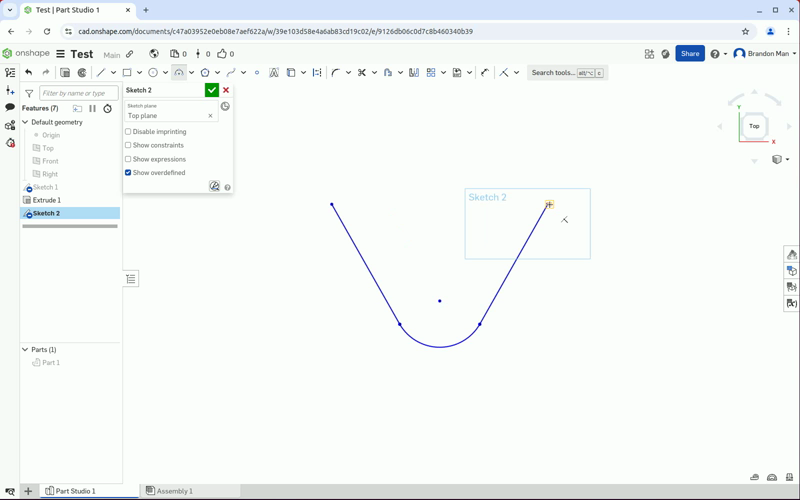
scroll(6)
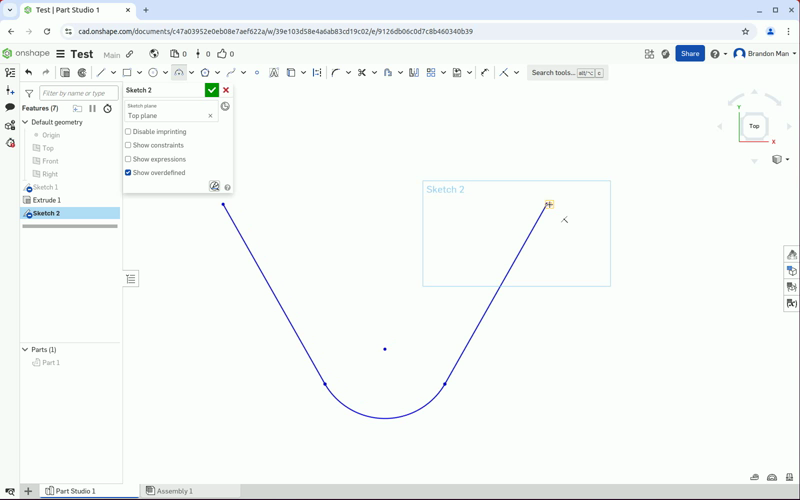
scroll(6)
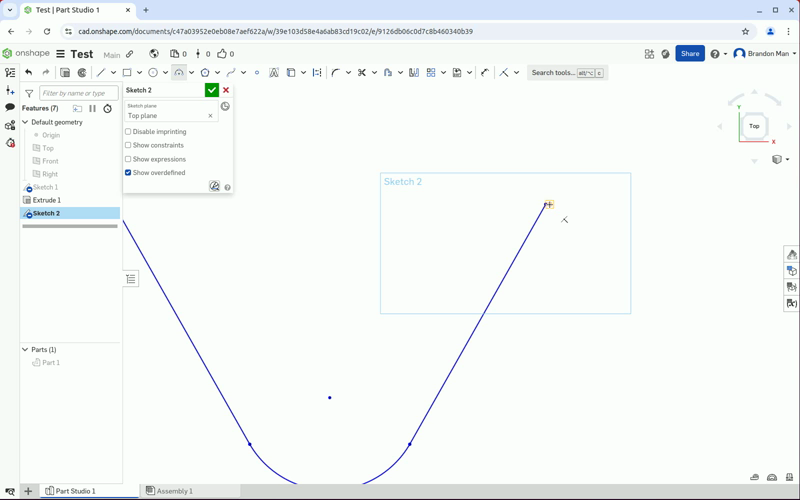
scroll(6)
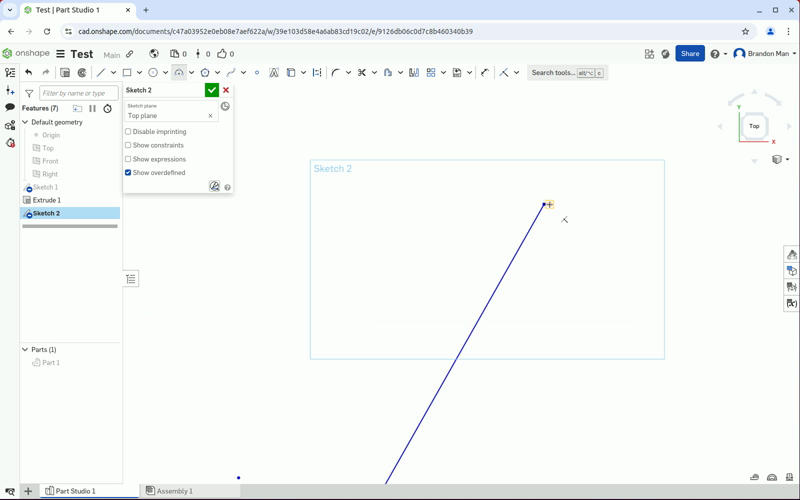
scroll(6)
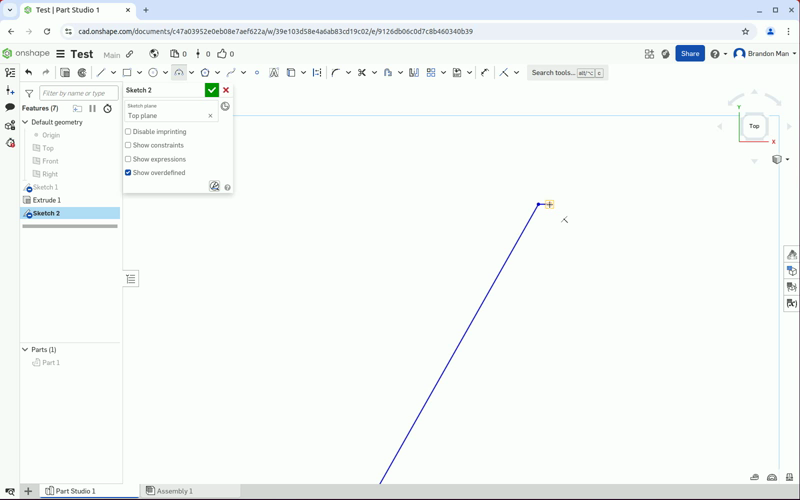
click(549, 204)
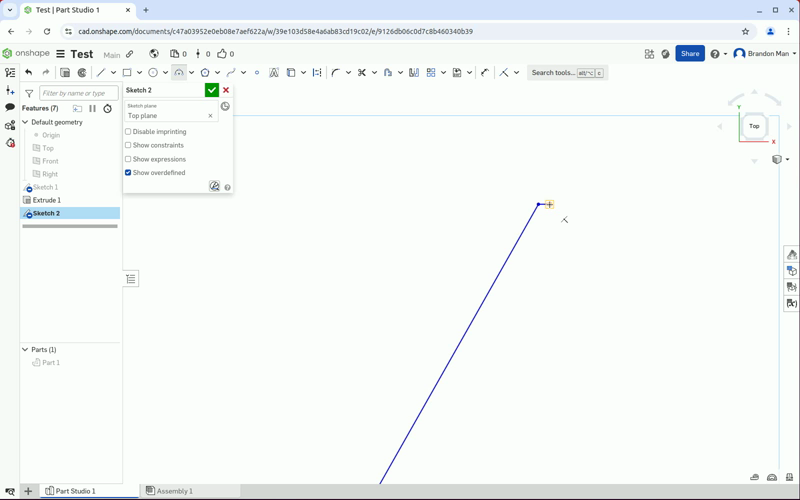
scroll(-6)
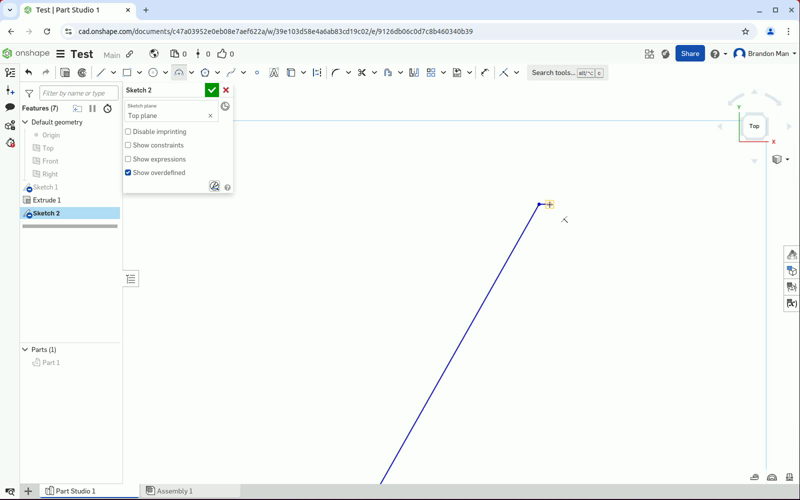
scroll(-6)
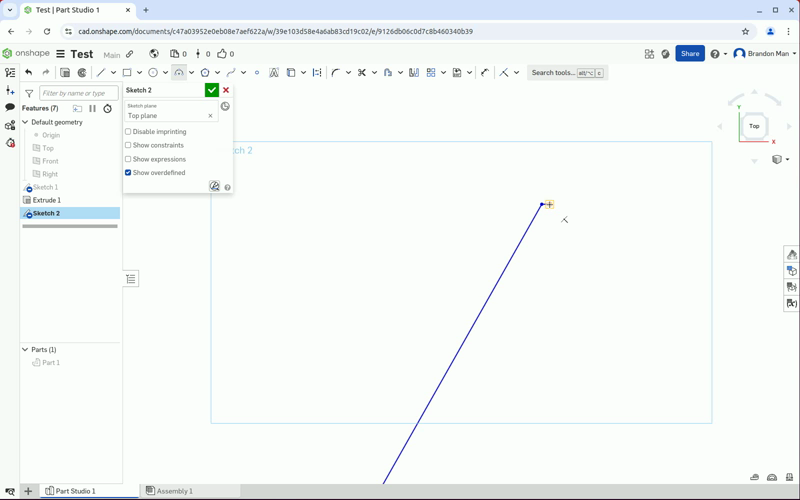
scroll(-6)
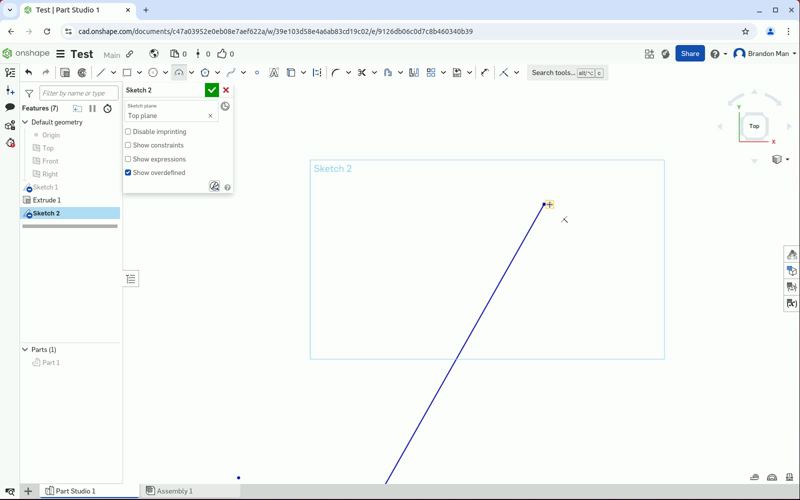
scroll(-6)
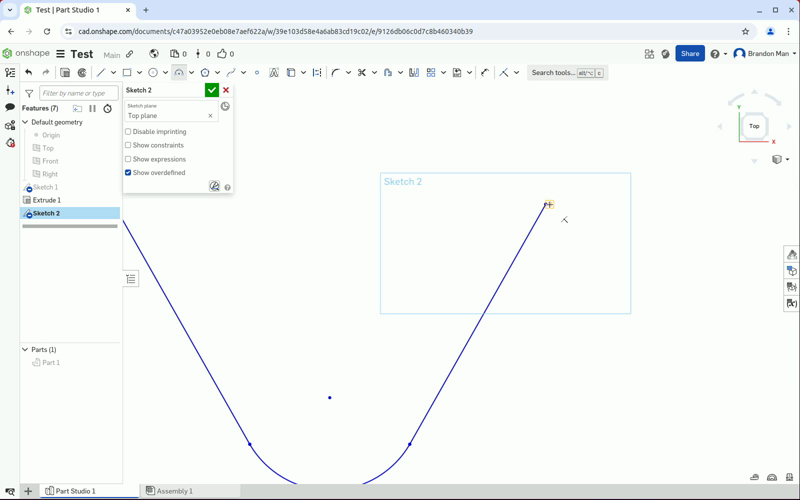
scroll(-6)
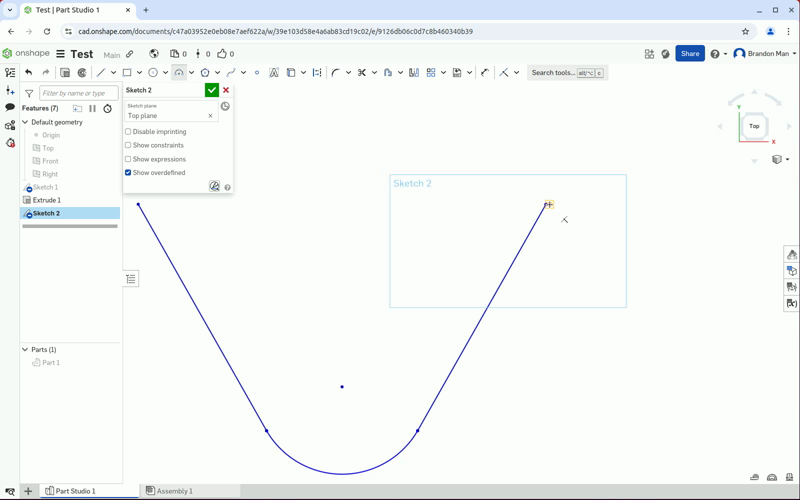
scroll(-6)
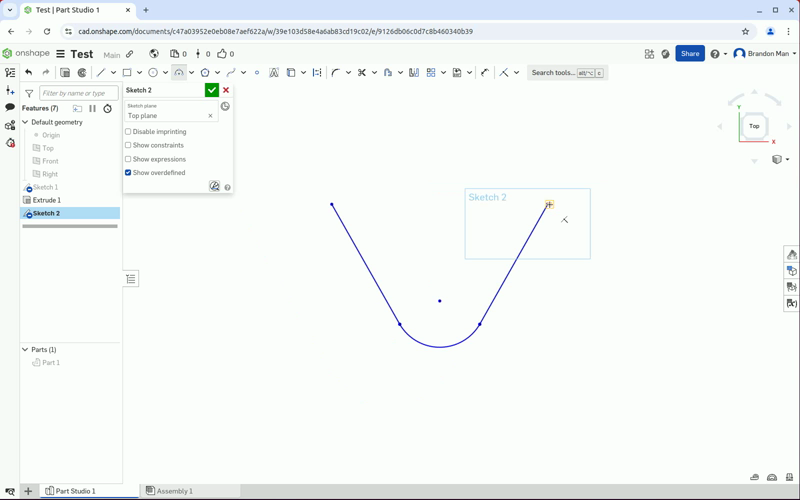
scroll(-6)
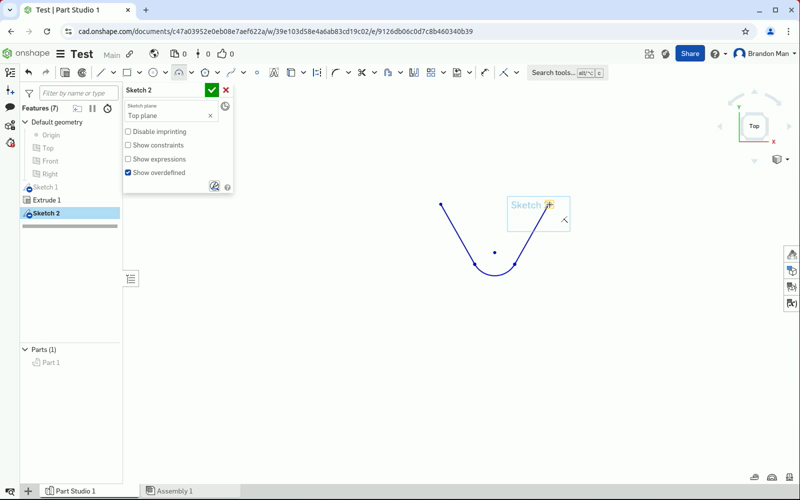
key_down(shift)
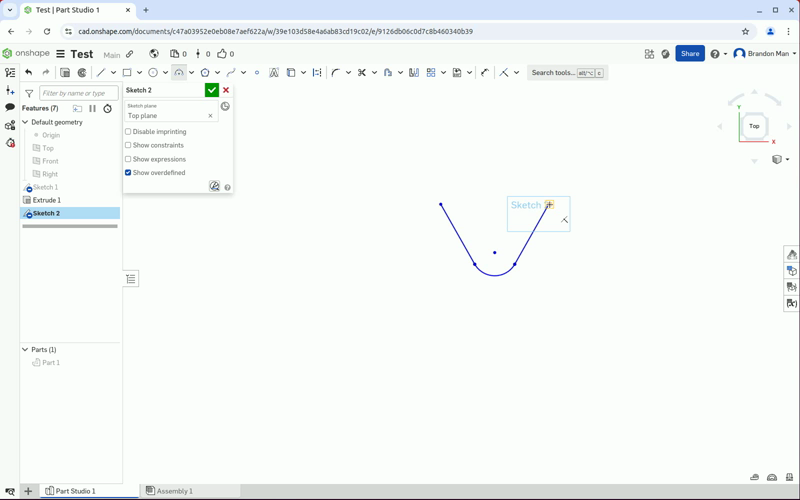
mouse_move(528, 170)
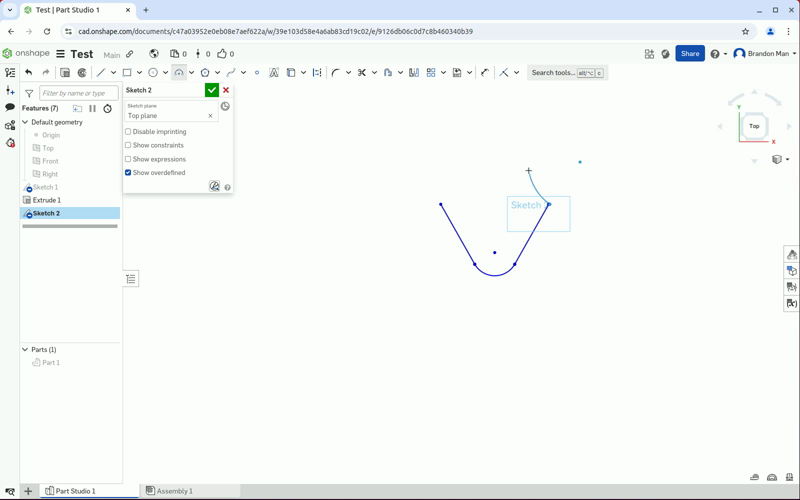
click(528, 170)
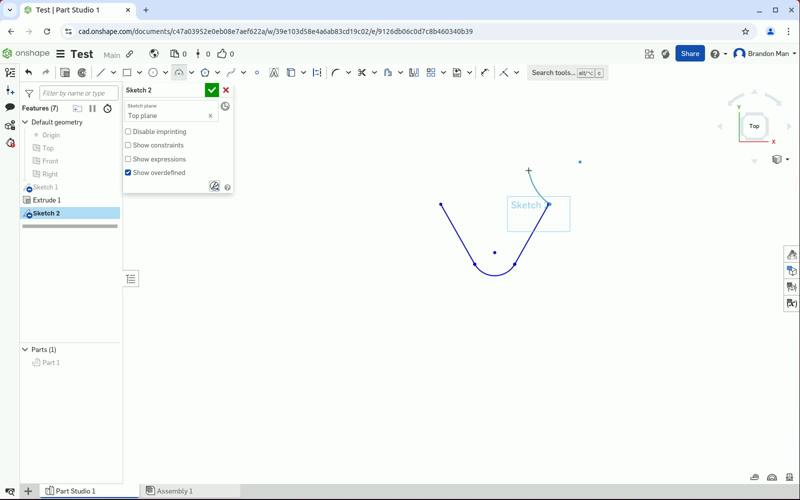
mouse_move(549, 181)
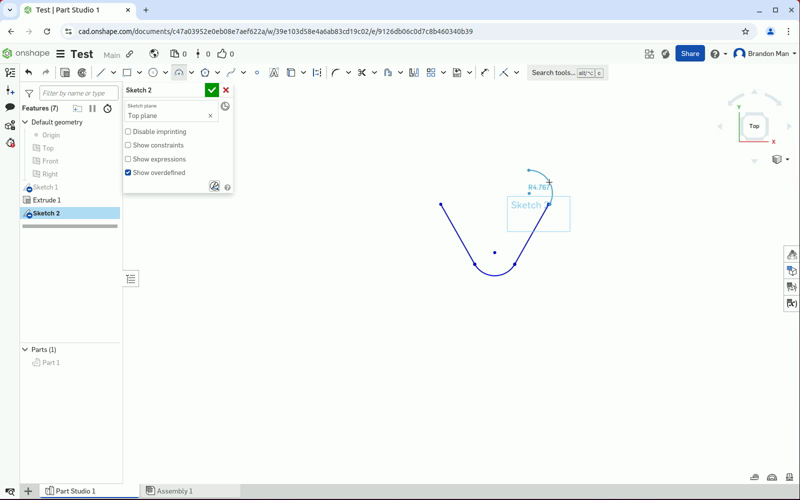
click(549, 181)
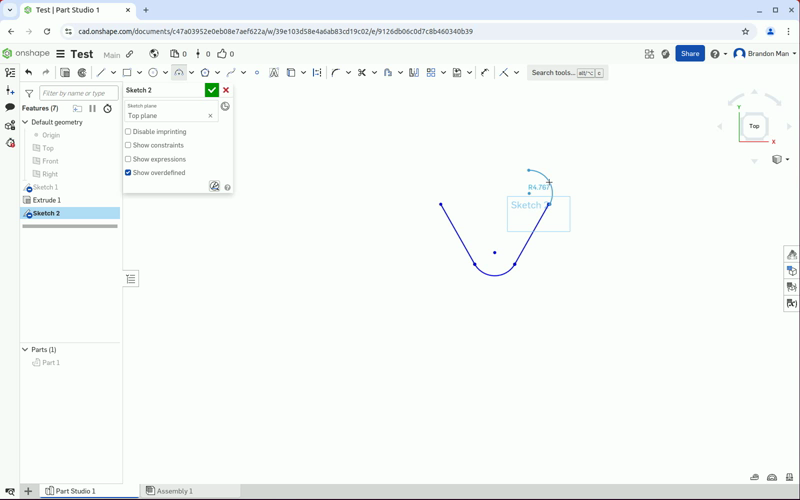
key_up(shift)
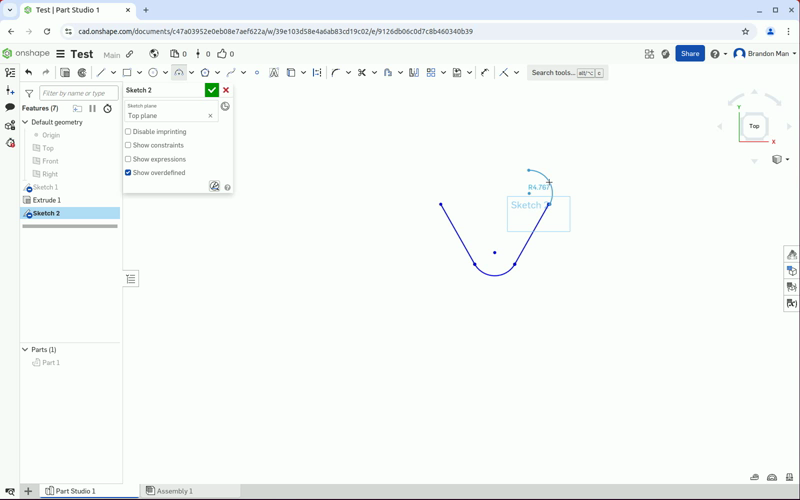
key(esc)
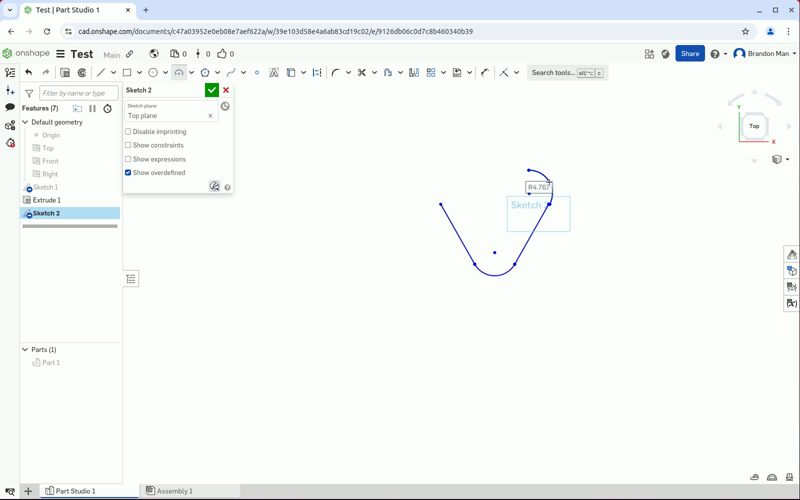
key(l)
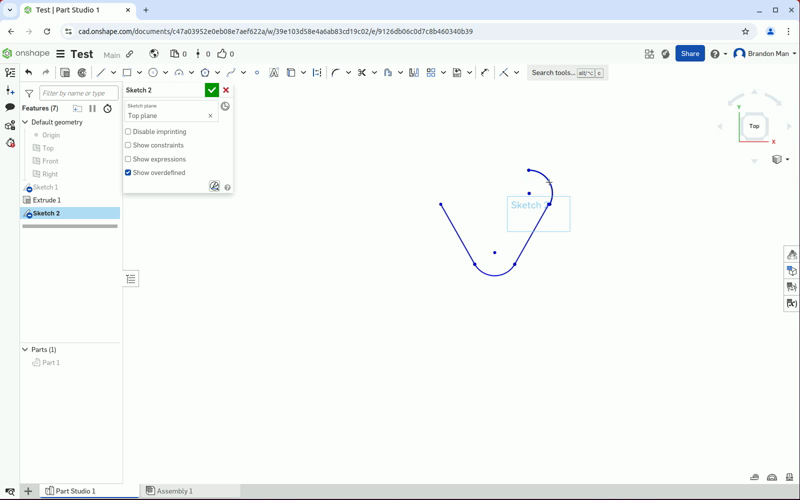
mouse_move(528, 170)
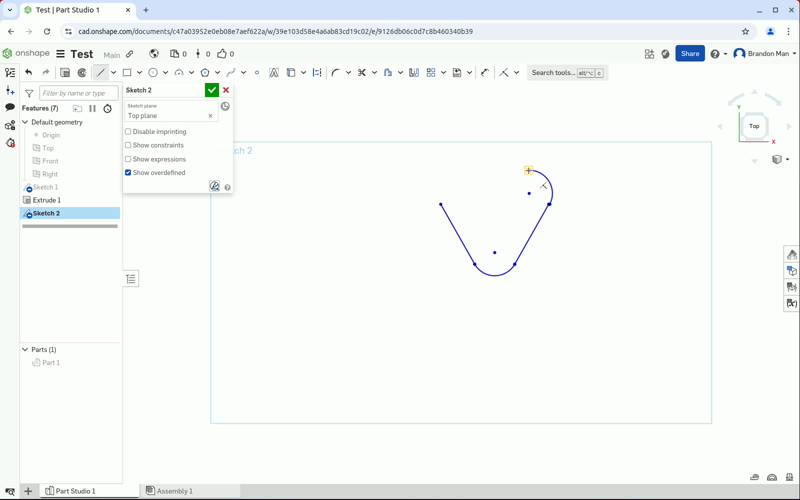
click(528, 170)
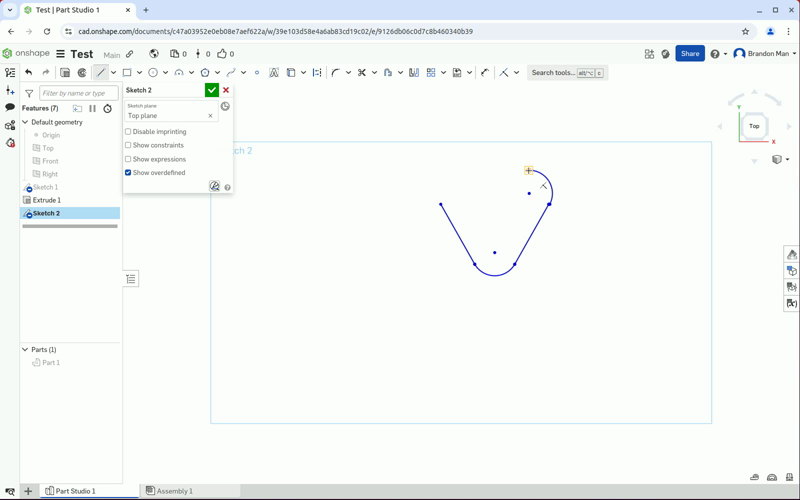
key_down(shift)
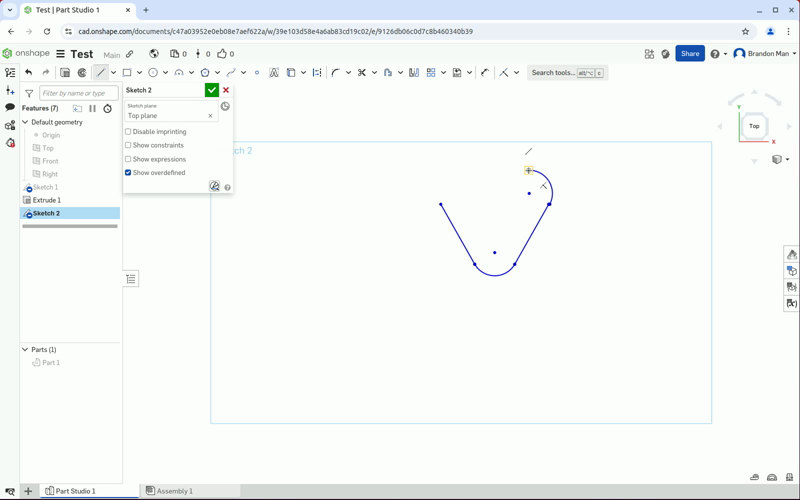
mouse_move(460, 170)
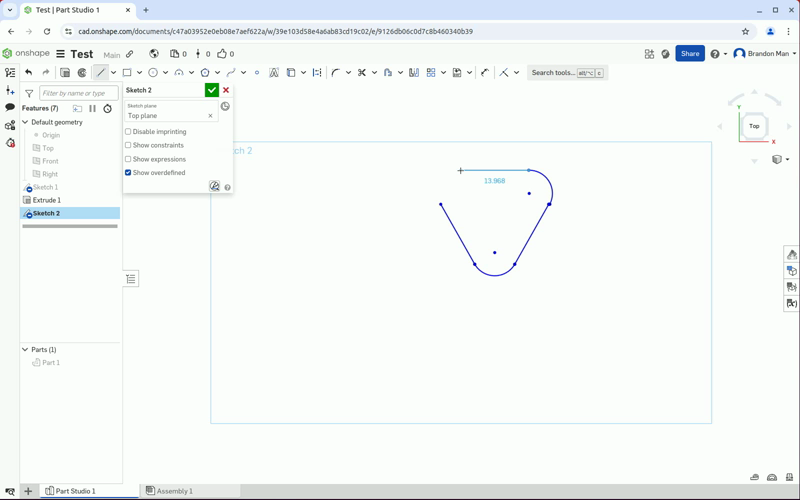
click(460, 170)
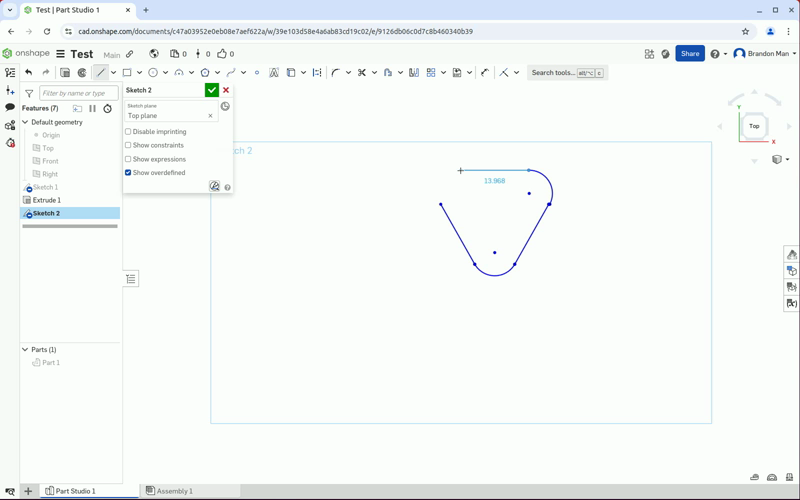
key_up(shift)
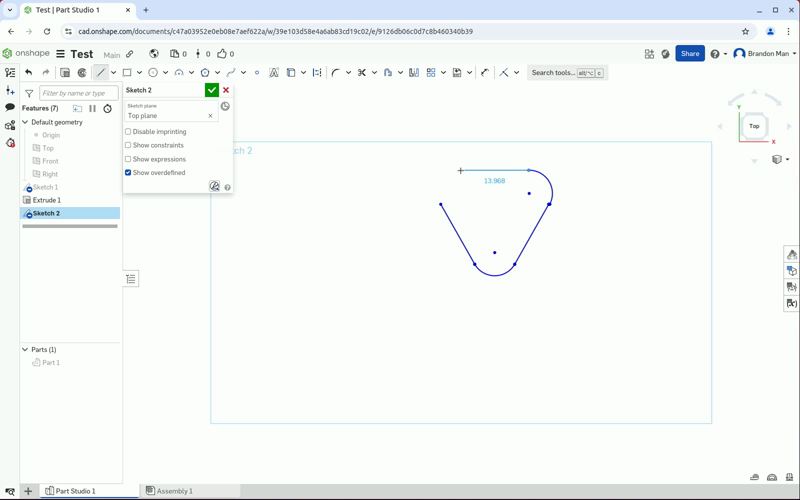
key(esc)
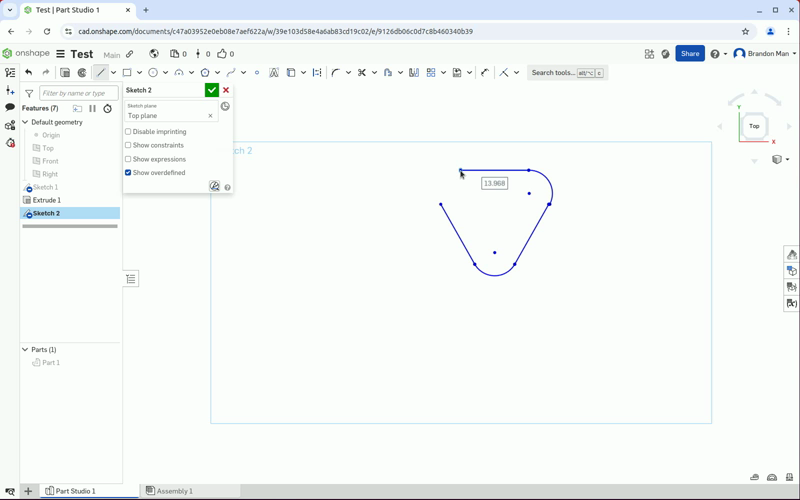
key(a)
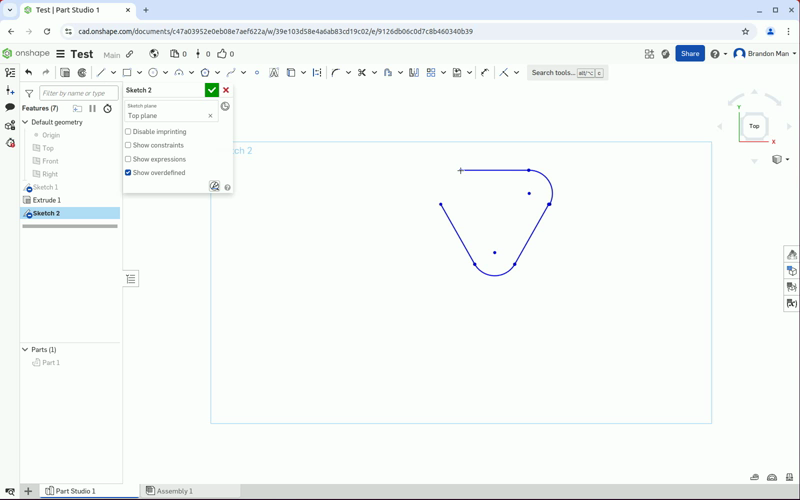
mouse_move(460, 170)
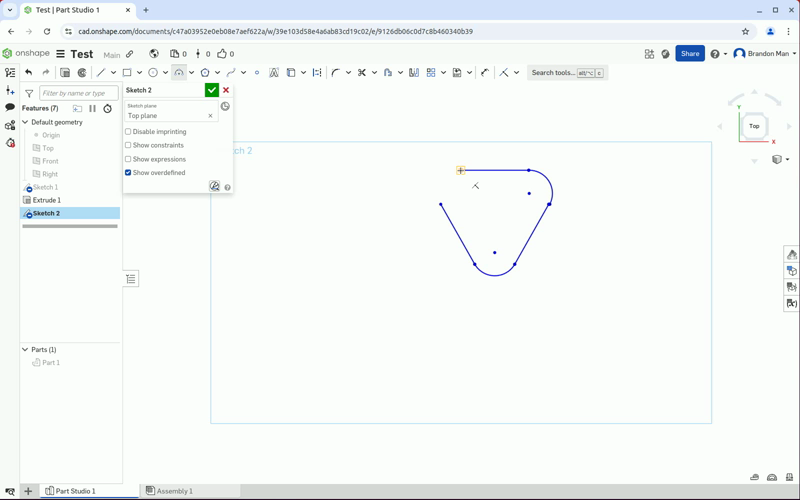
click(460, 170)
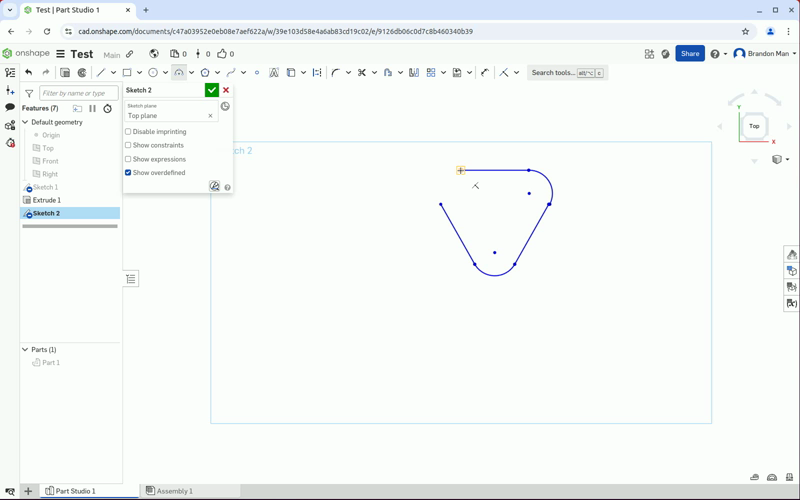
mouse_move(440, 204)
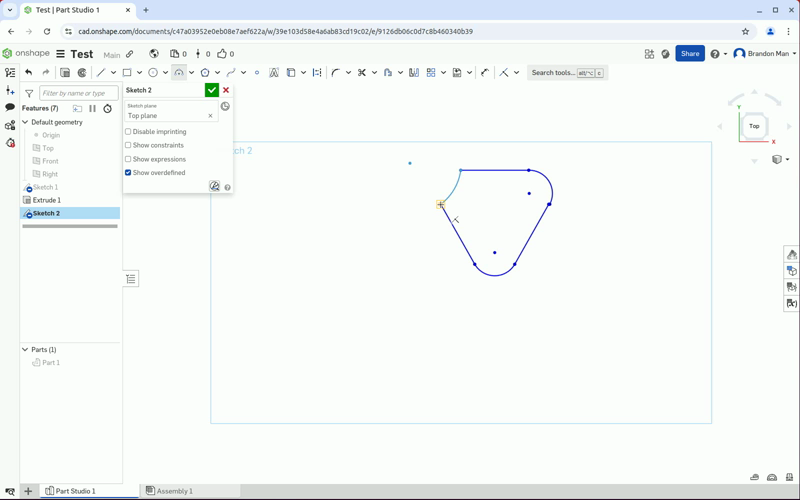
click(440, 204)
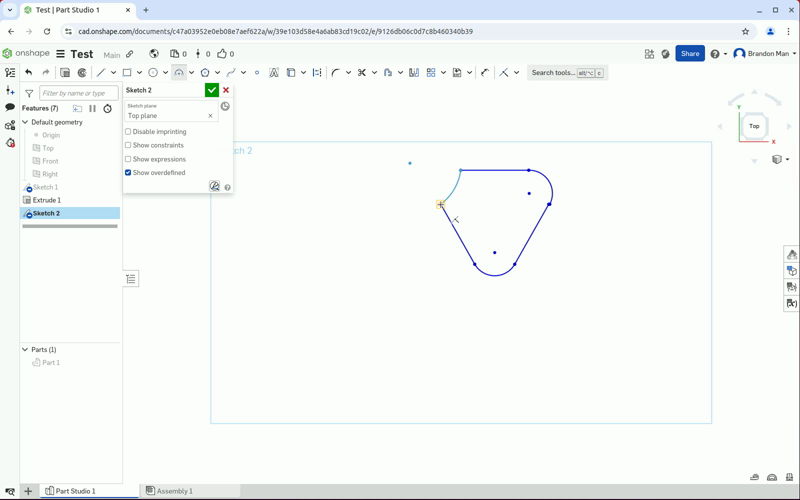
key_down(shift)
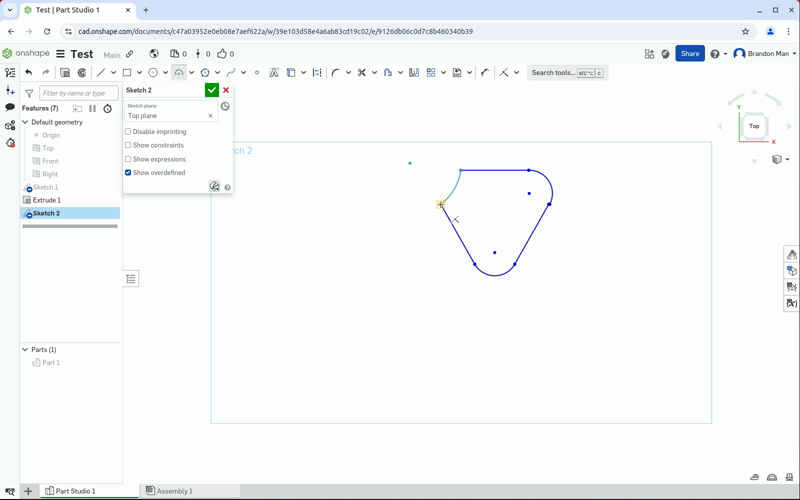
mouse_move(440, 181)
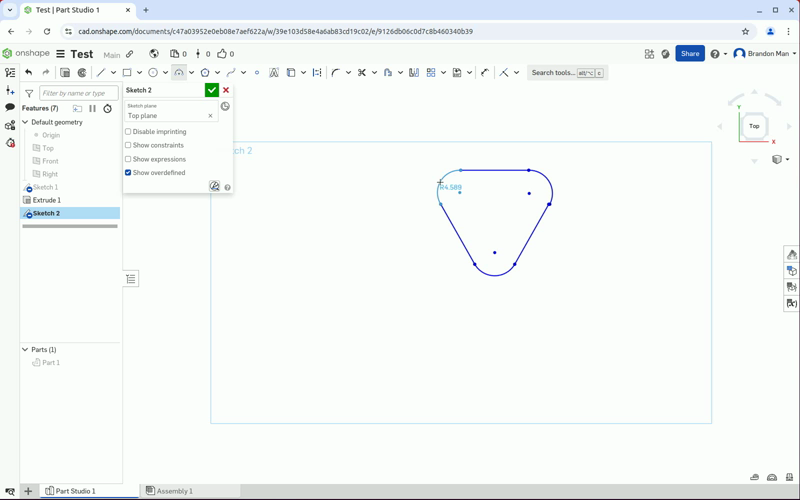
click(440, 181)
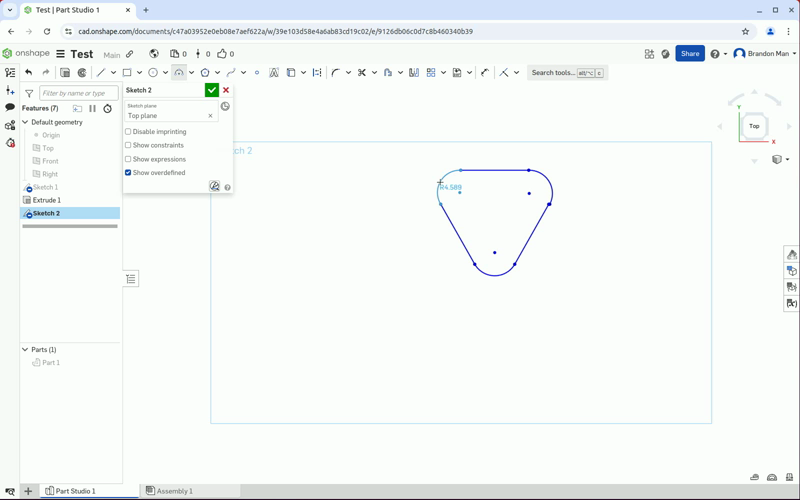
key_up(shift)
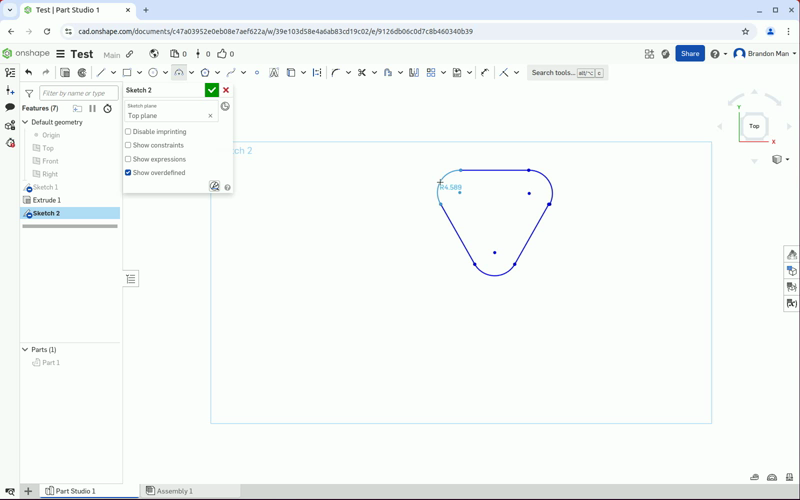
key(esc)
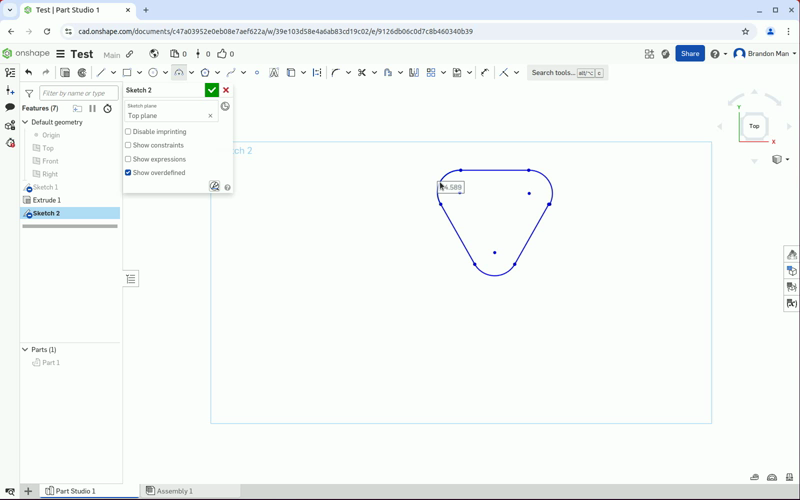
key(c)
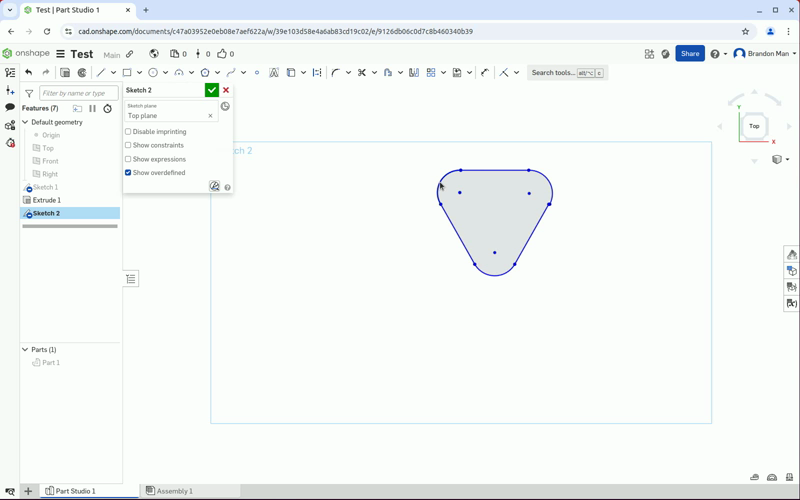
key_down(shift)
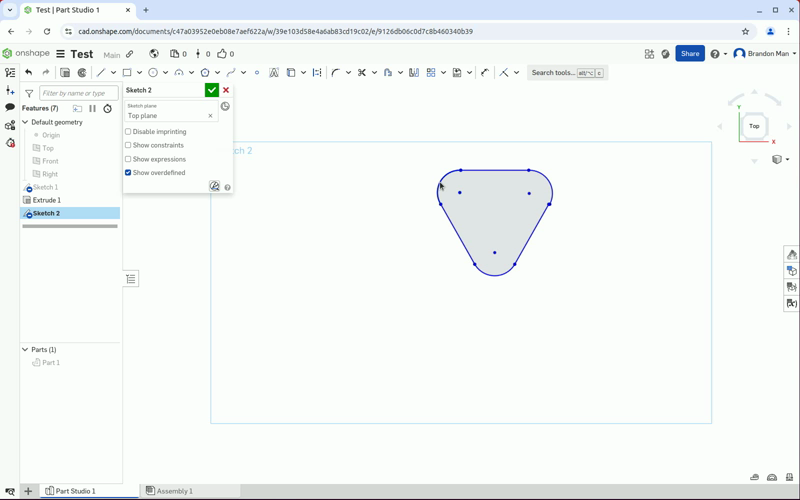
mouse_move(460, 192)
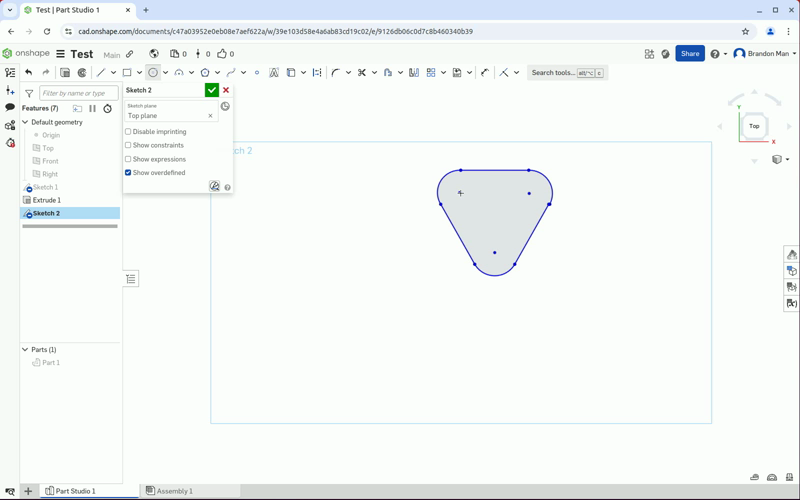
scroll(6)
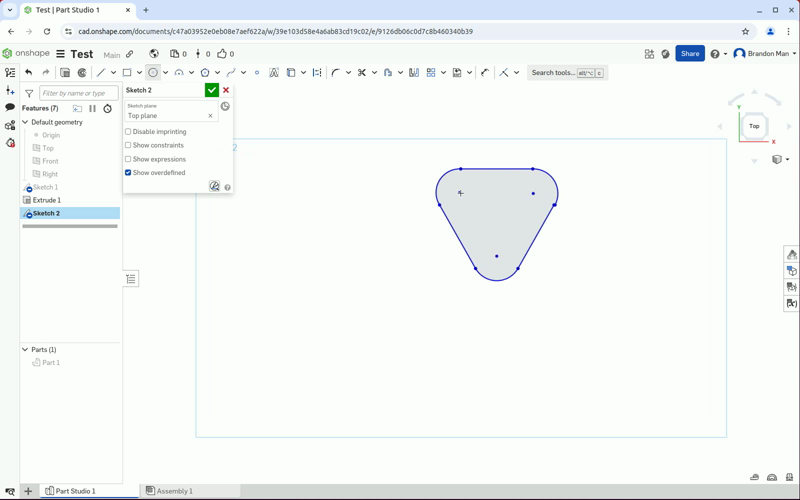
scroll(6)
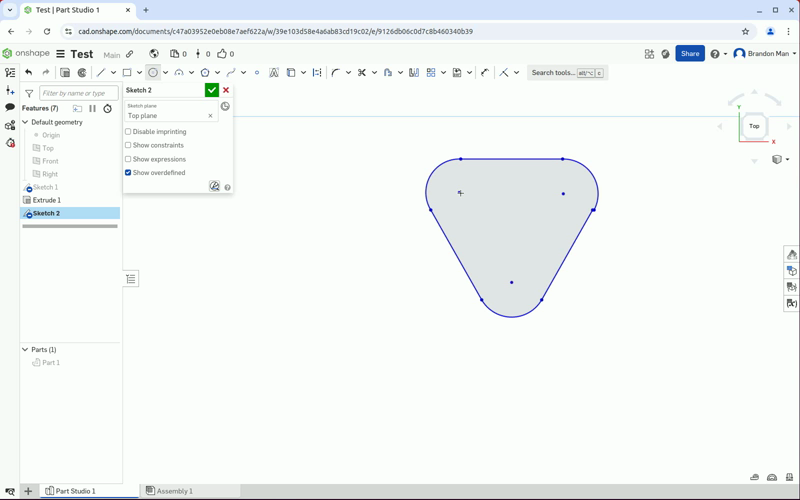
scroll(6)
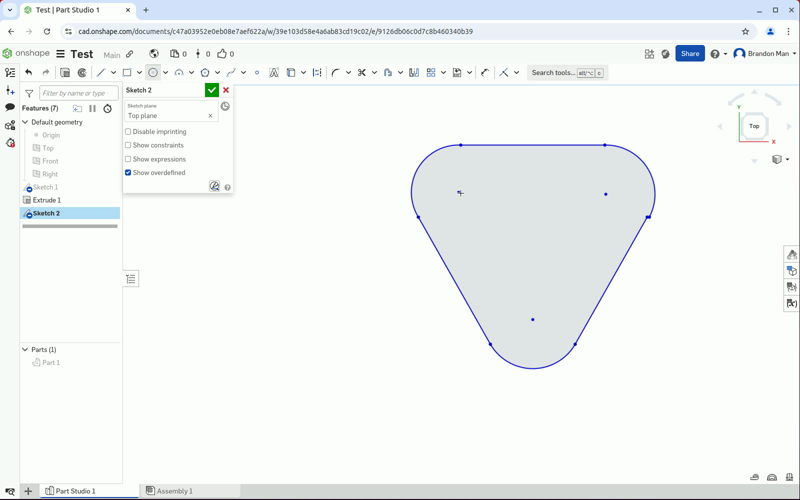
scroll(6)
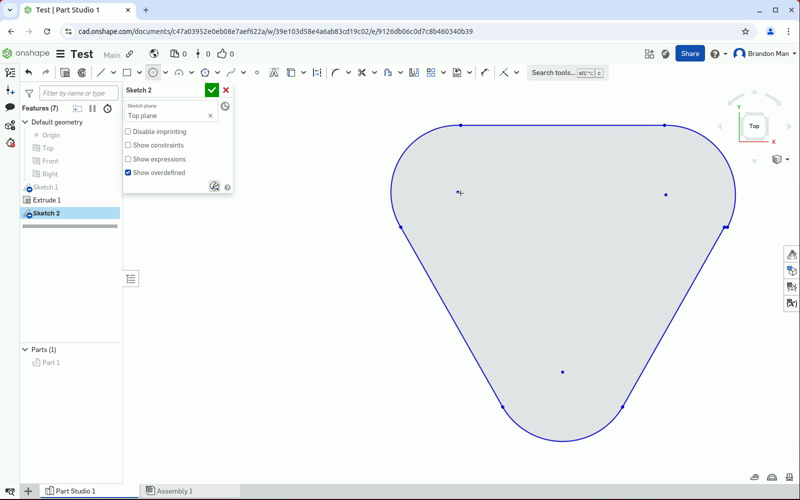
scroll(6)
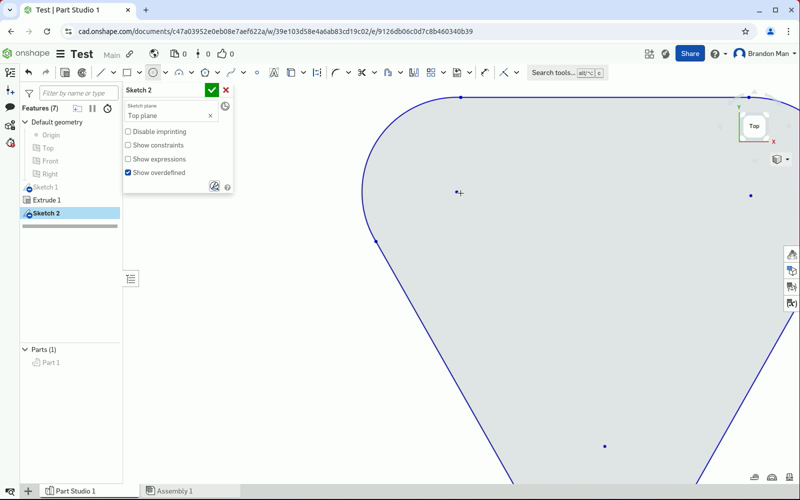
scroll(6)
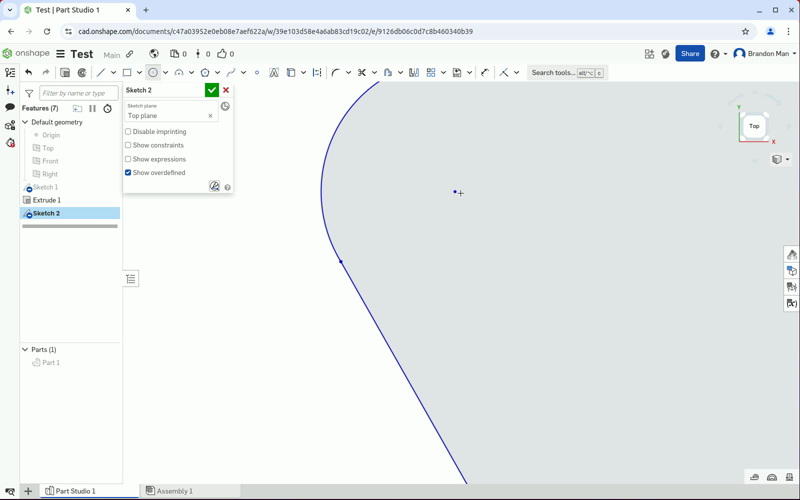
scroll(6)
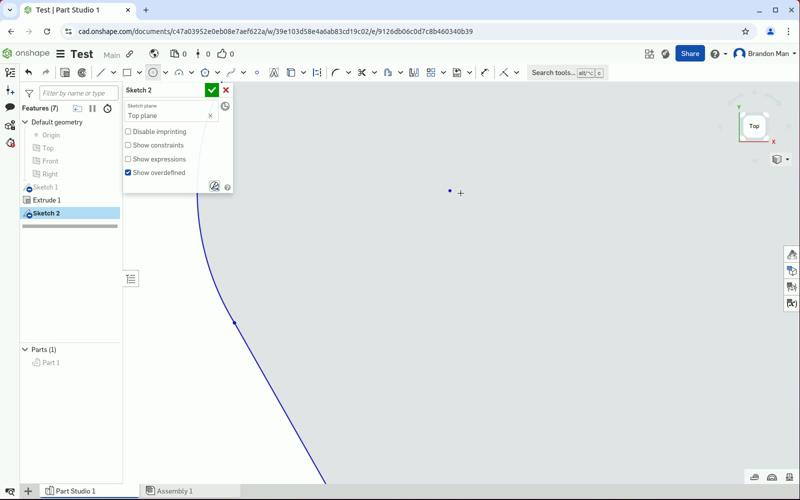
click(460, 192)
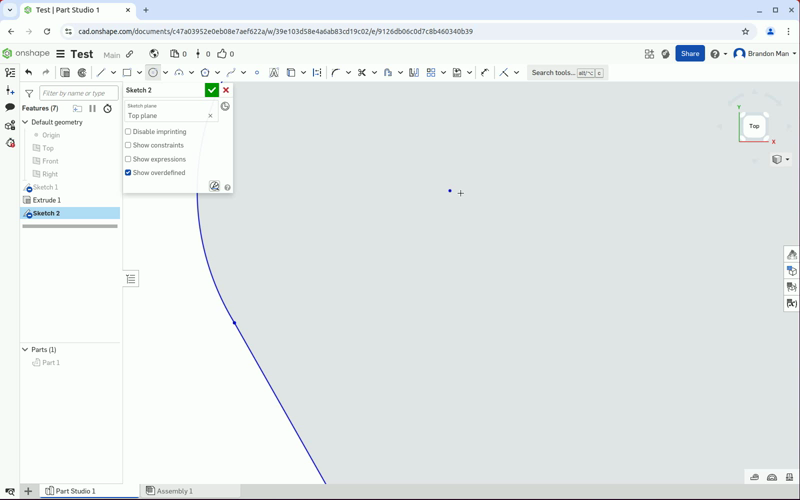
scroll(-6)
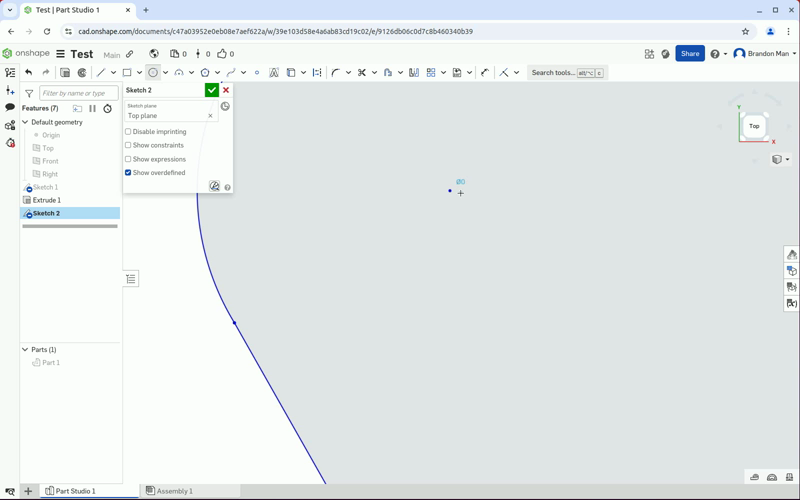
scroll(-6)
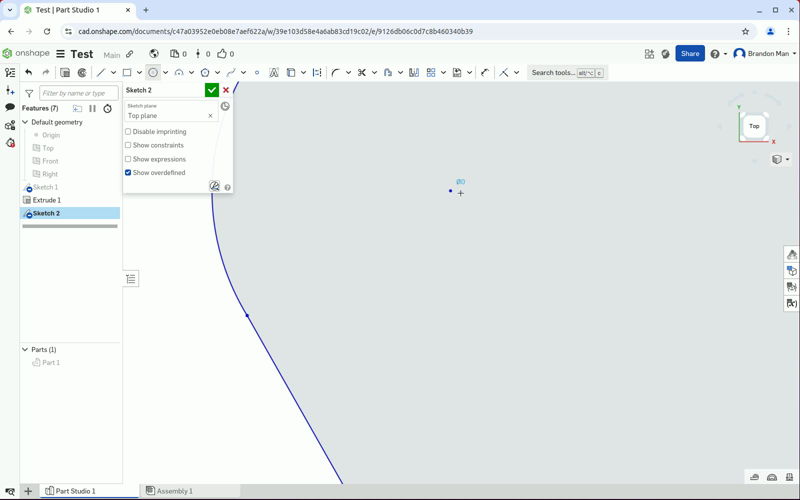
scroll(-6)
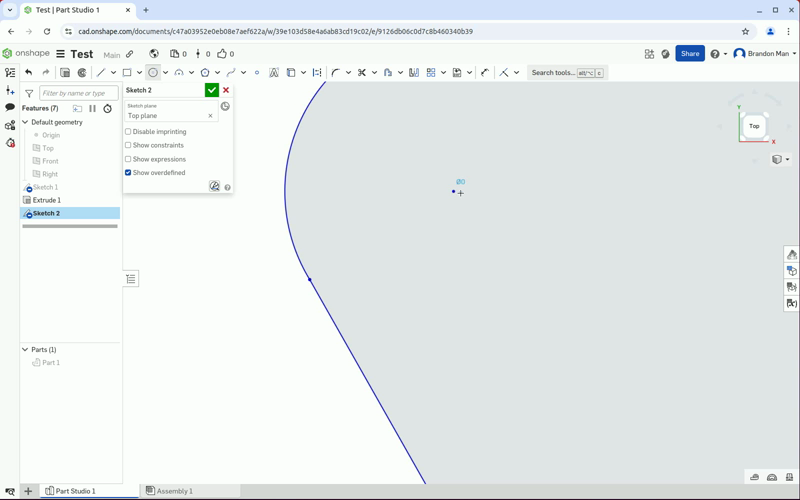
scroll(-6)
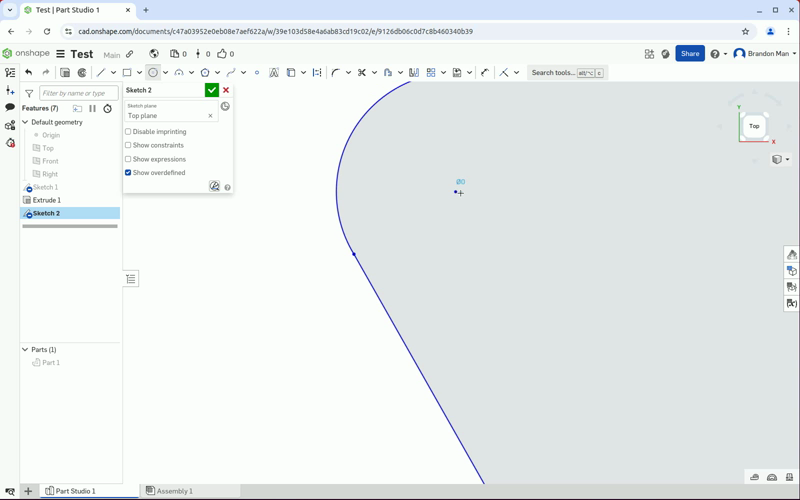
scroll(-6)
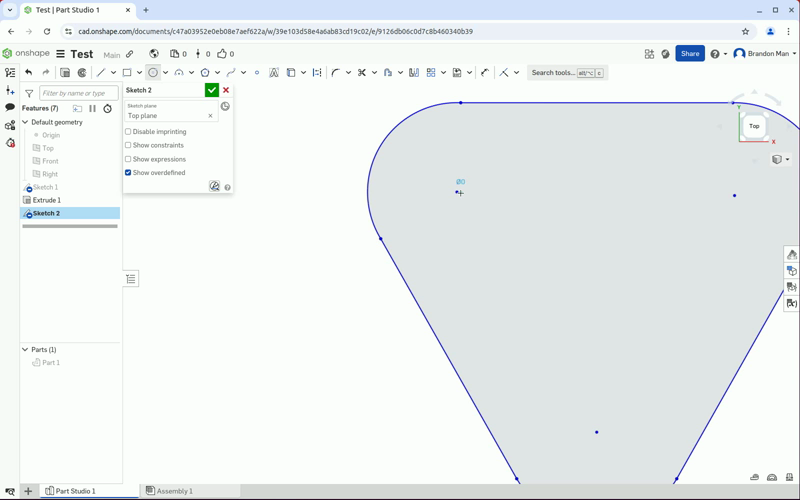
scroll(-6)
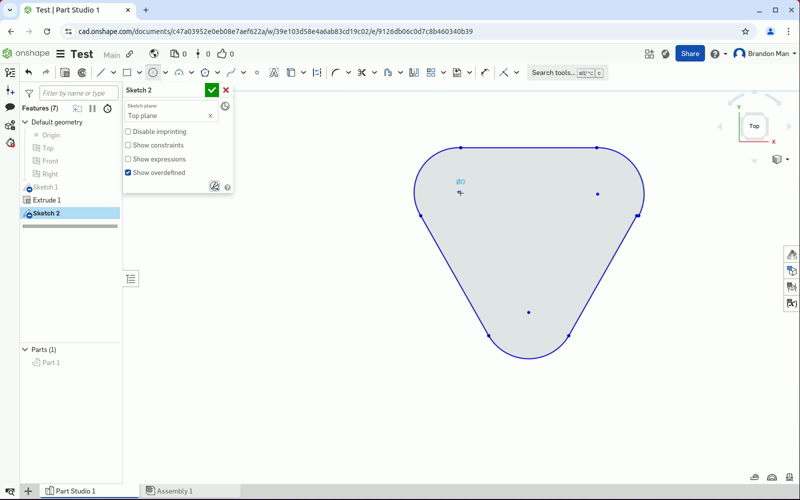
scroll(-6)
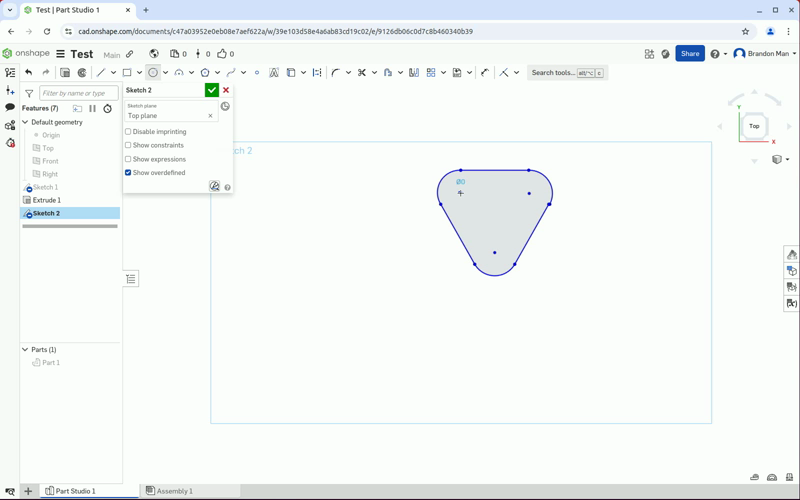
key_up(shift)
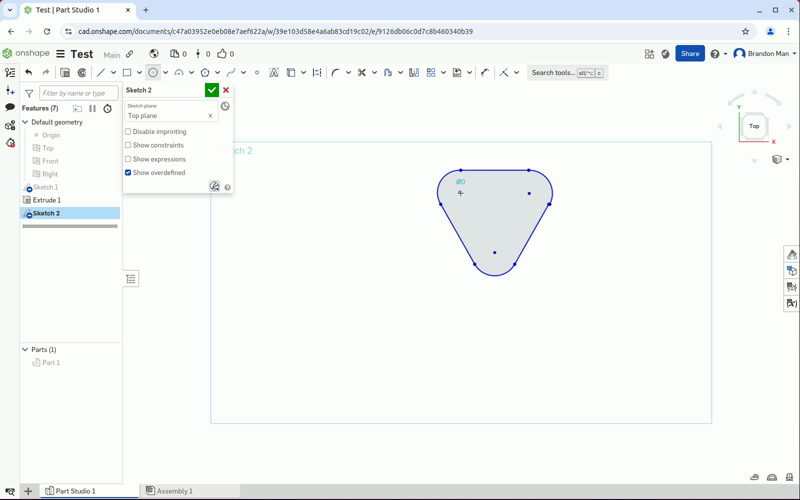
mouse_move(463, 192)
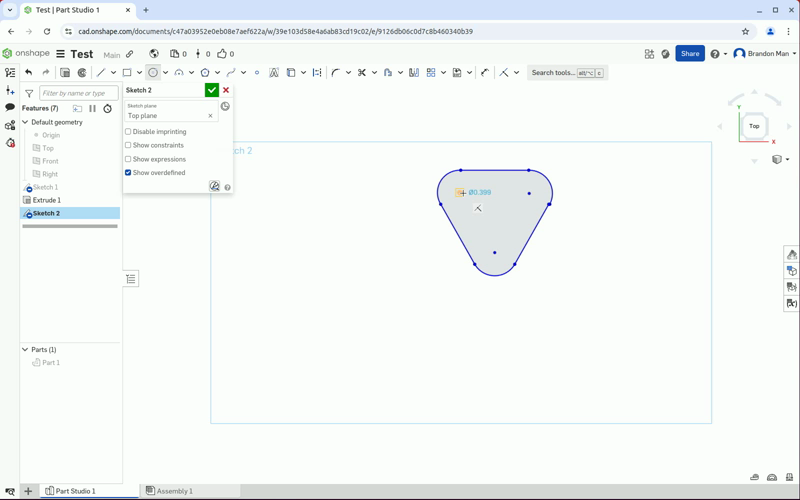
scroll(6)
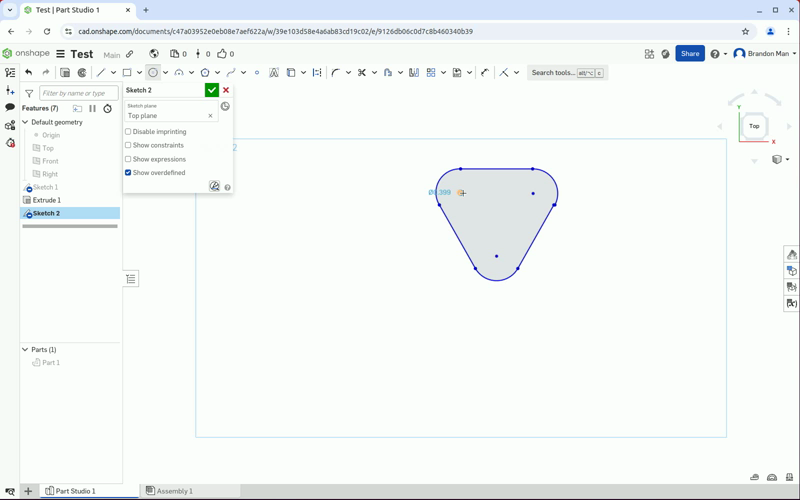
scroll(6)
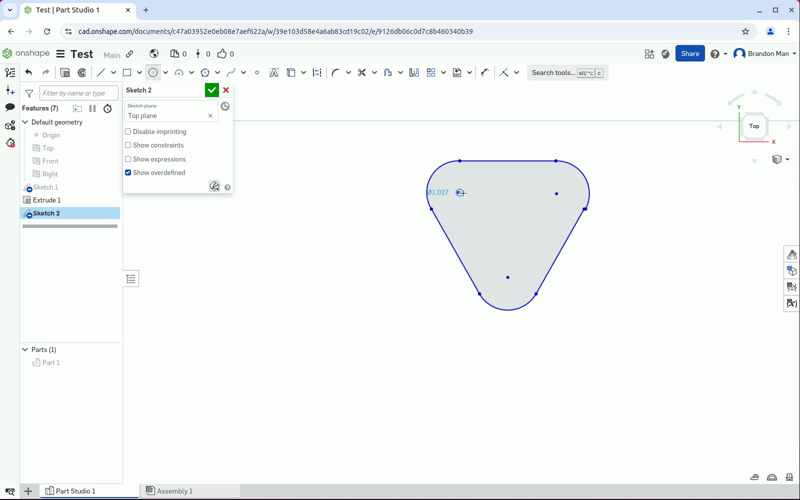
scroll(6)
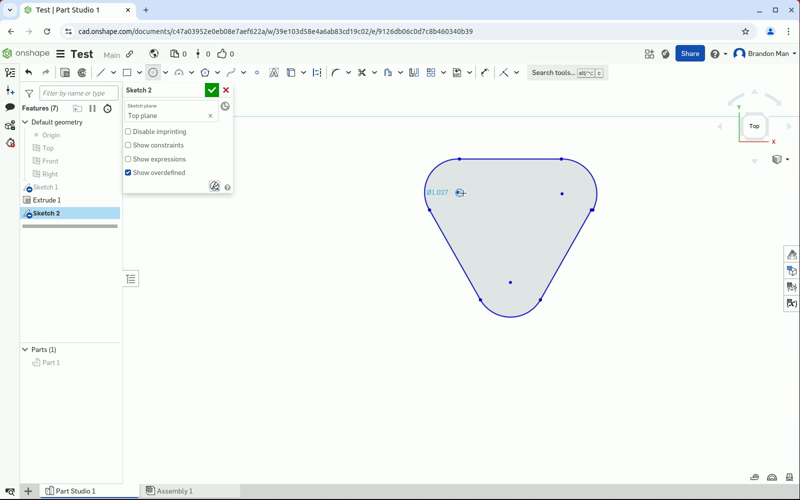
scroll(6)
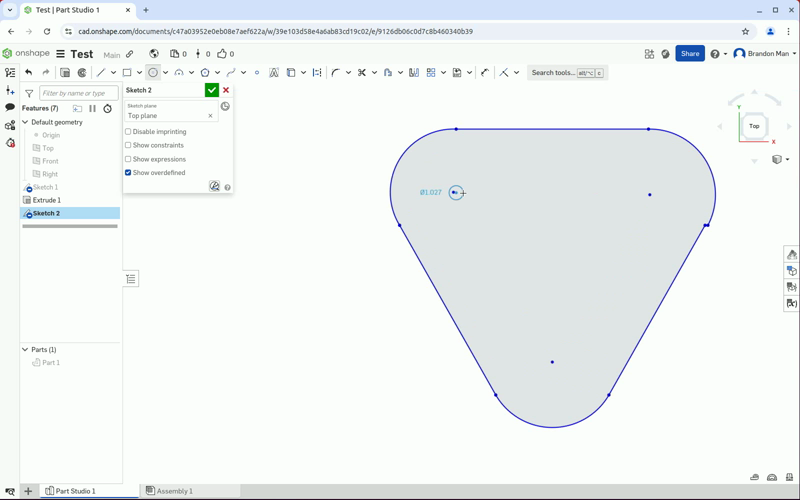
scroll(6)
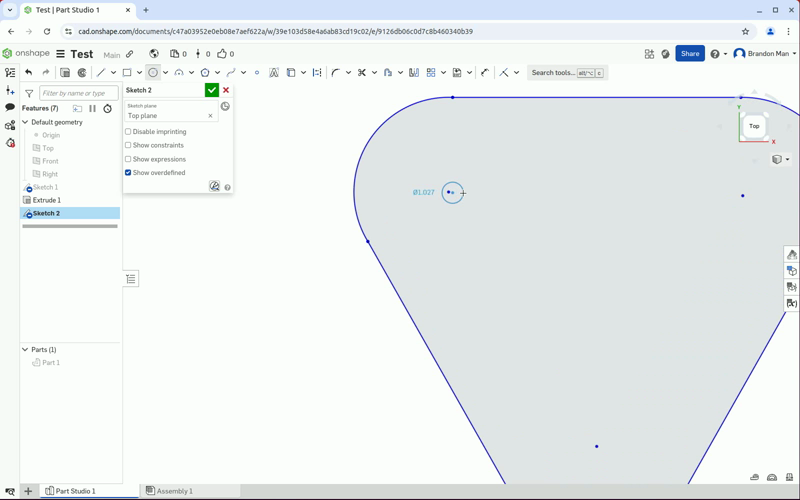
scroll(6)
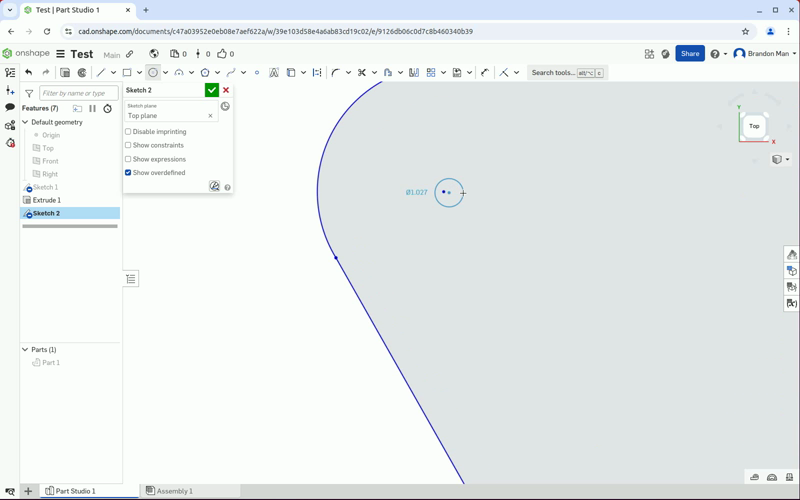
scroll(6)
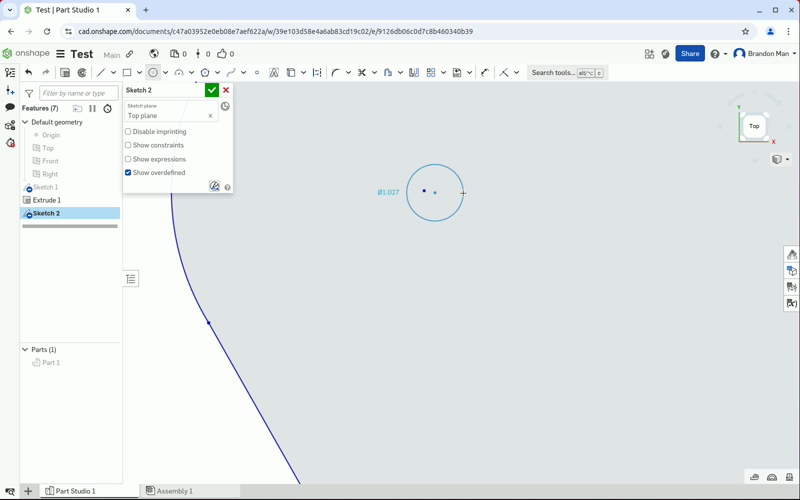
click(463, 192)
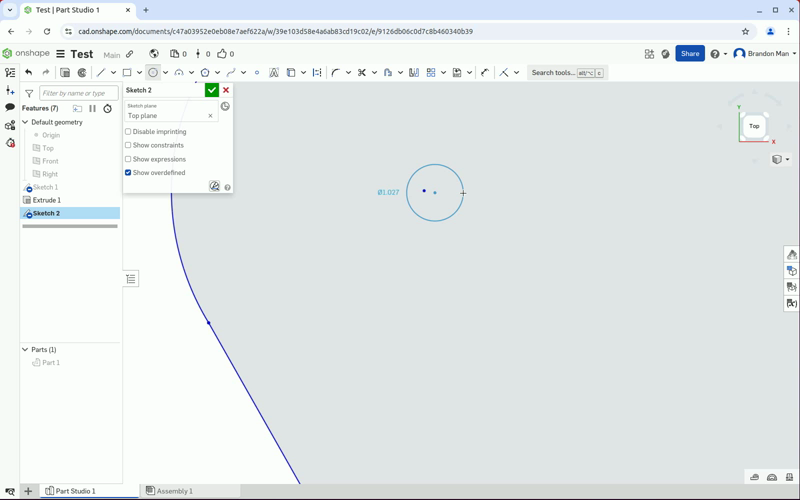
scroll(-6)
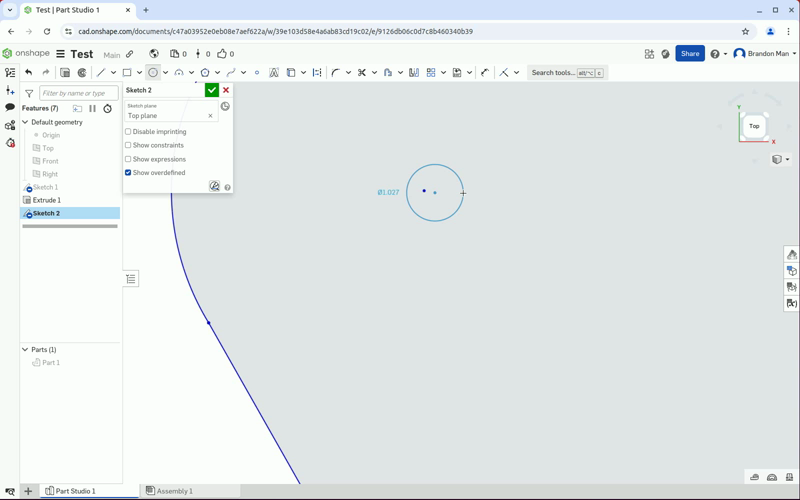
scroll(-6)
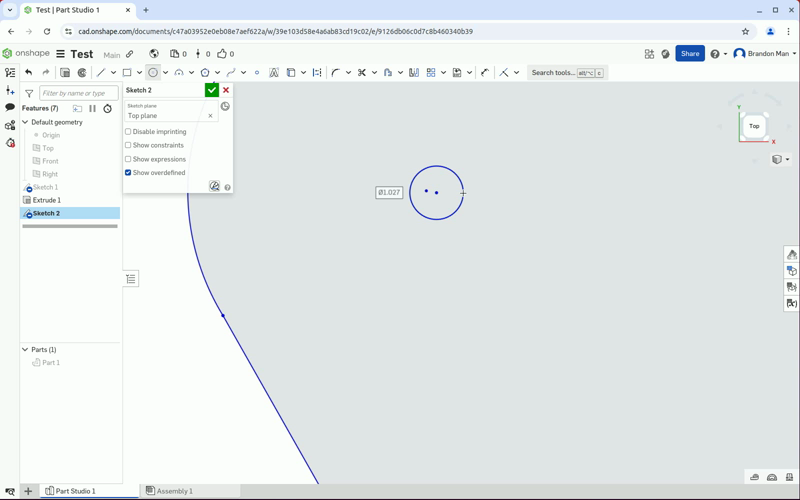
scroll(-6)
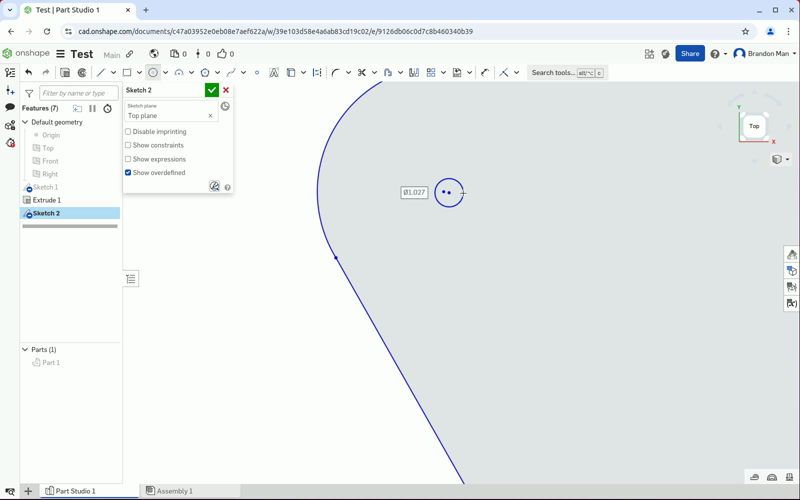
scroll(-6)
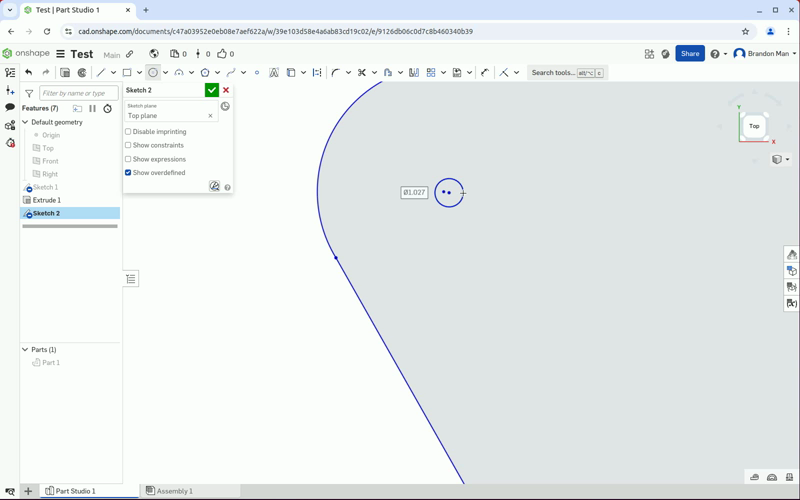
scroll(-6)
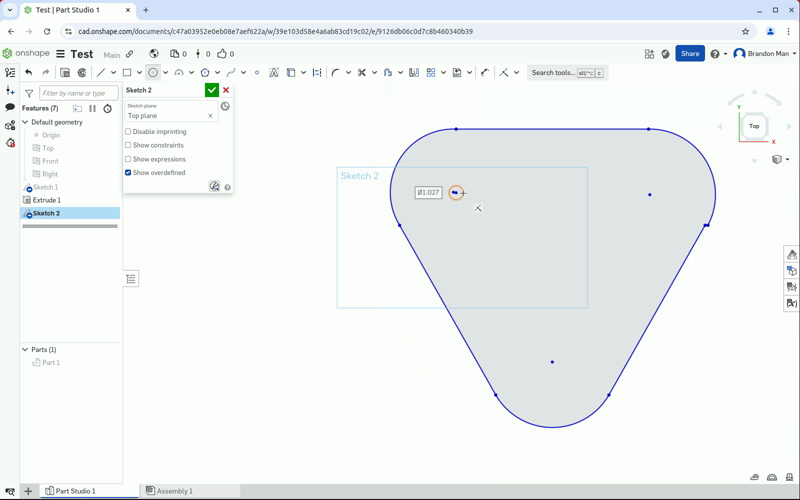
scroll(-6)
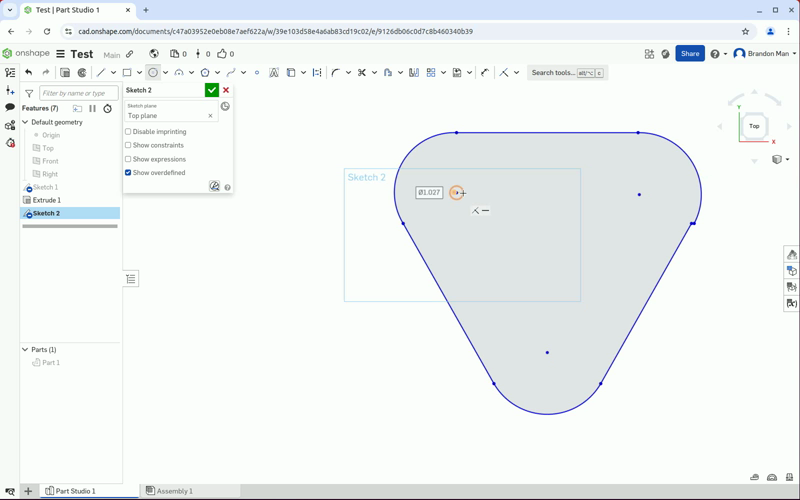
scroll(-6)
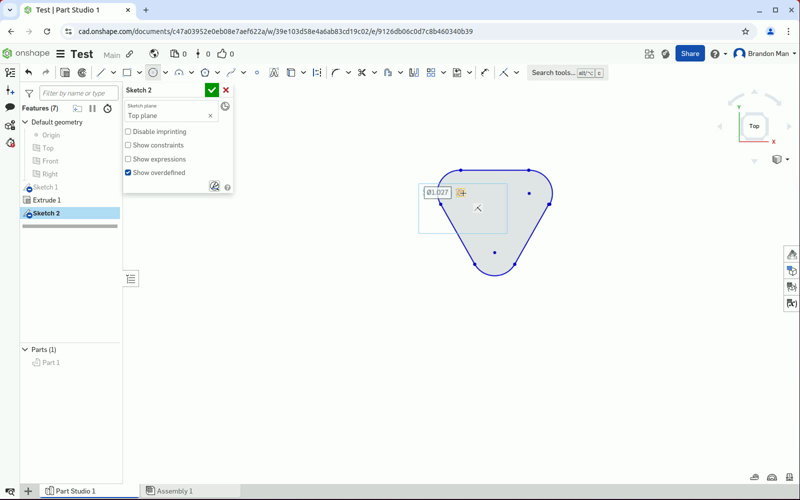
key(esc)
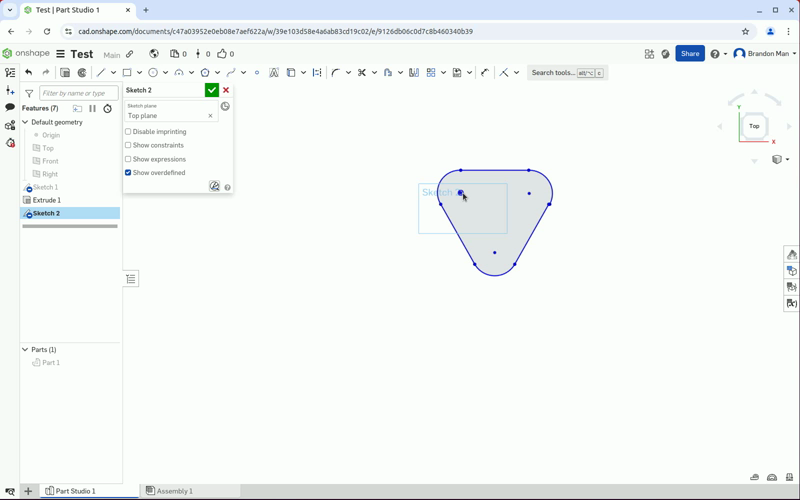
key(c)
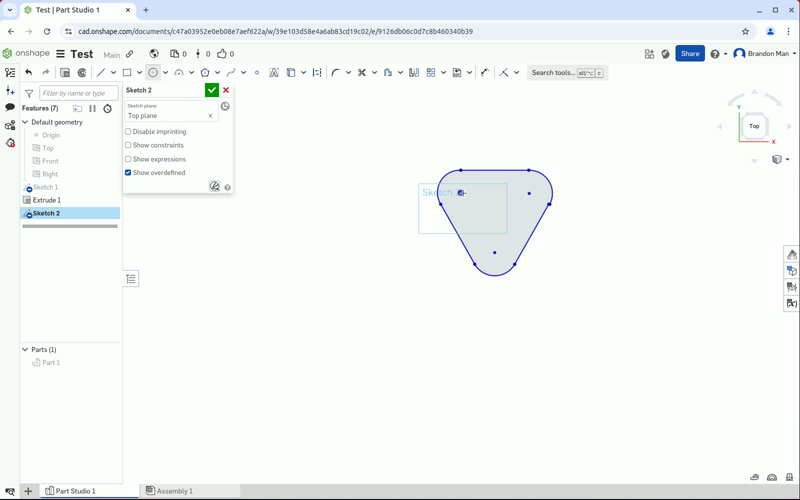
key_down(shift)
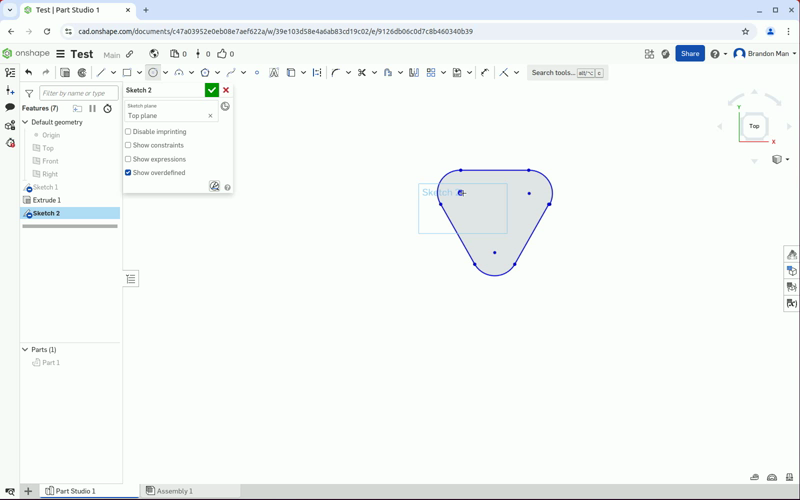
mouse_move(494, 252)
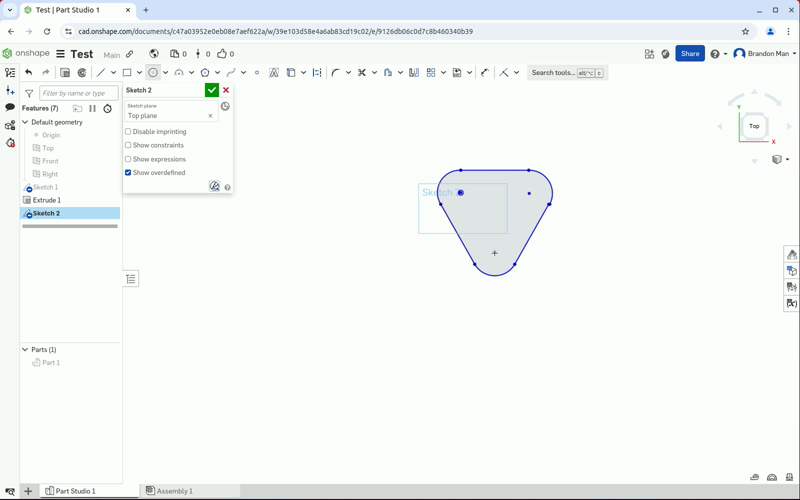
click(494, 252)
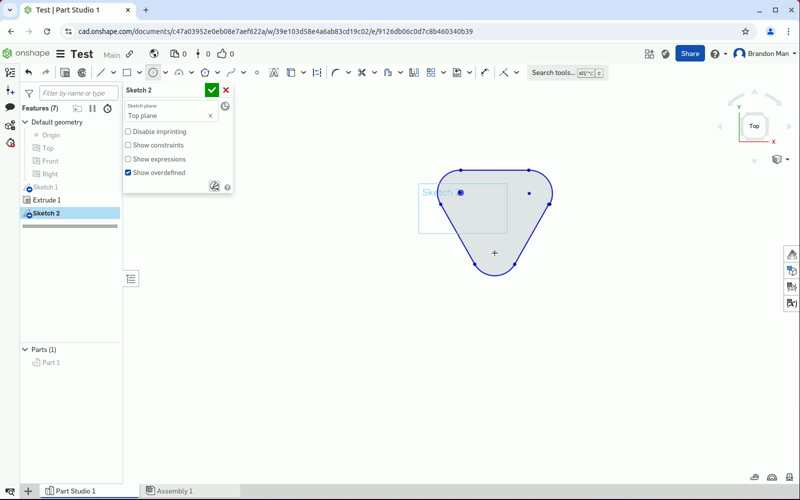
key_up(shift)
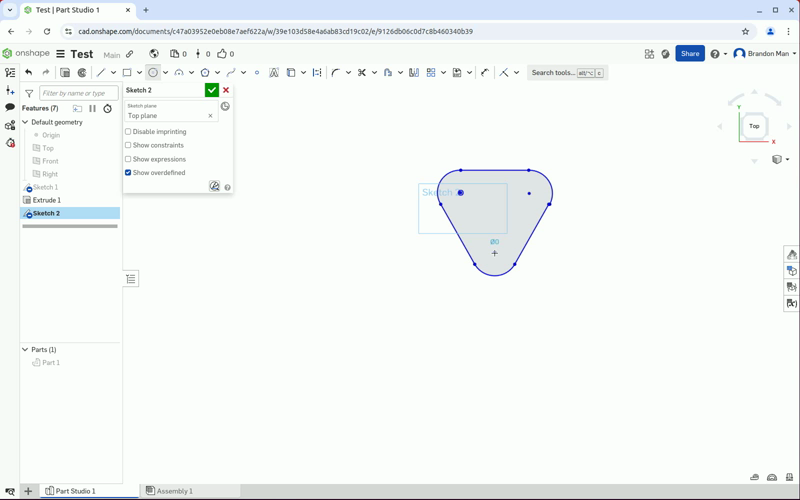
mouse_move(497, 252)
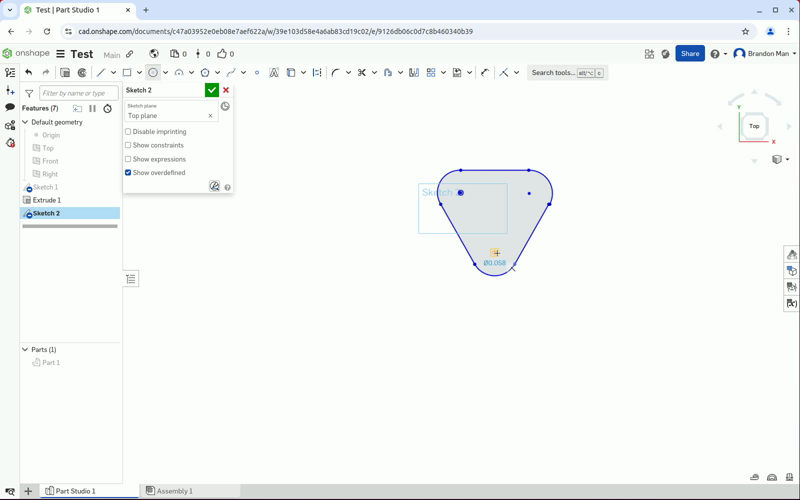
scroll(6)
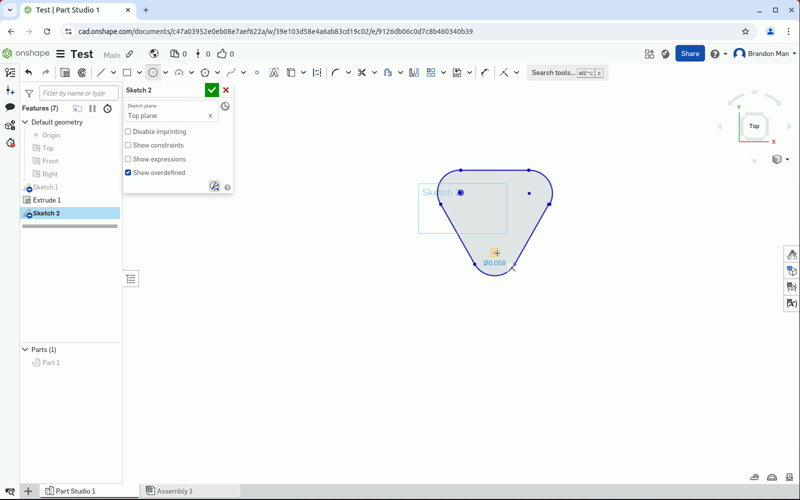
scroll(6)
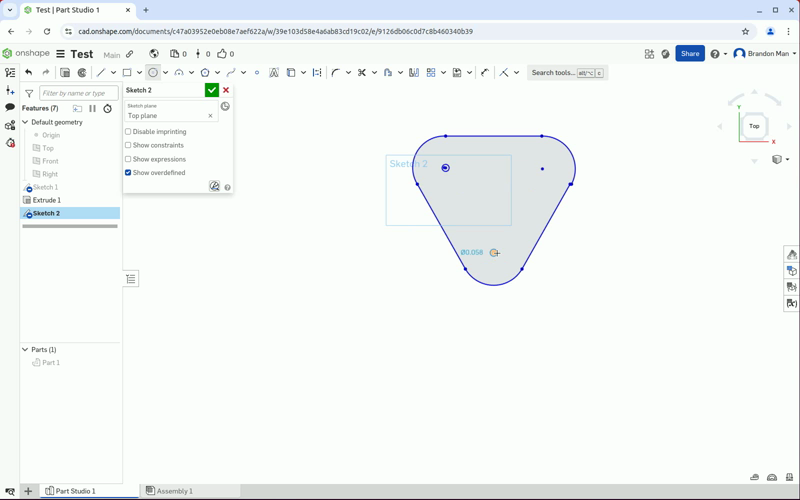
scroll(6)
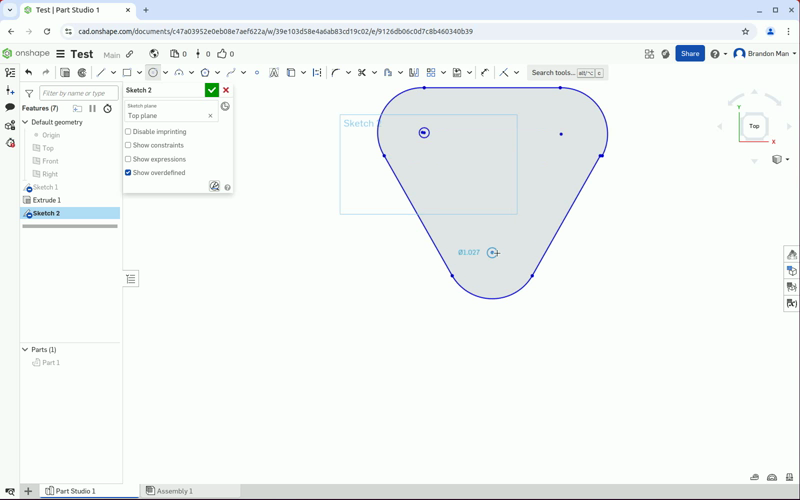
scroll(6)
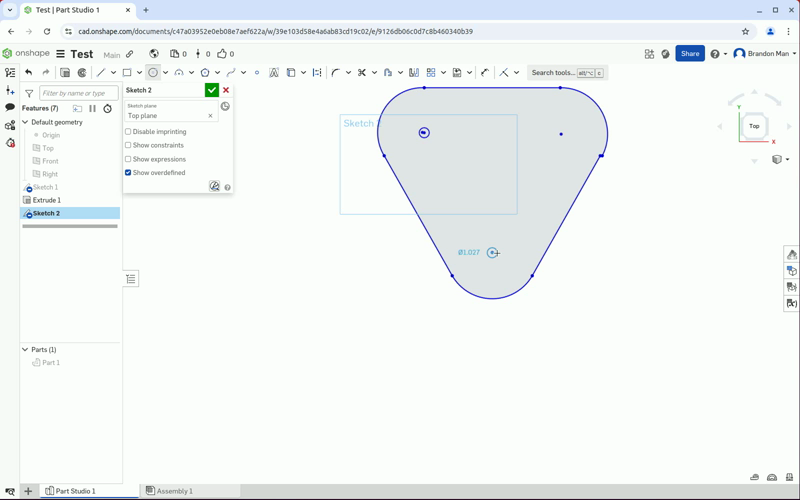
scroll(6)
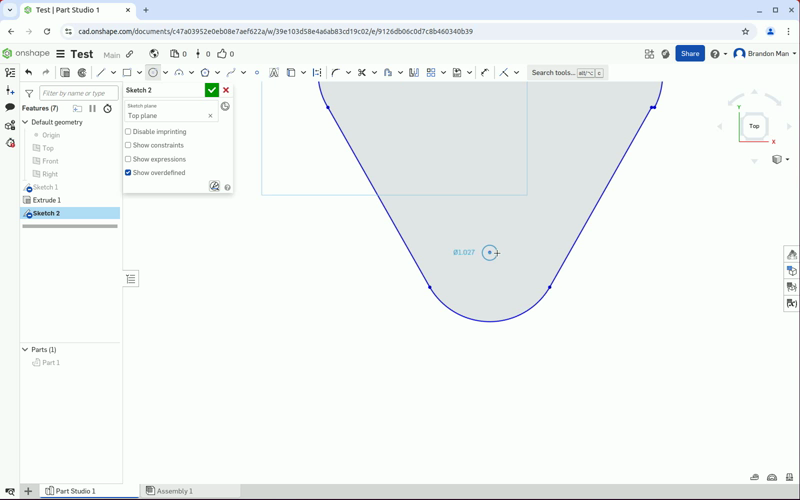
scroll(6)
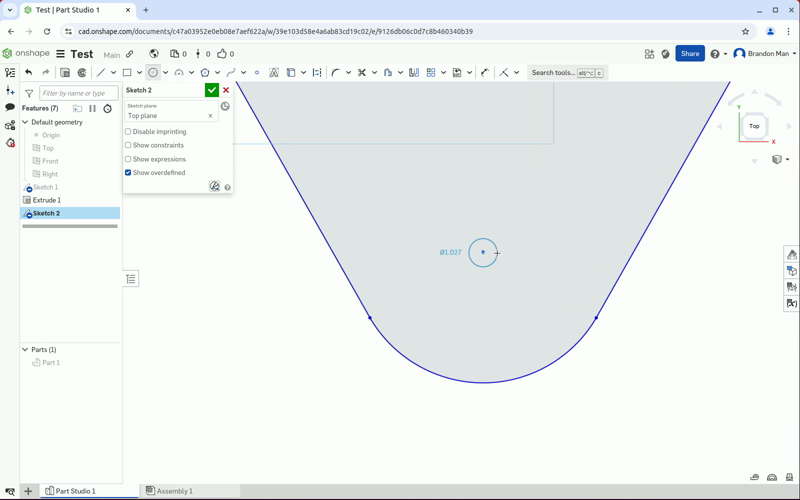
scroll(6)
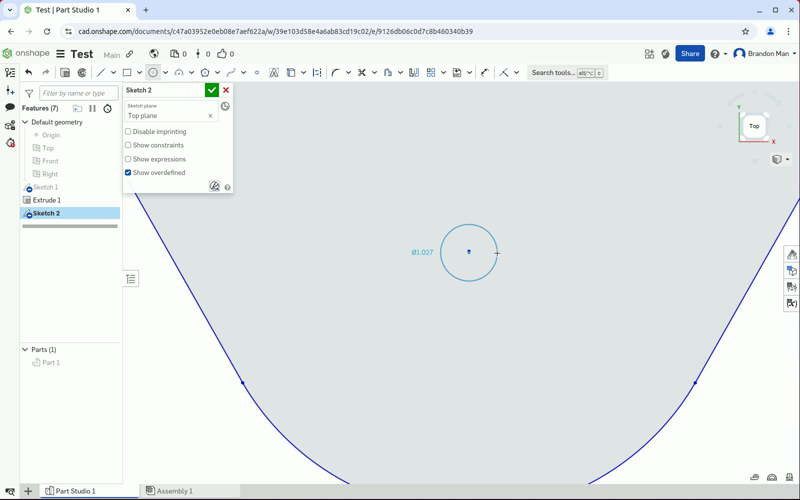
click(497, 252)
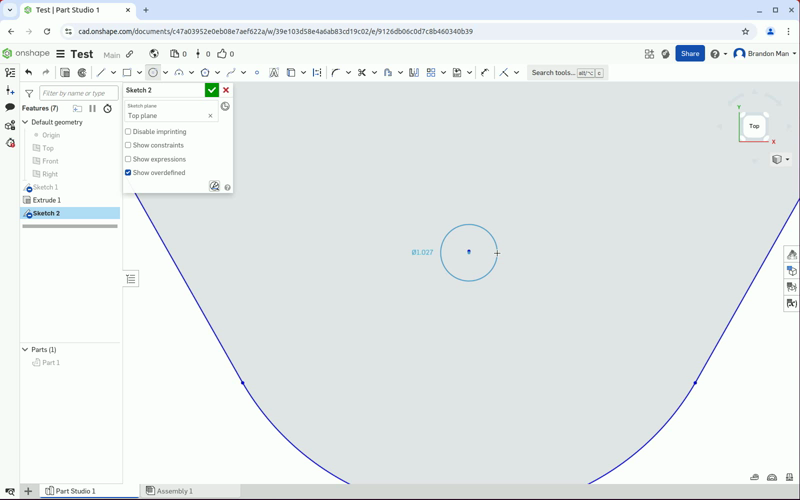
scroll(-6)
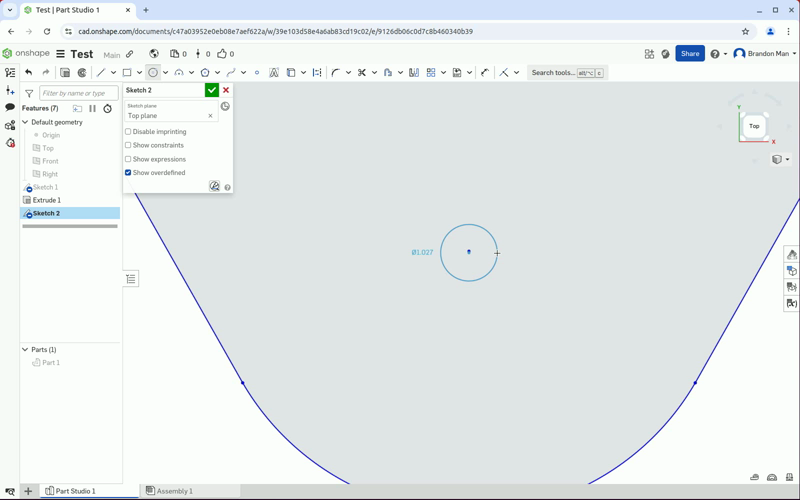
scroll(-6)
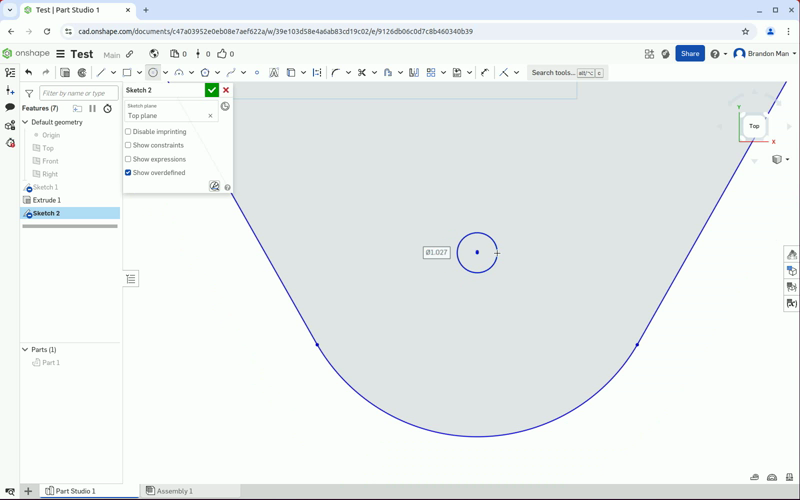
scroll(-6)
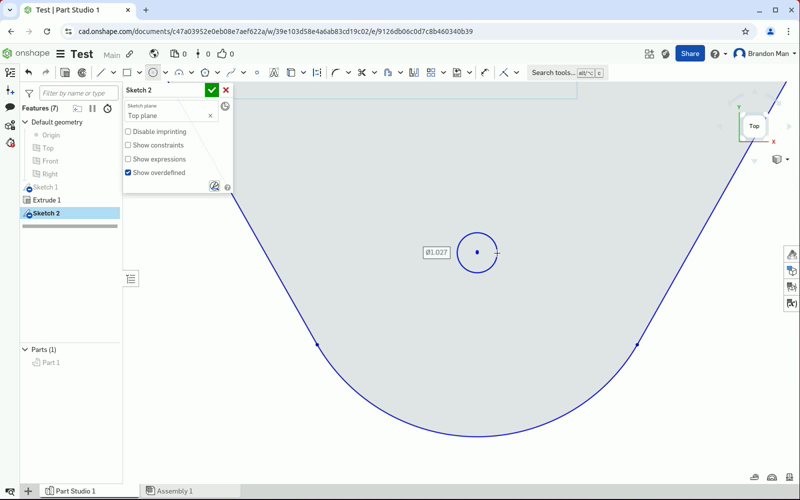
scroll(-6)
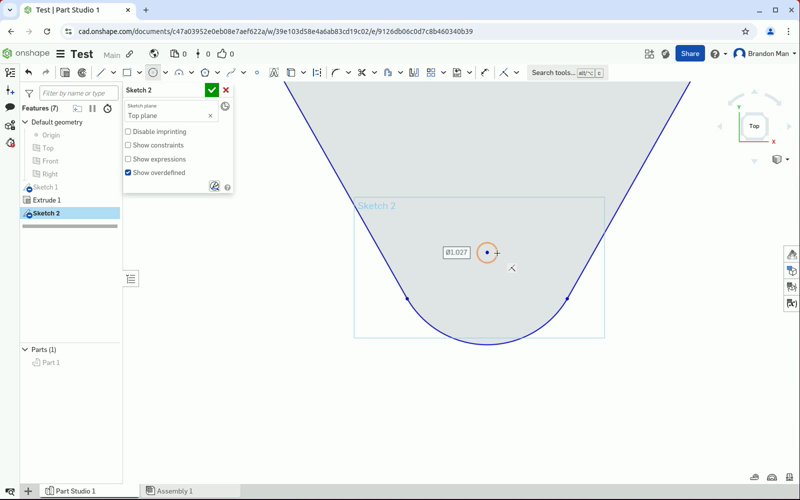
scroll(-6)
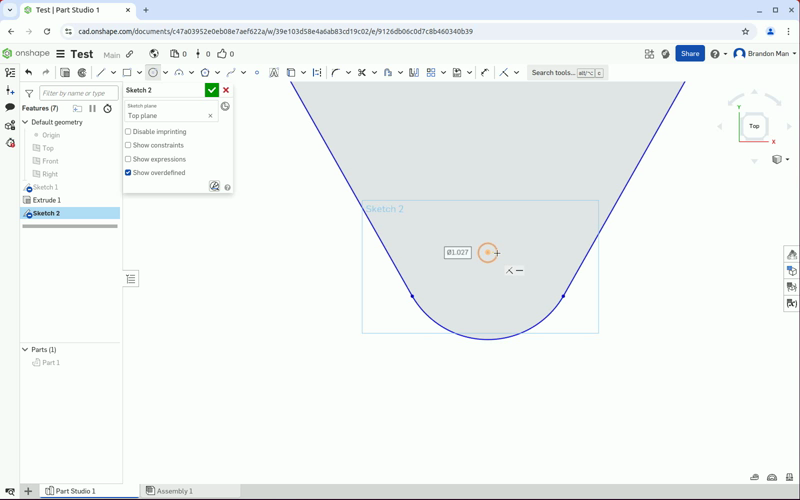
scroll(-6)
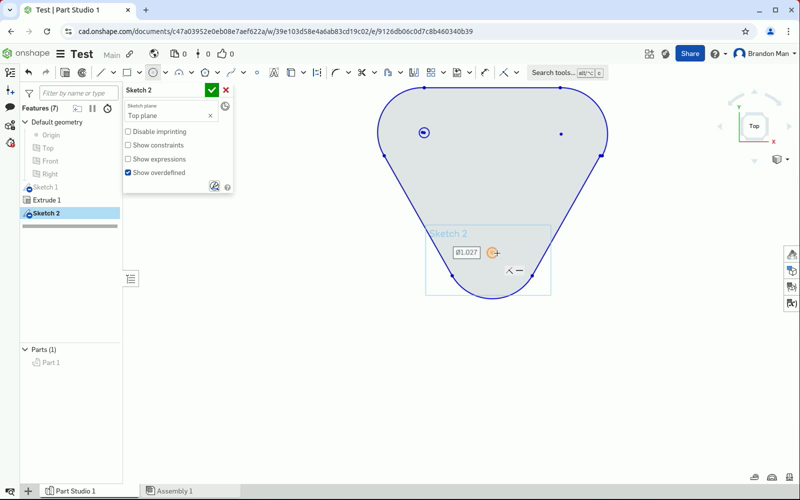
scroll(-6)
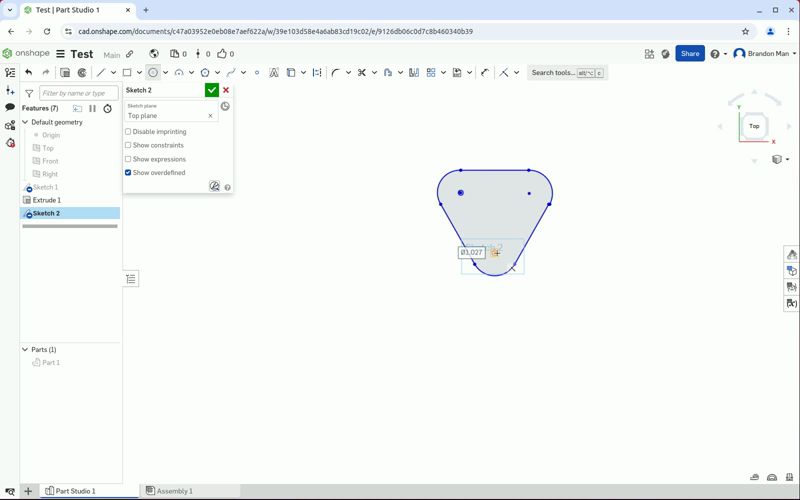
key(esc)
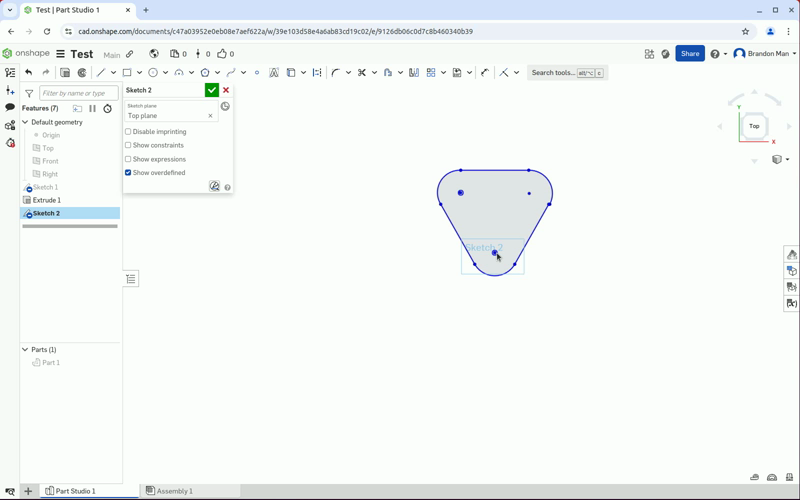
key(c)
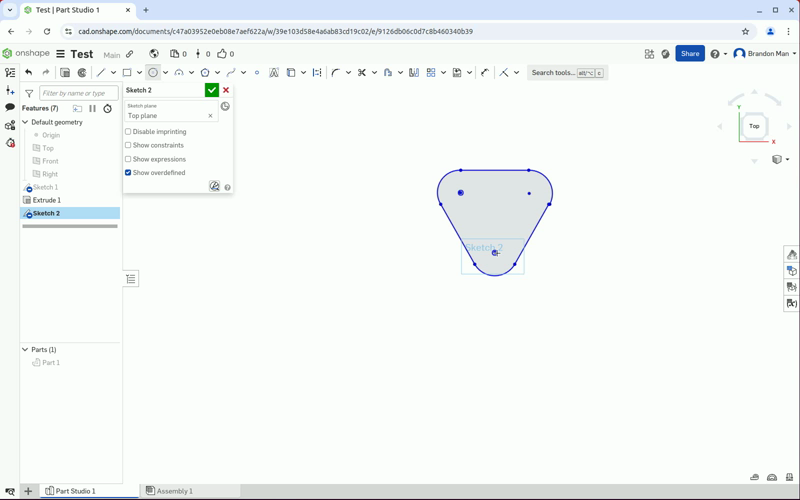
key_down(shift)
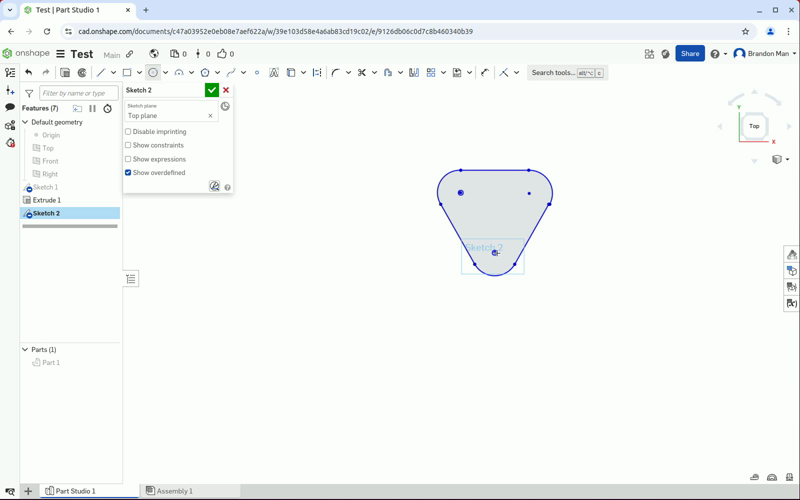
mouse_move(528, 192)
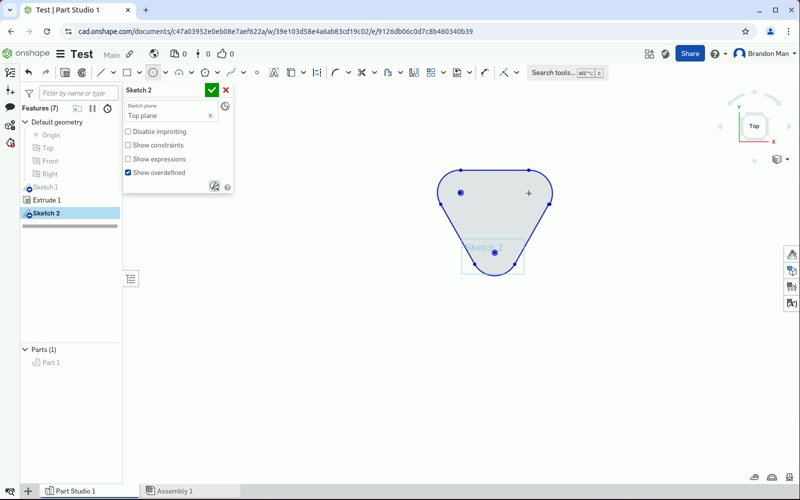
scroll(6)
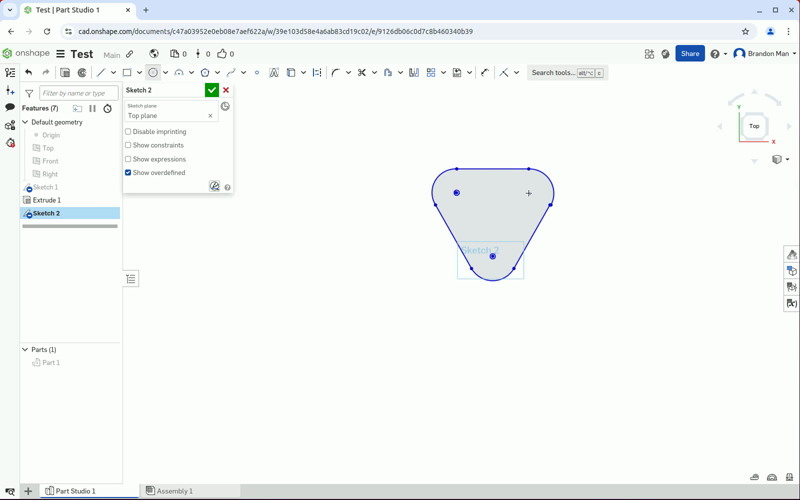
scroll(6)
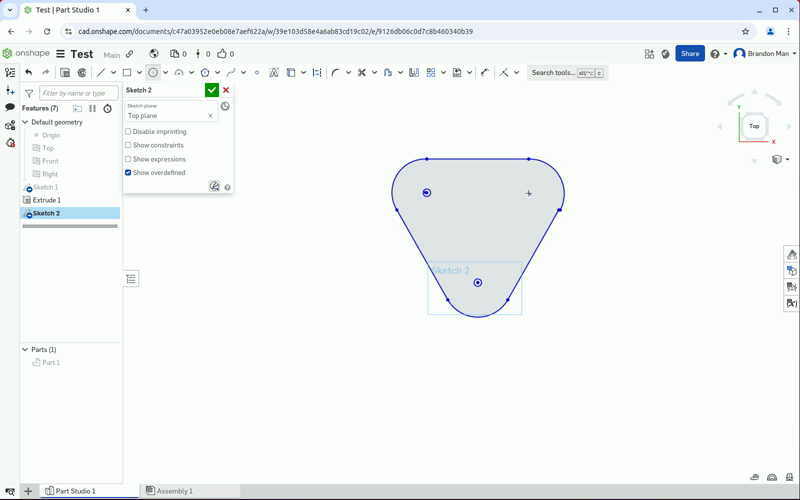
scroll(6)
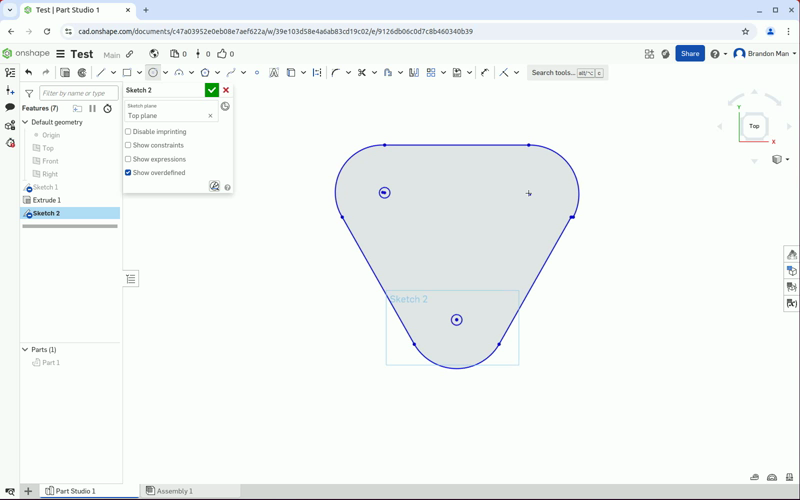
scroll(6)
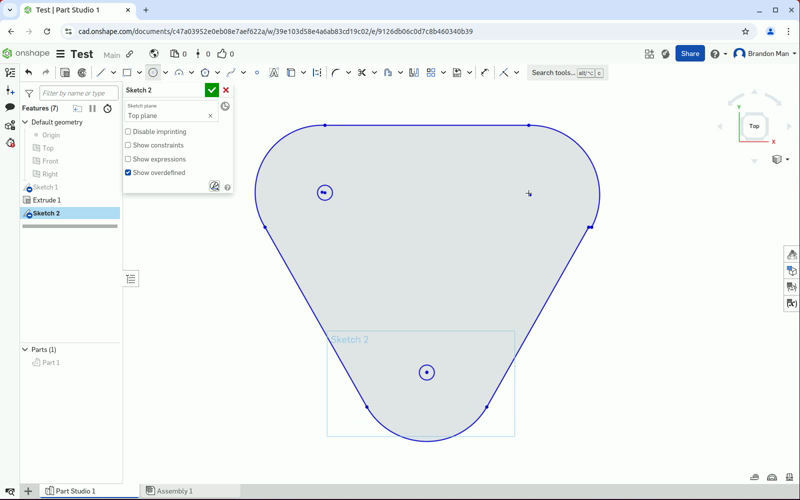
scroll(6)
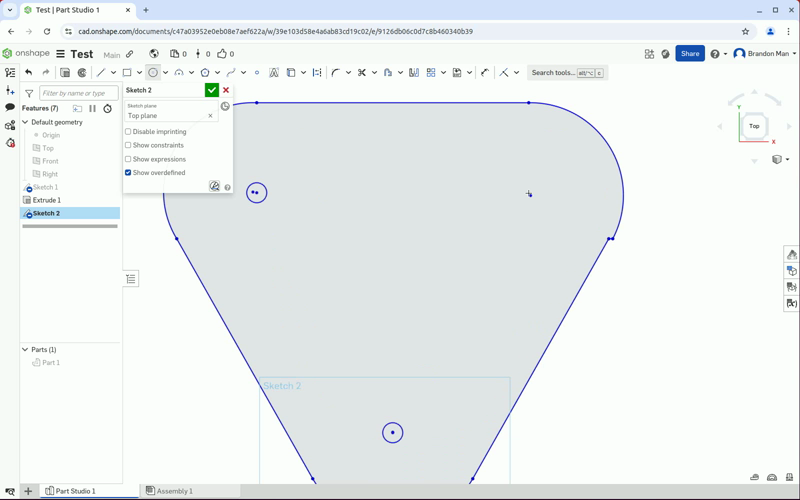
scroll(6)
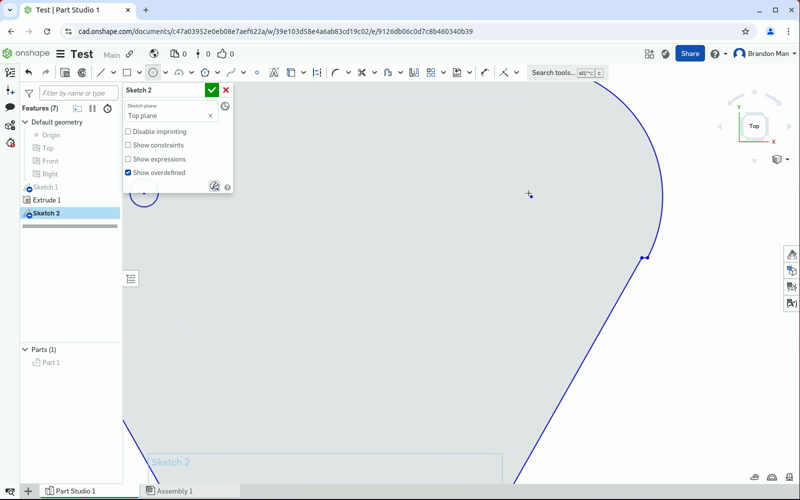
scroll(6)
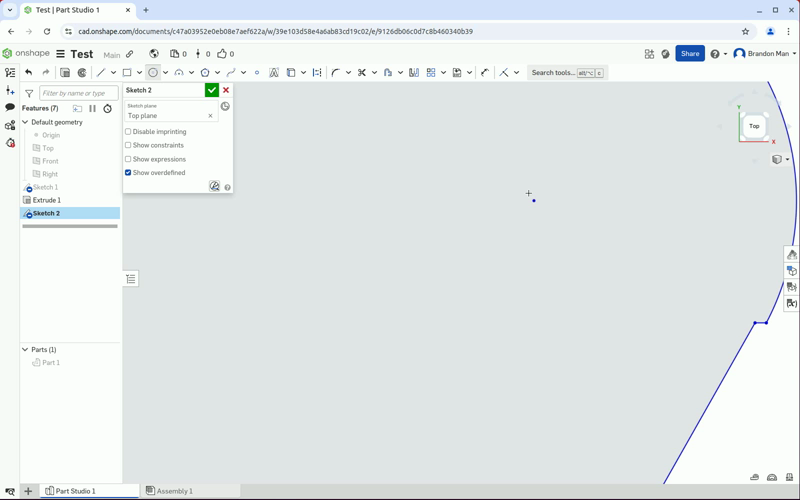
click(528, 192)
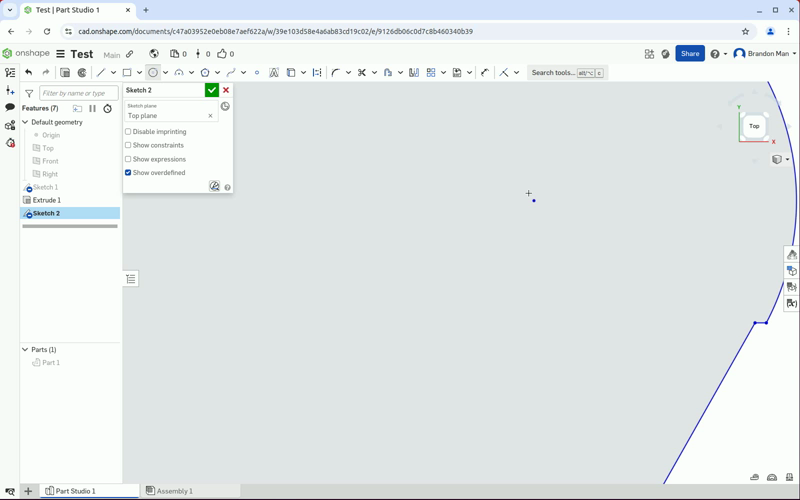
scroll(-6)
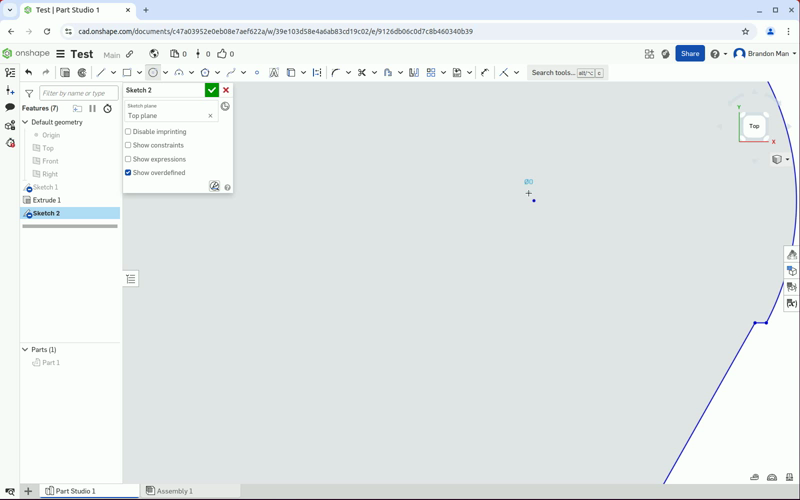
scroll(-6)
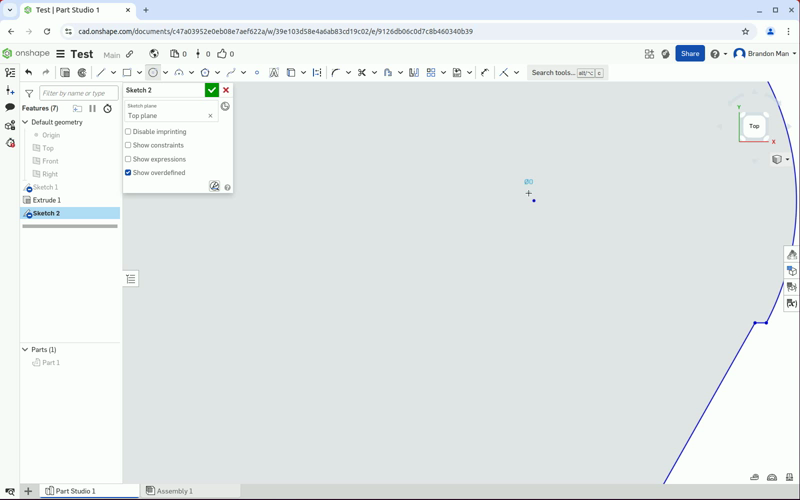
scroll(-6)
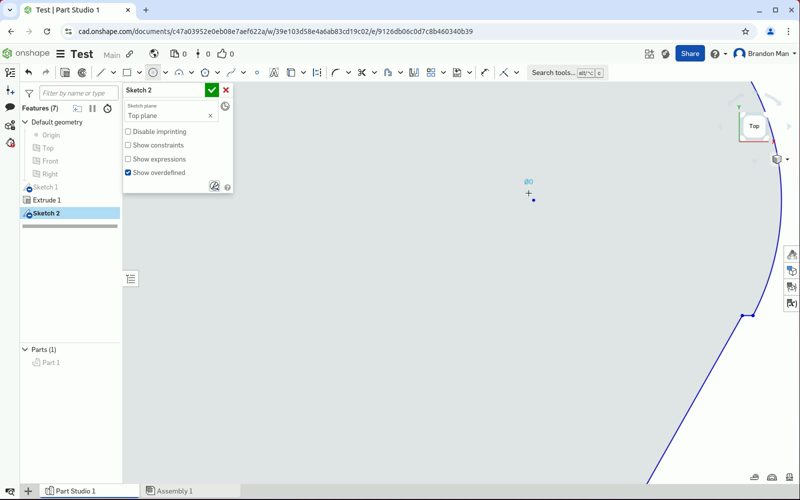
scroll(-6)
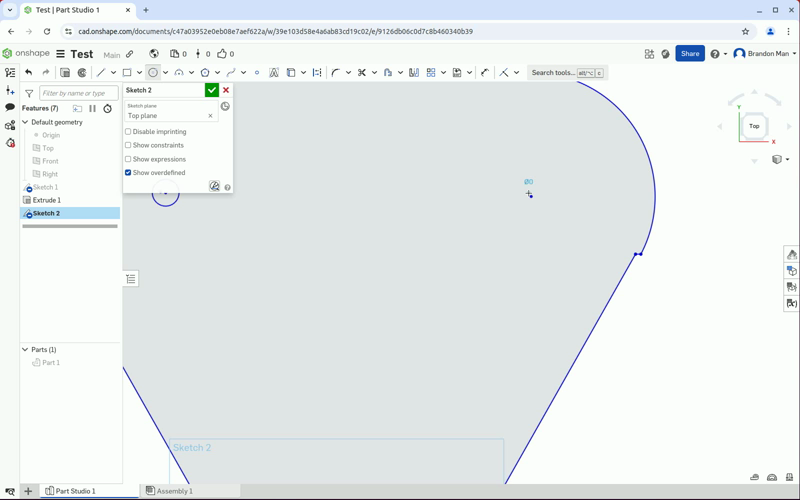
scroll(-6)
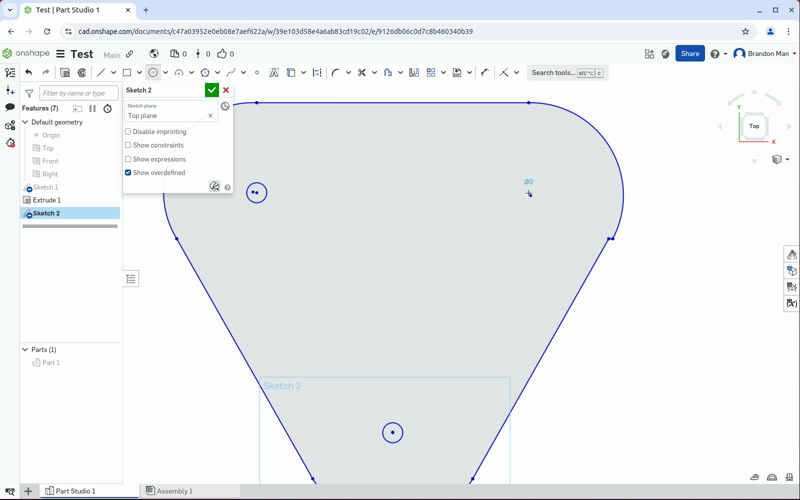
scroll(-6)
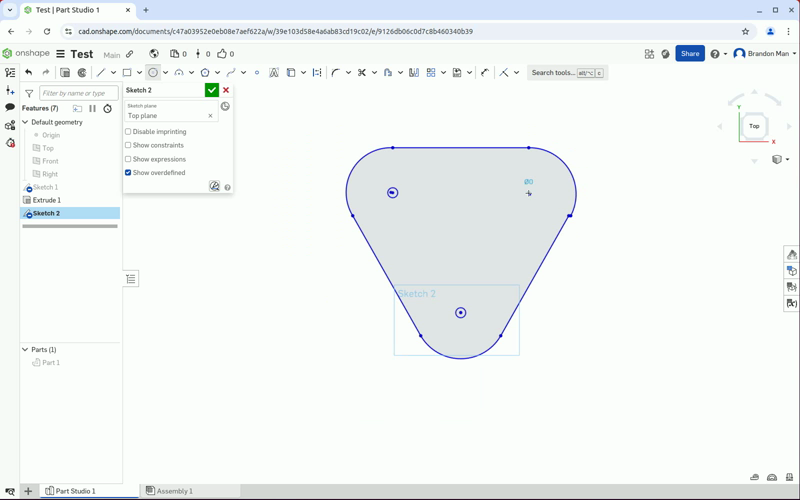
scroll(-6)
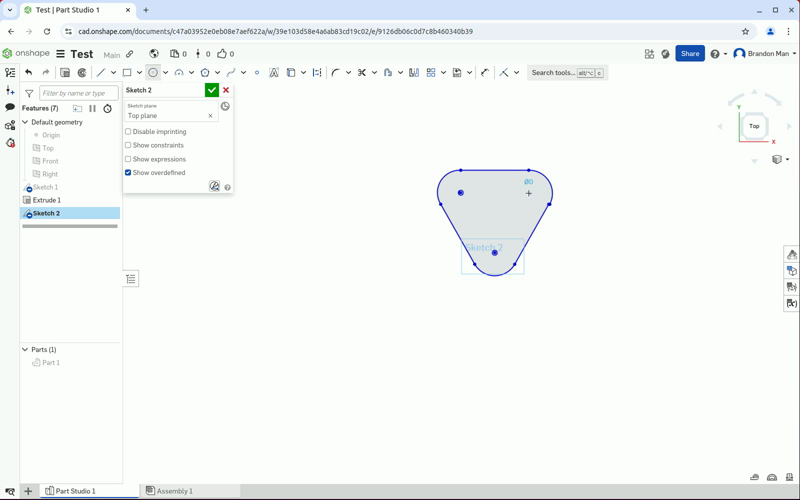
key_up(shift)
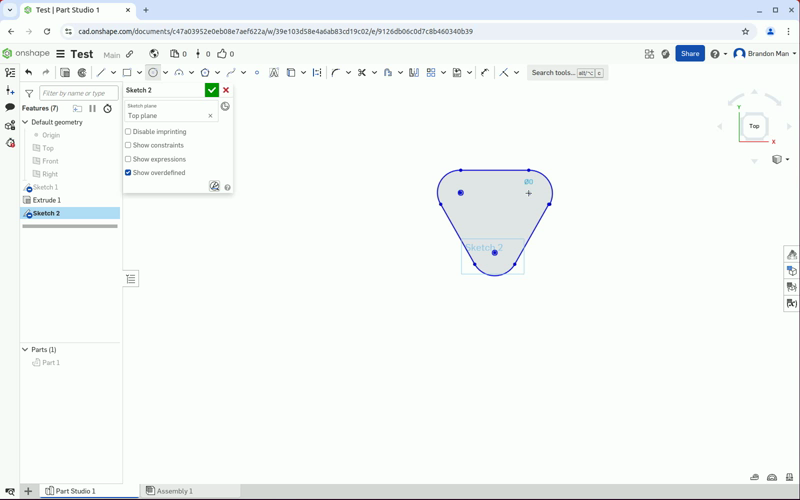
mouse_move(531, 192)
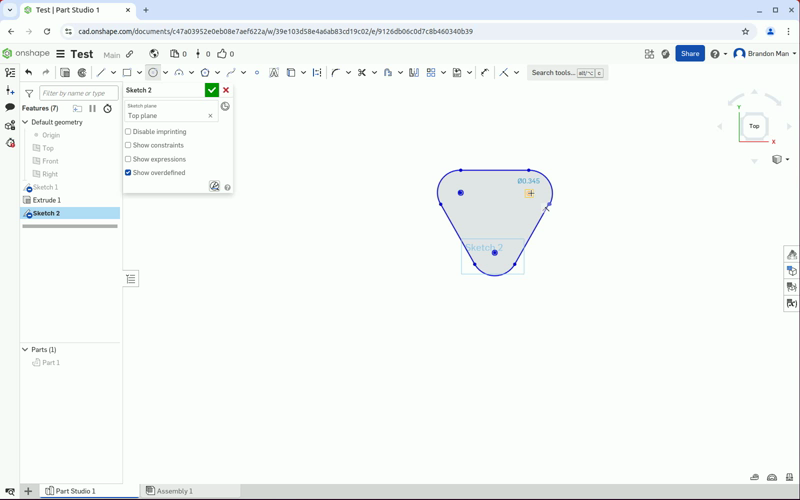
scroll(6)
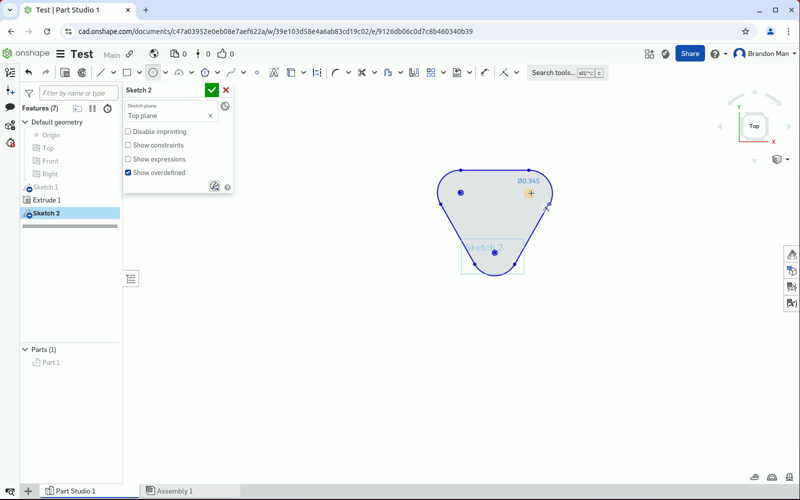
scroll(6)
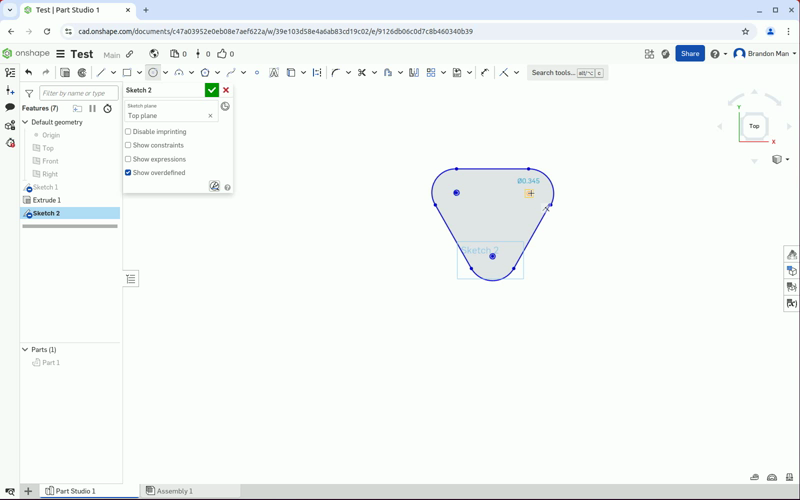
scroll(6)
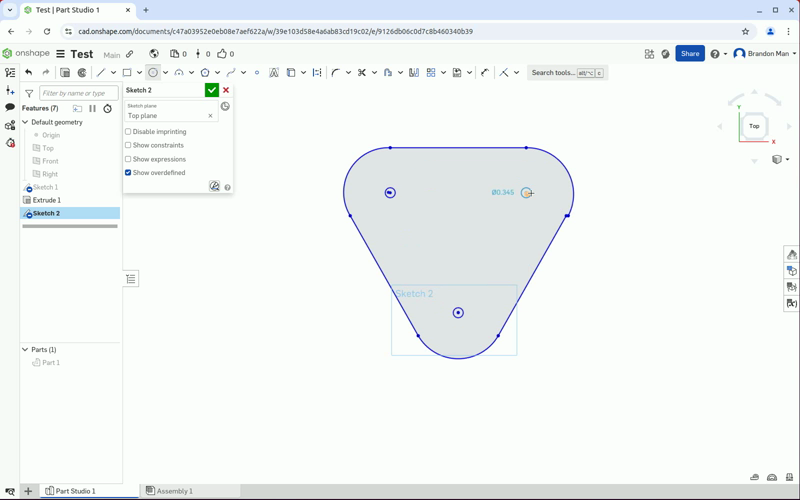
scroll(6)
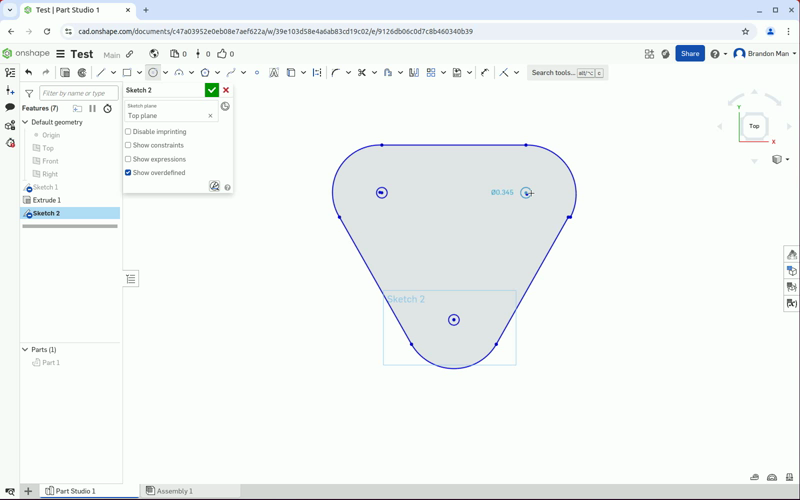
scroll(6)
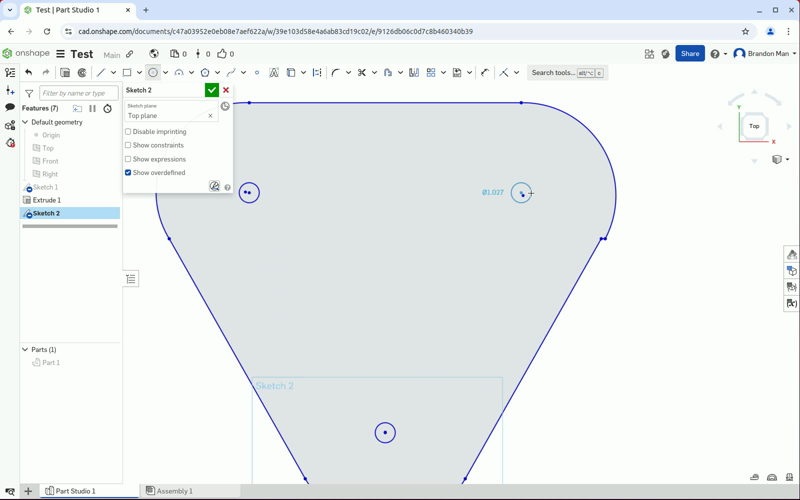
scroll(6)
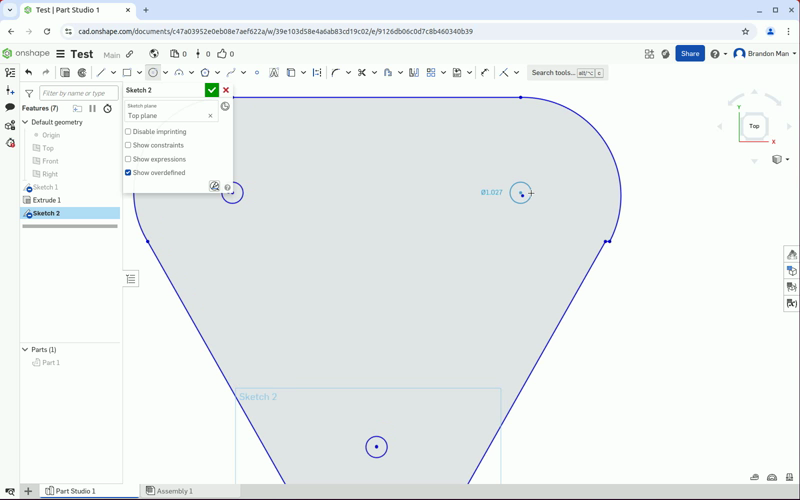
scroll(6)
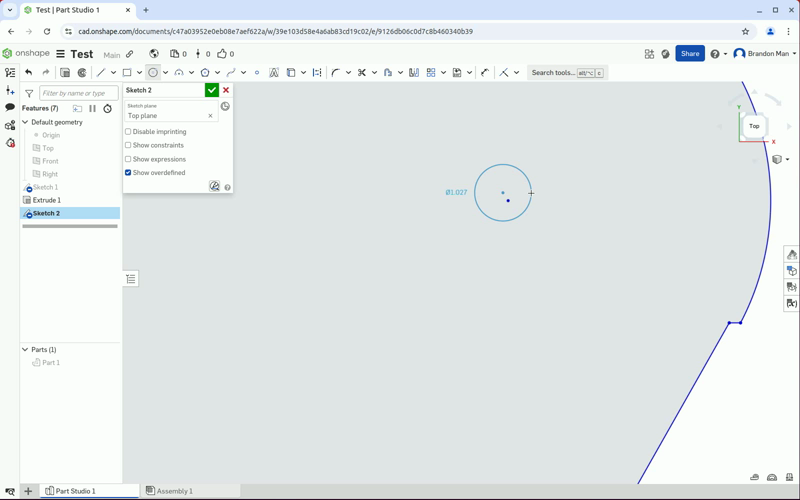
click(531, 192)
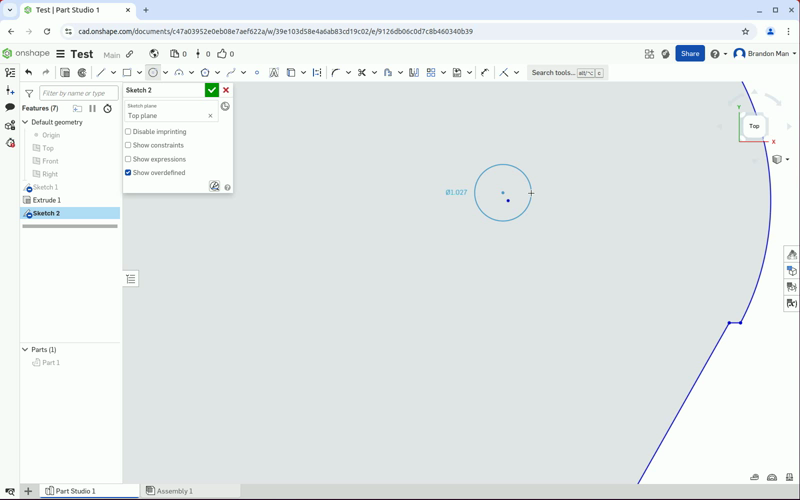
scroll(-6)
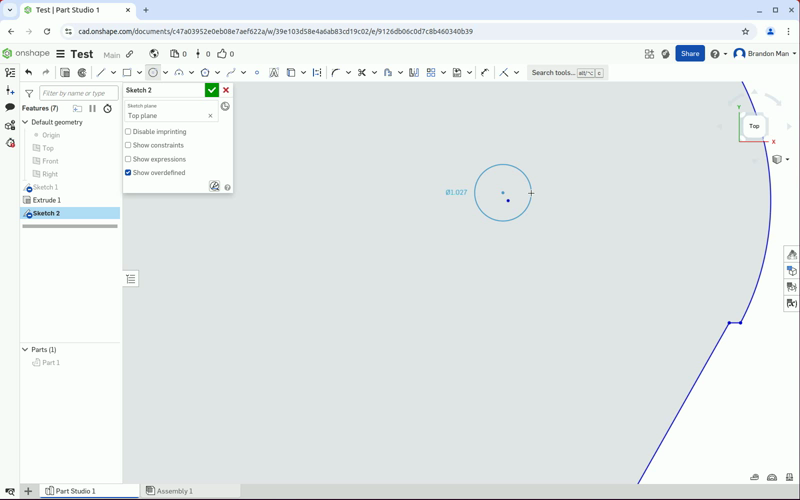
scroll(-6)
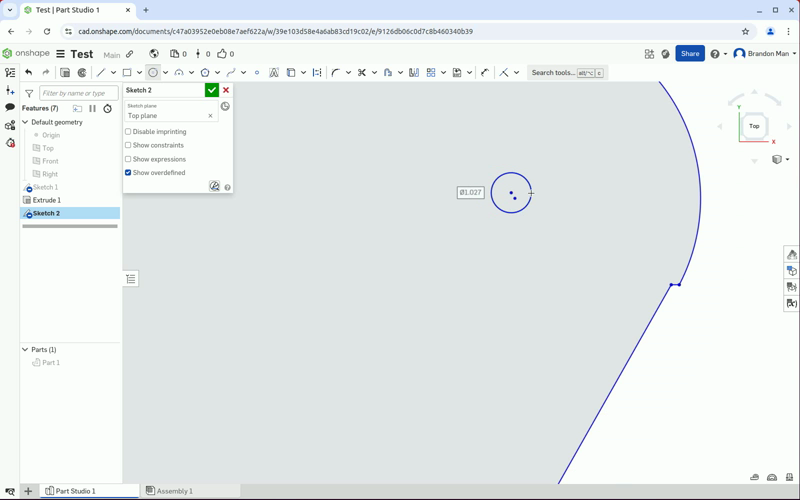
scroll(-6)
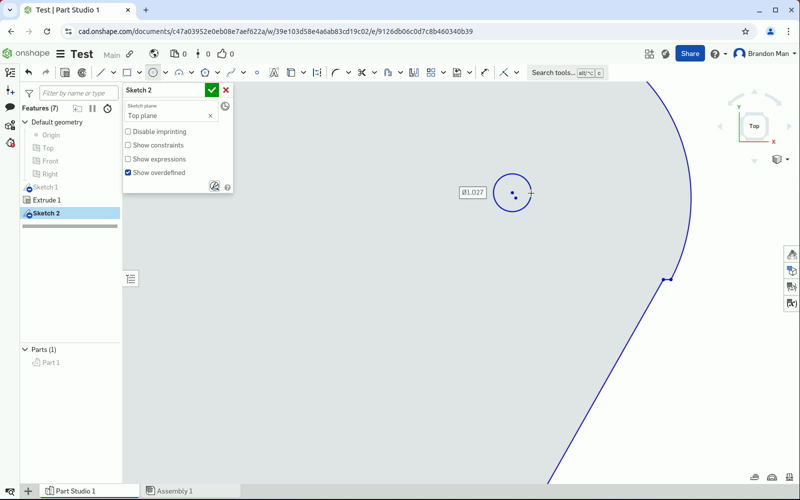
scroll(-6)
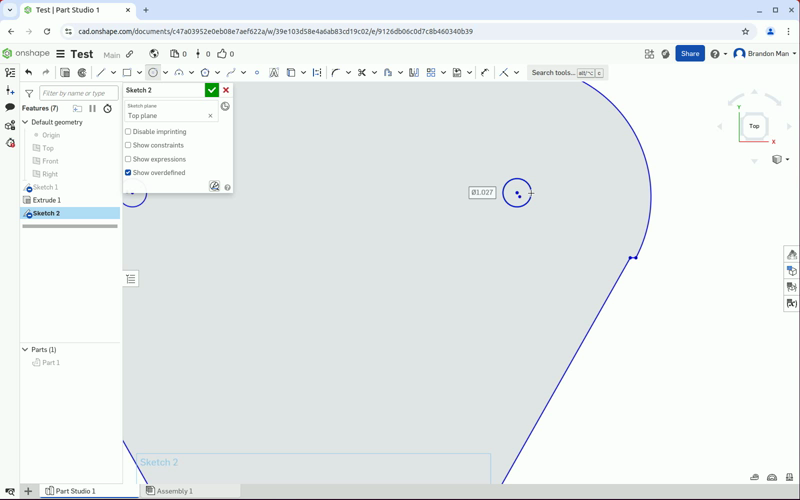
scroll(-6)
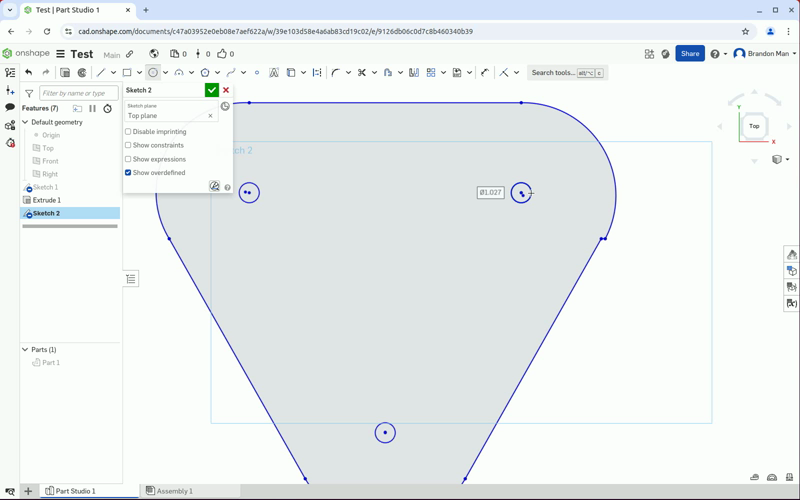
scroll(-6)
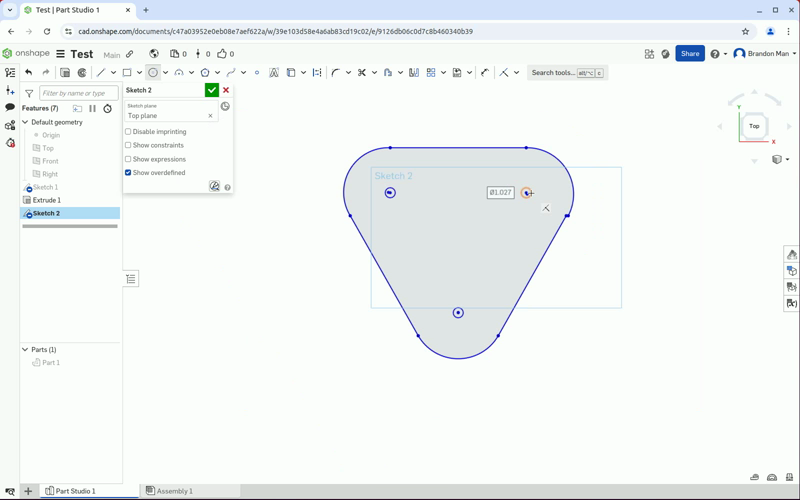
scroll(-6)
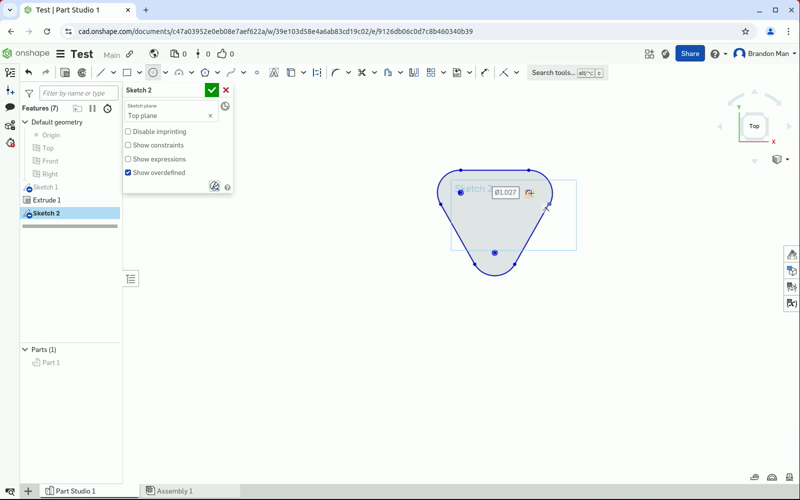
key(esc)
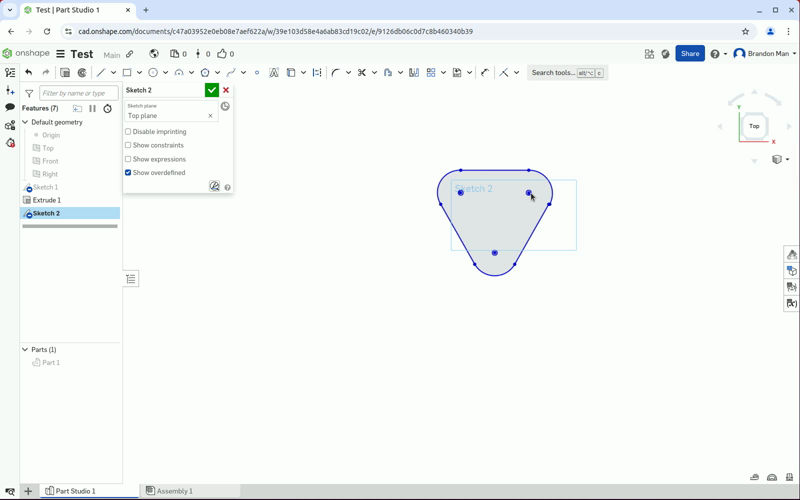
mouse_move(502, 258)
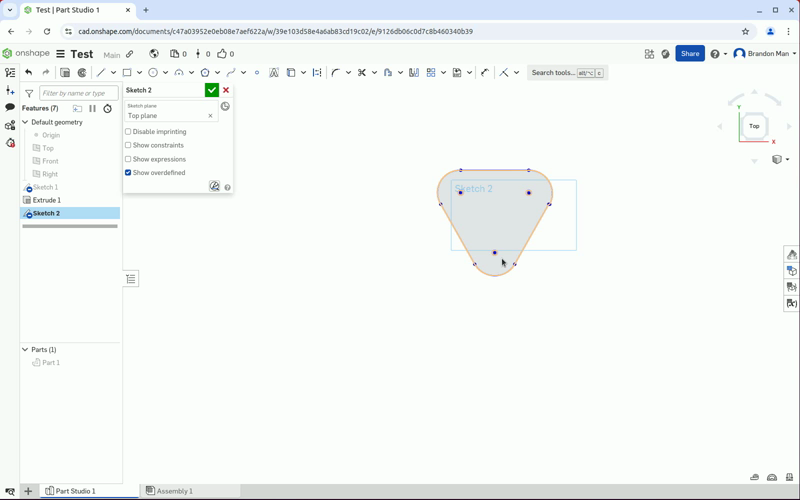
click(502, 258)
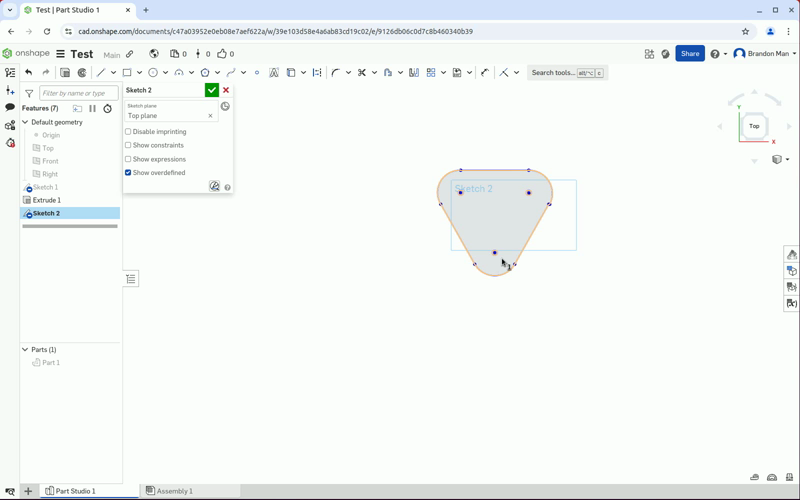
mouse_move(73, 352)
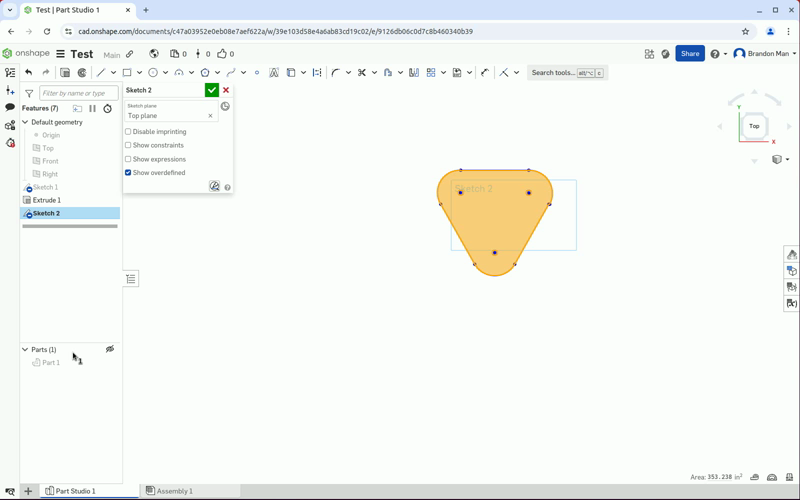
key(shift+y)
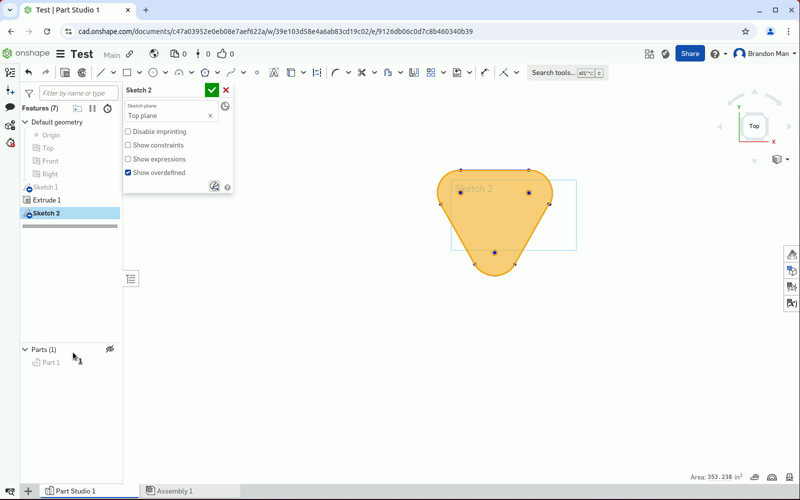
key(shift+e)
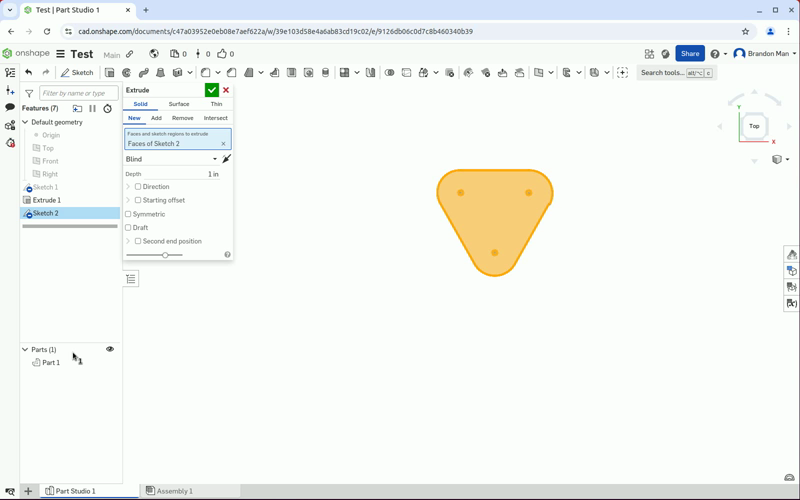
mouse_move(143, 106)
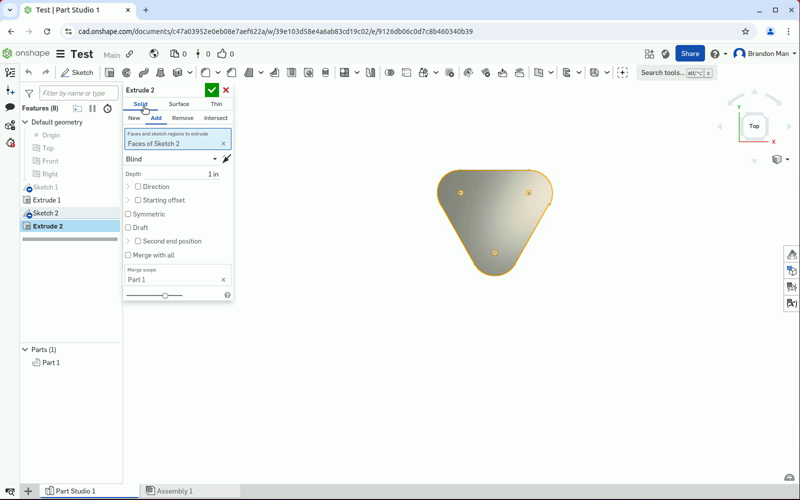
click(143, 106)
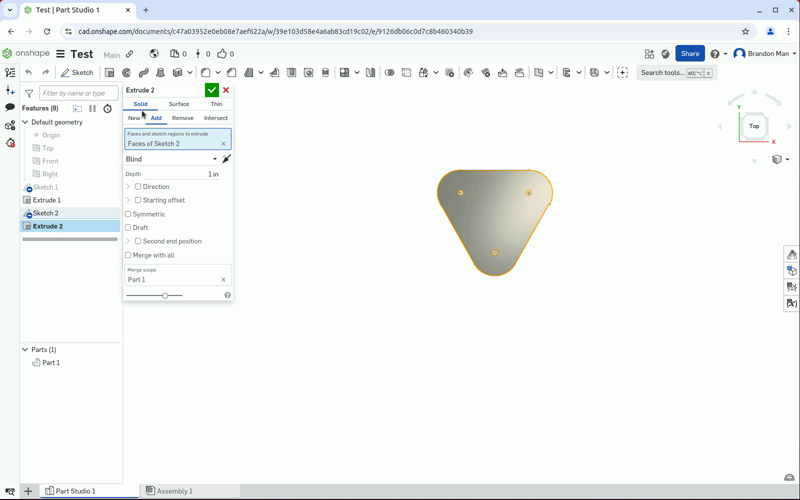
mouse_move(137, 120)
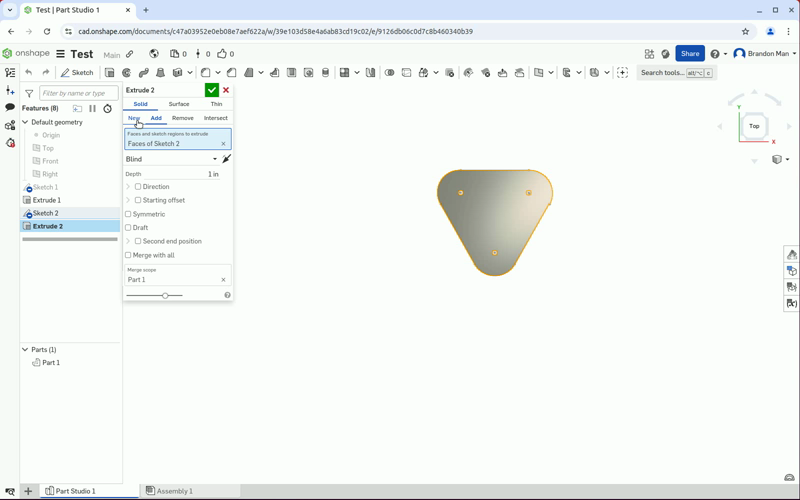
click(137, 120)
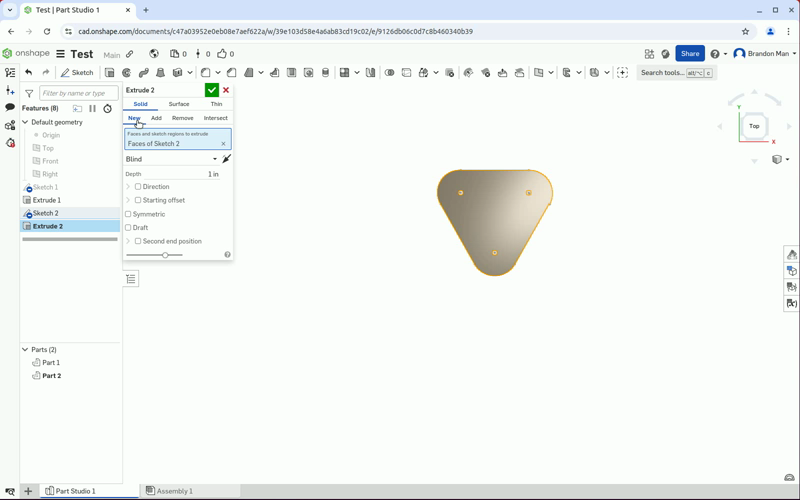
key(tab, 4)
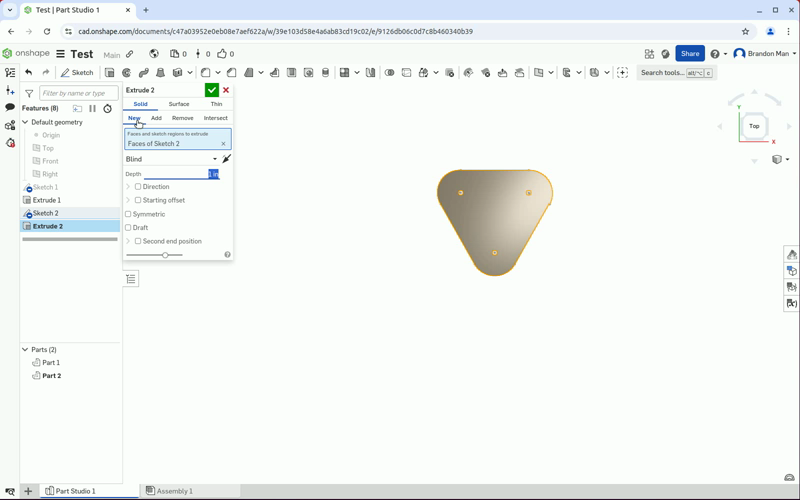
text(4.574)
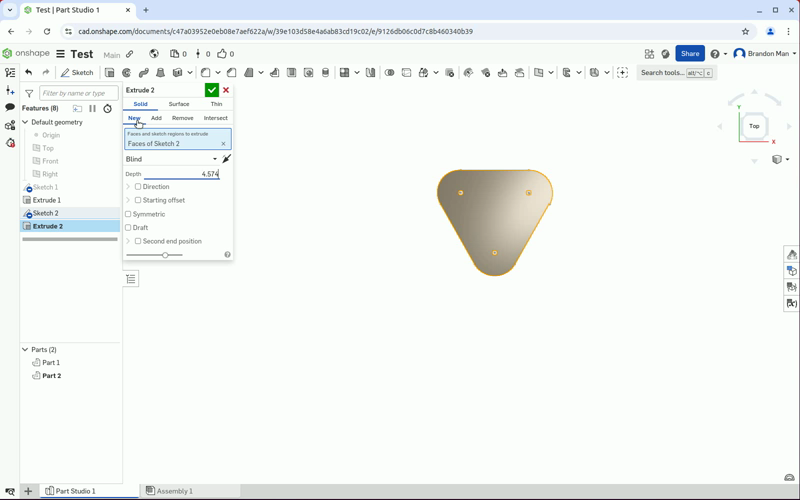
key(enter)
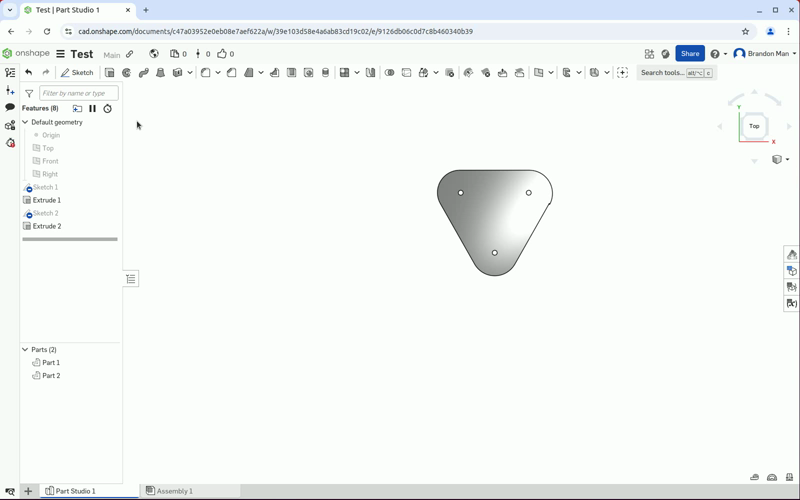
key(shift+h)
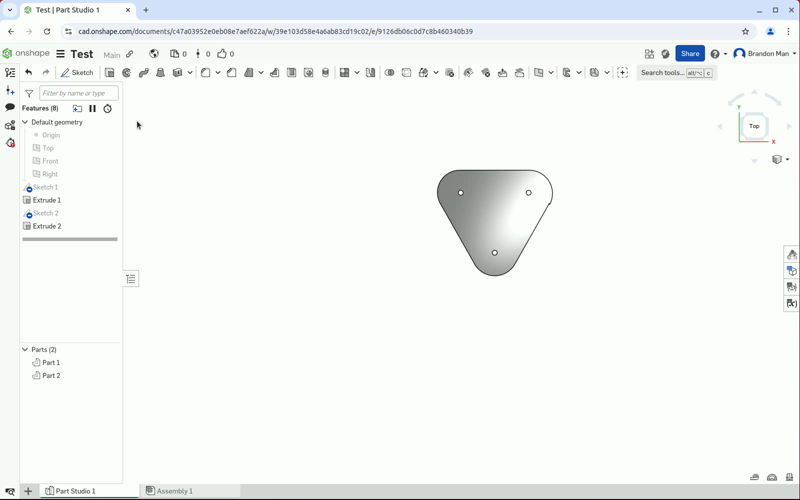
key(shift+h)
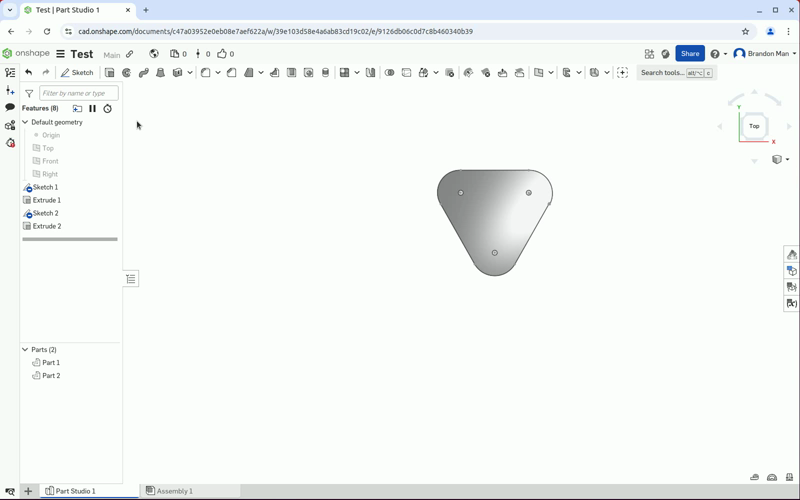
key(shift+7)
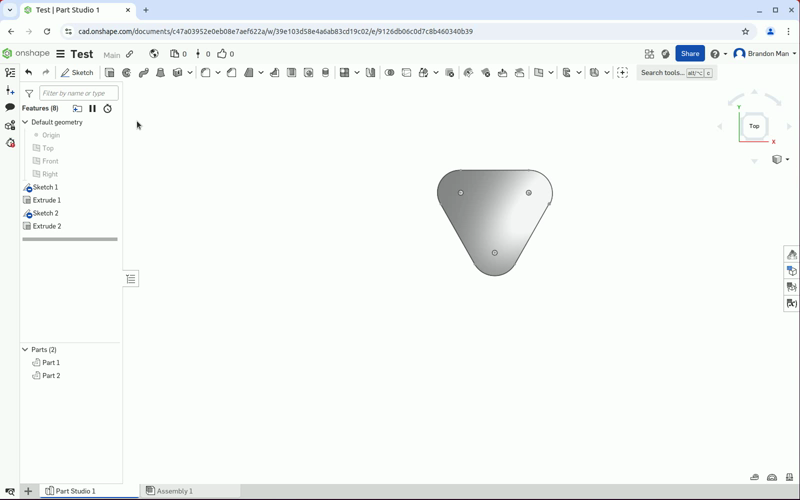
key(up, 3)
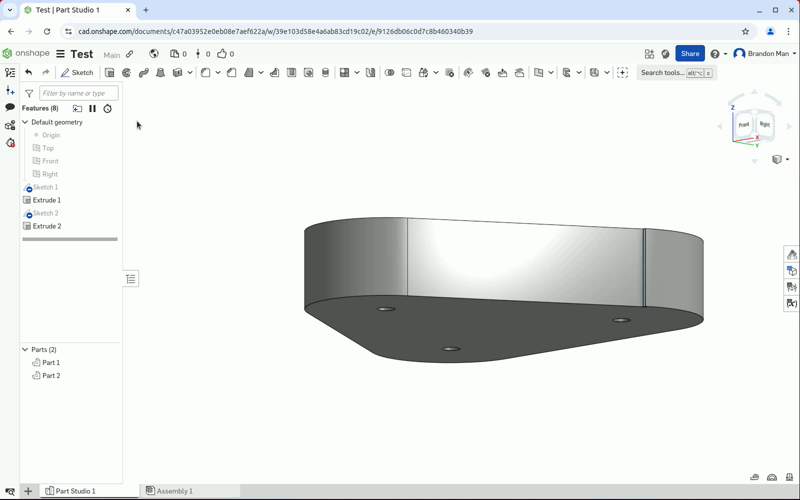
key(left, 3)
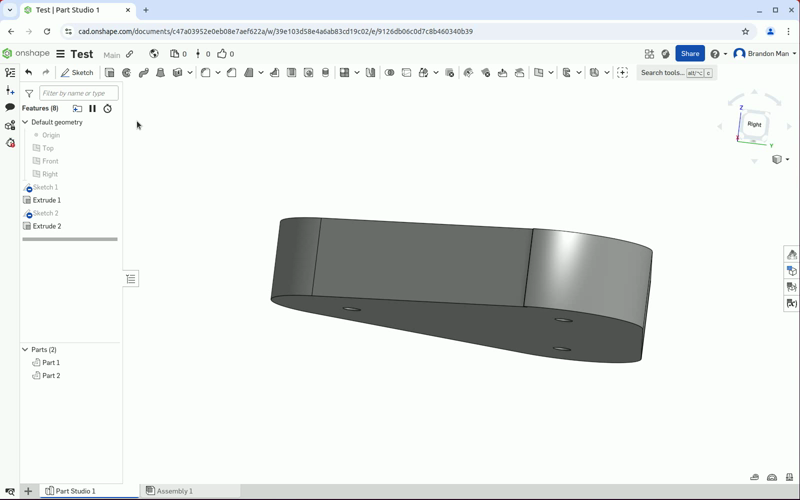
key(right, 3)
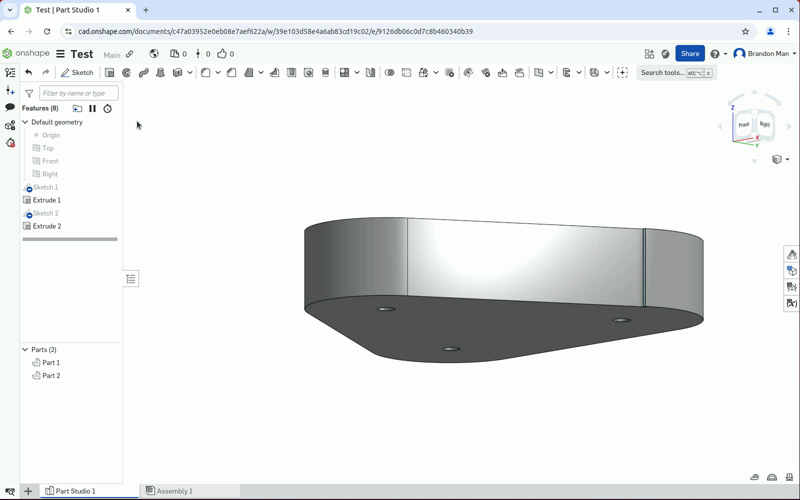
key(down, 3)
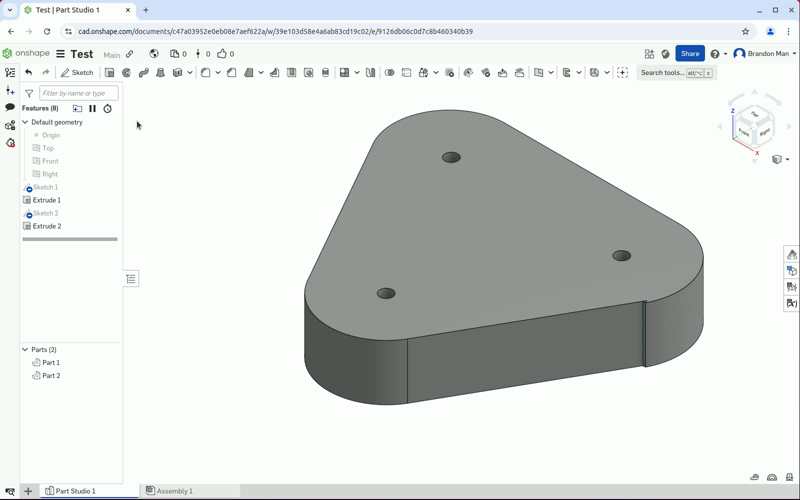
mouse_move(73, 189)
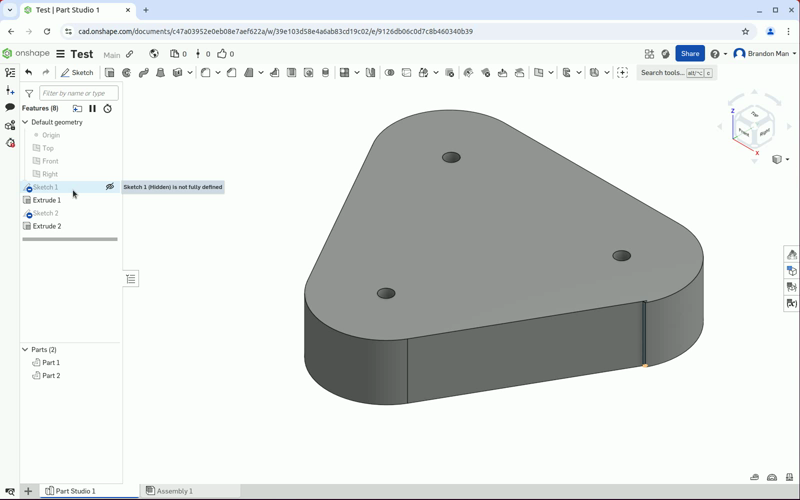
click(73, 189)